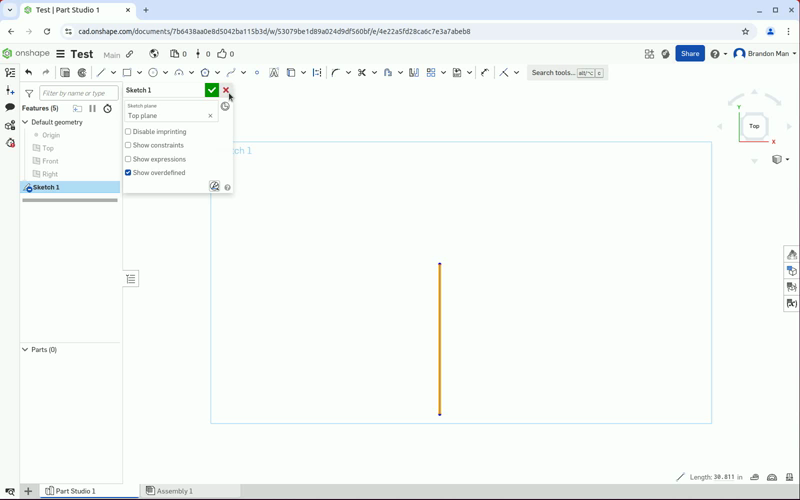
key(shift+h)
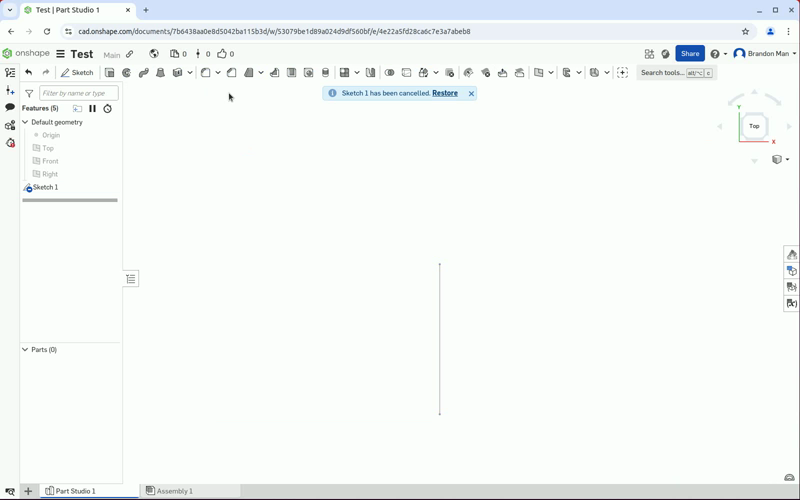
key(shift+s)
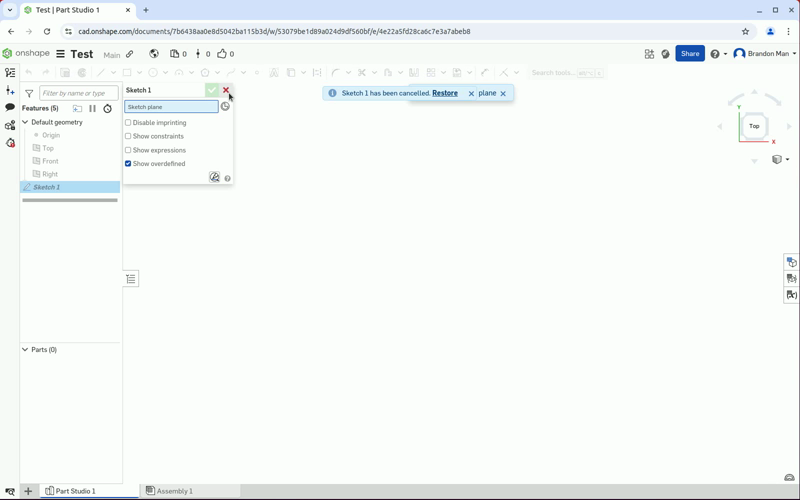
mouse_move(73, 150)
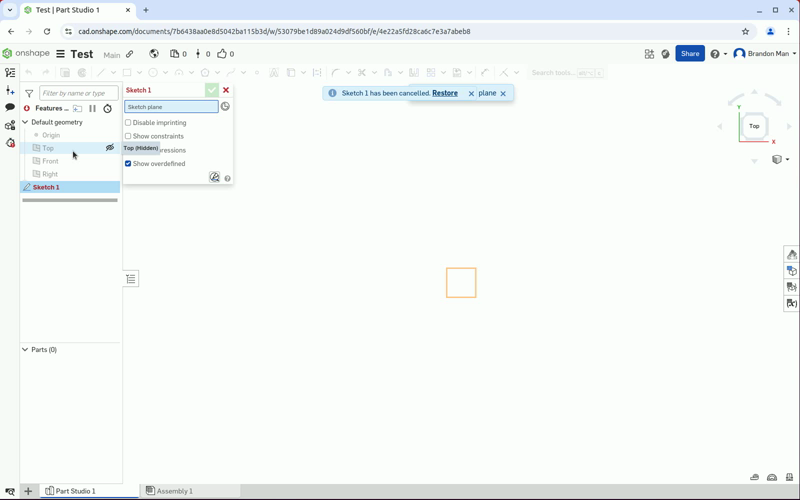
click(73, 150)
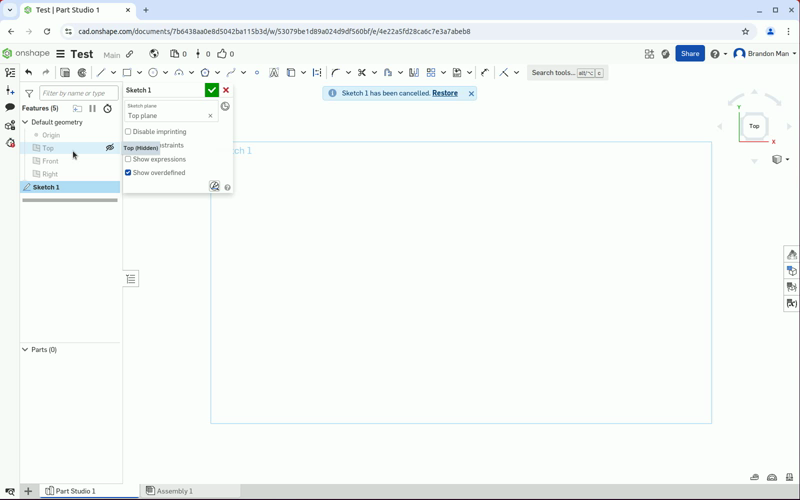
mouse_move(73, 352)
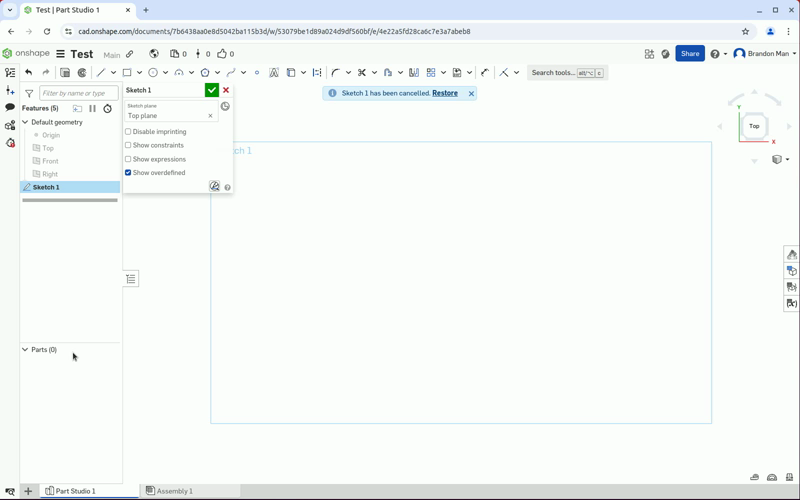
key(y)
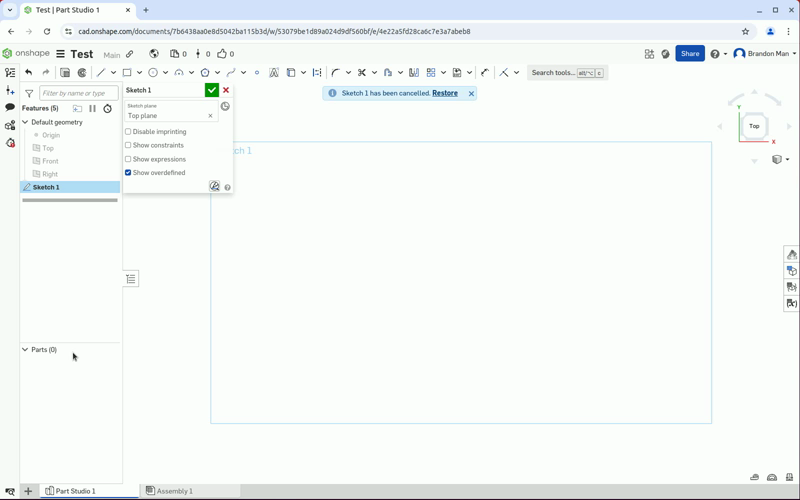
key(l)
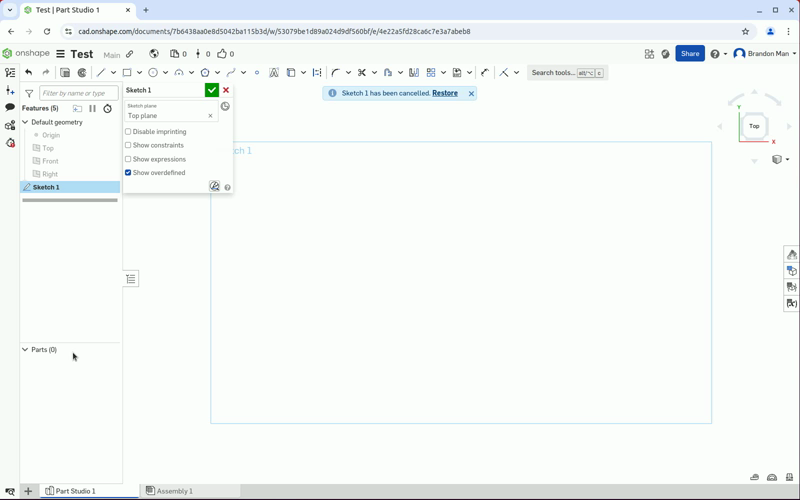
key_down(shift)
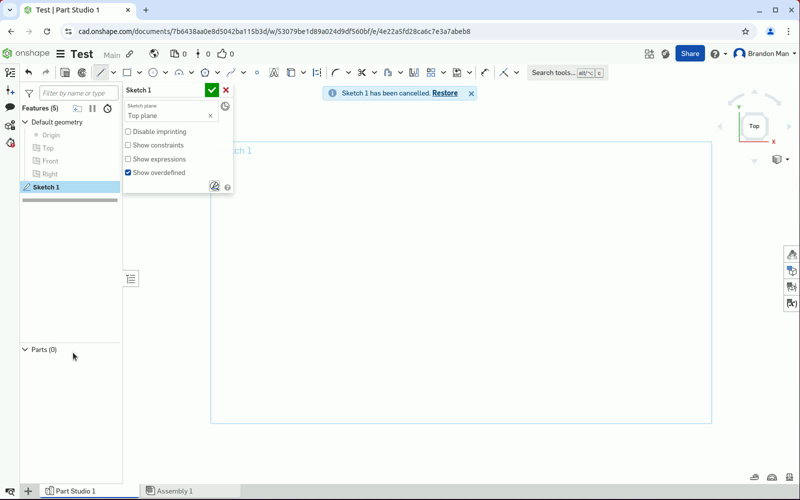
mouse_move(382, 347)
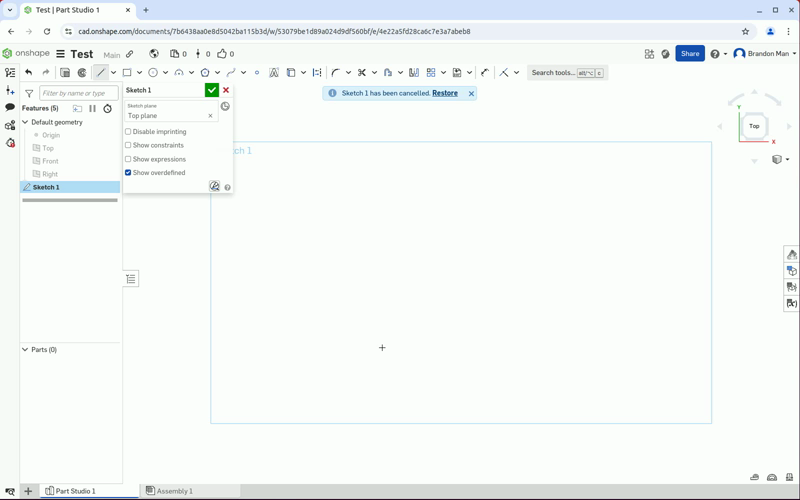
click(382, 347)
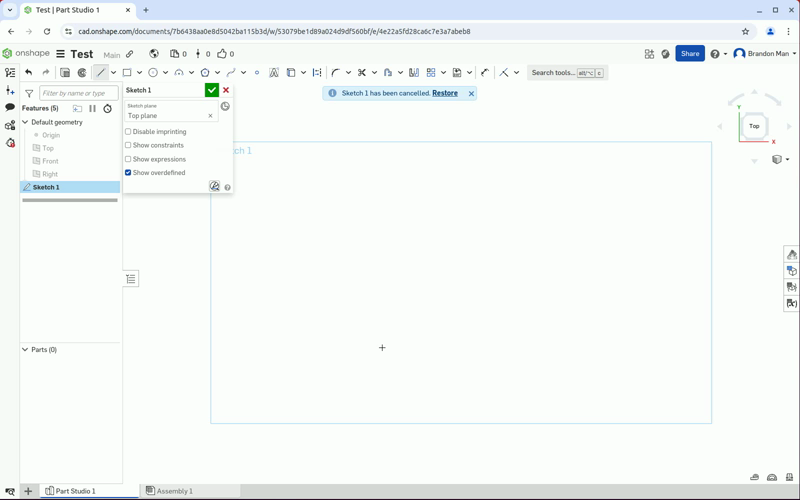
key_up(shift)
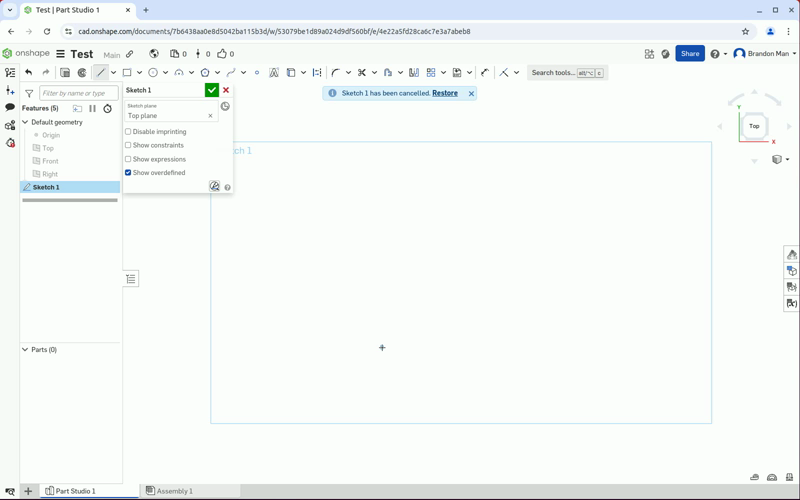
key_down(shift)
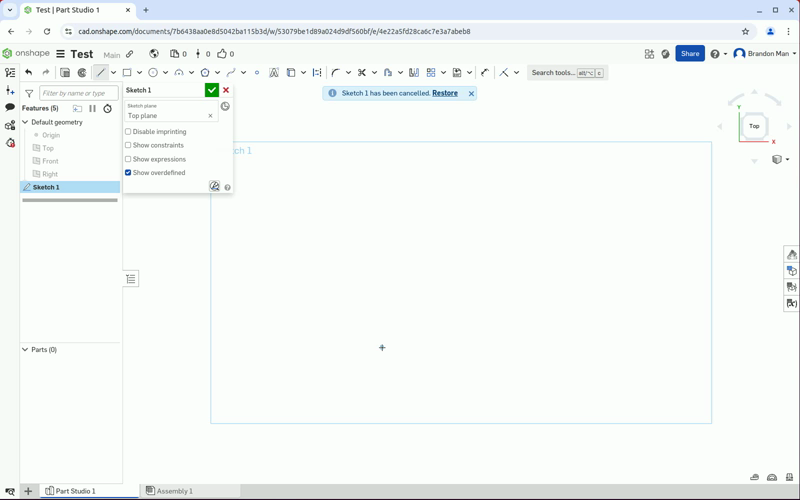
mouse_move(412, 347)
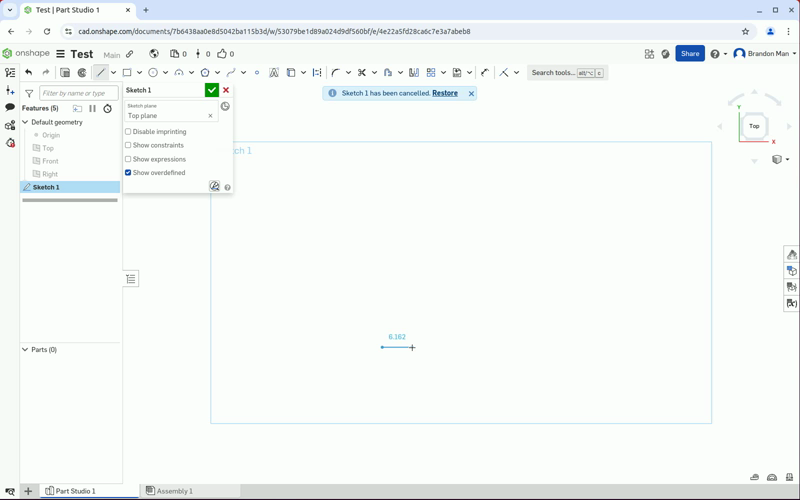
mouse_move(422, 307)
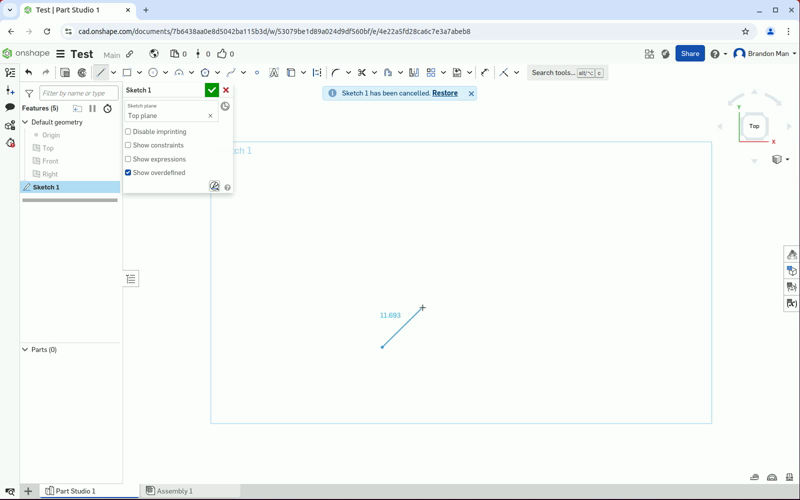
click(422, 307)
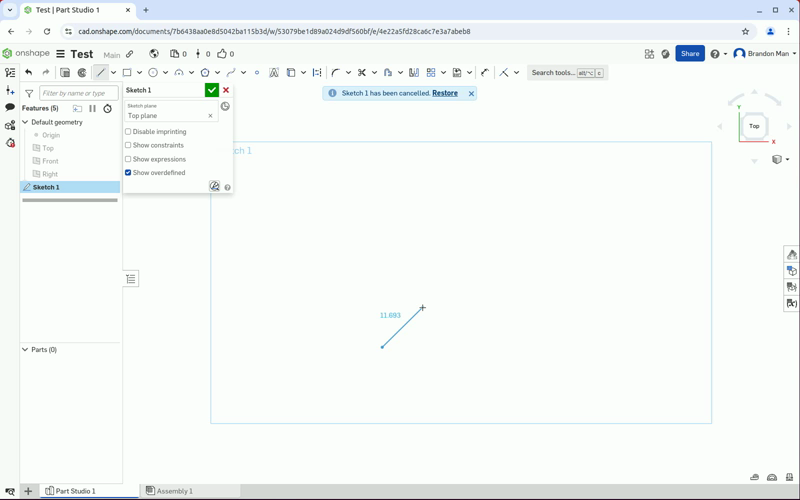
key_up(shift)
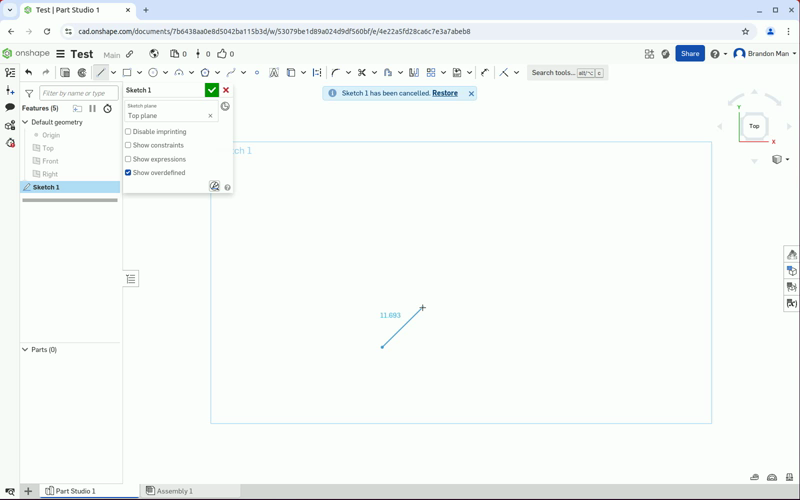
key(esc)
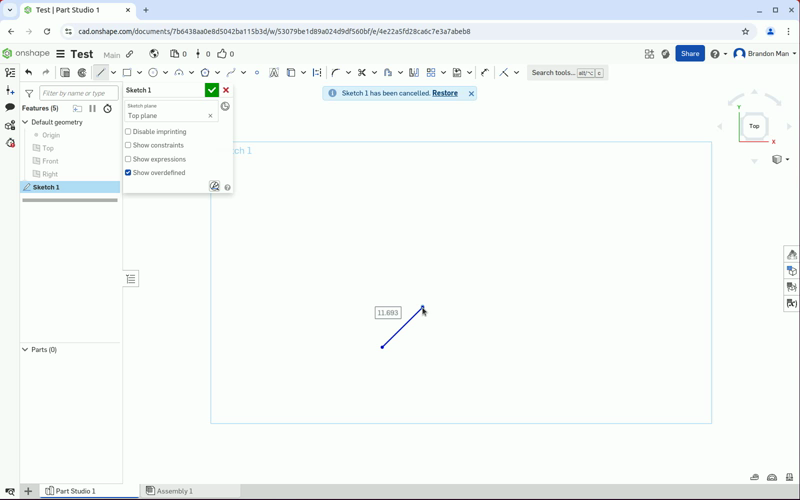
key(a)
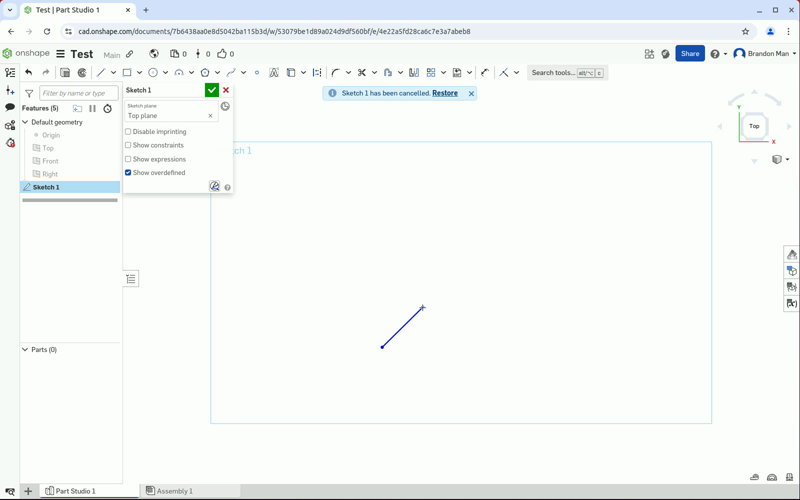
mouse_move(422, 307)
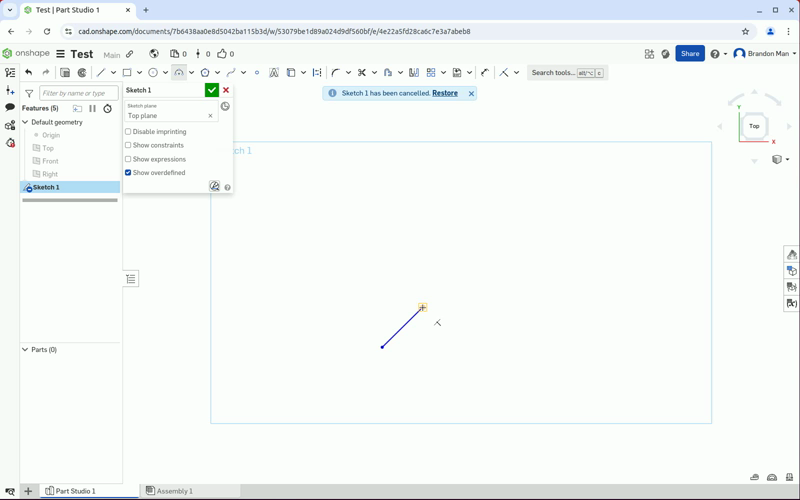
click(422, 307)
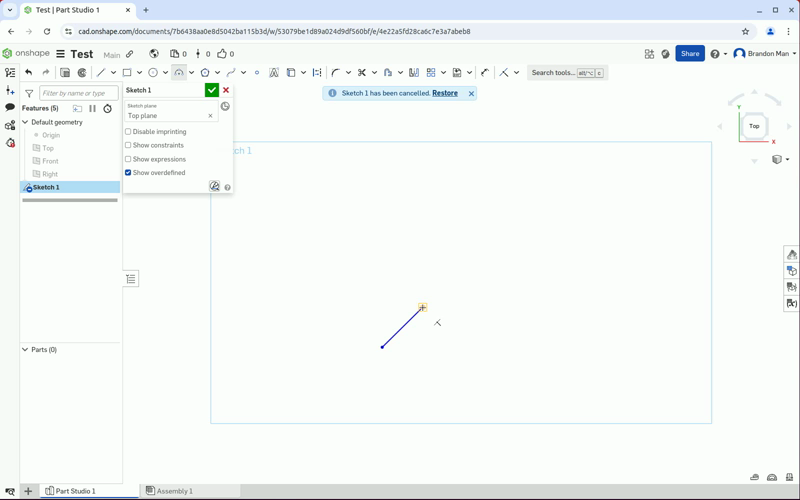
key_down(shift)
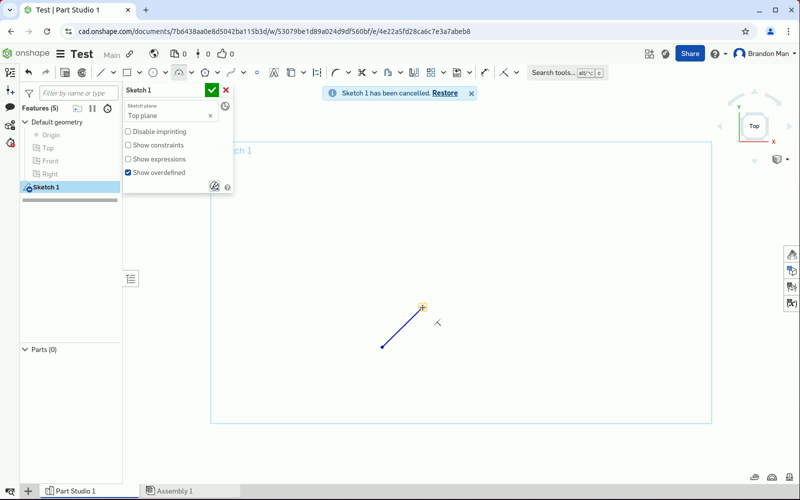
mouse_move(418, 265)
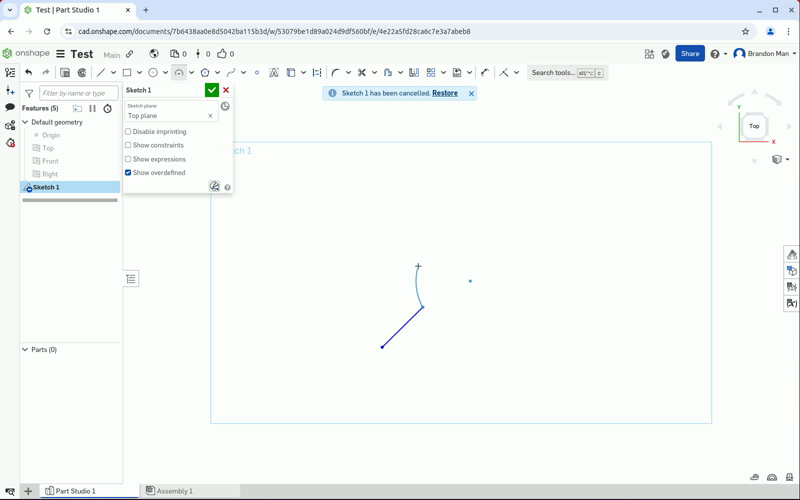
click(418, 265)
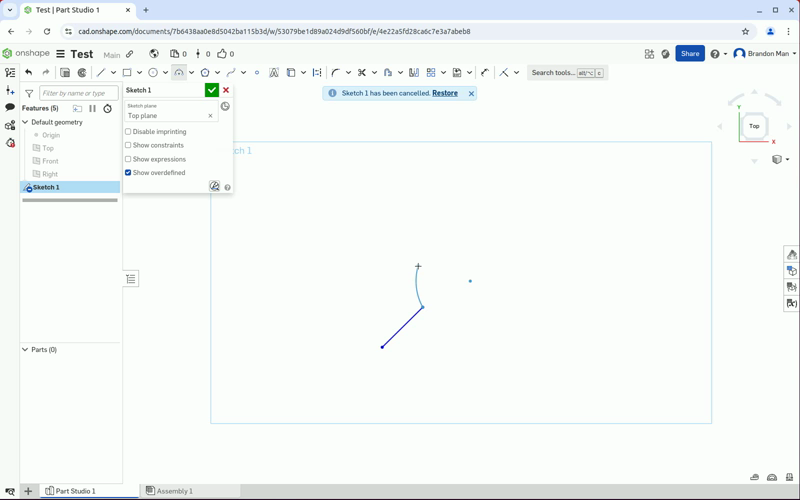
mouse_move(415, 286)
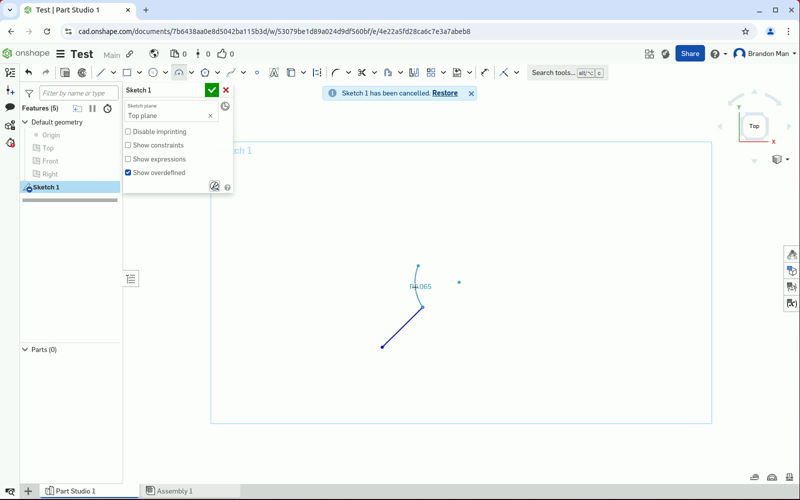
click(415, 286)
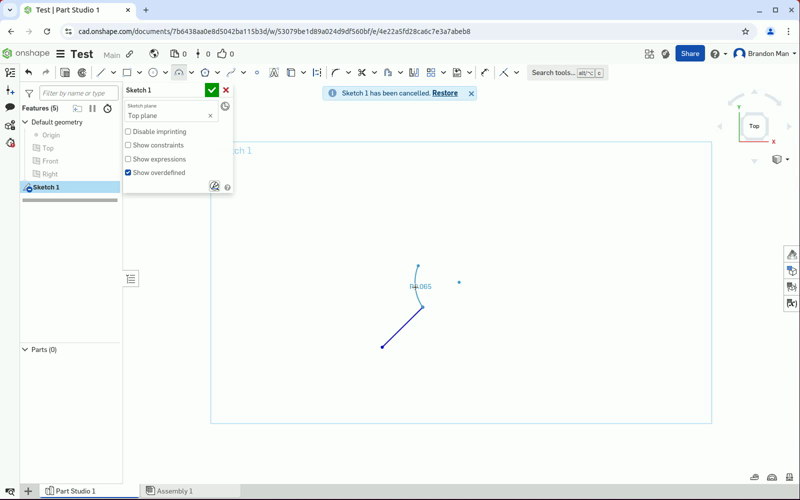
key_up(shift)
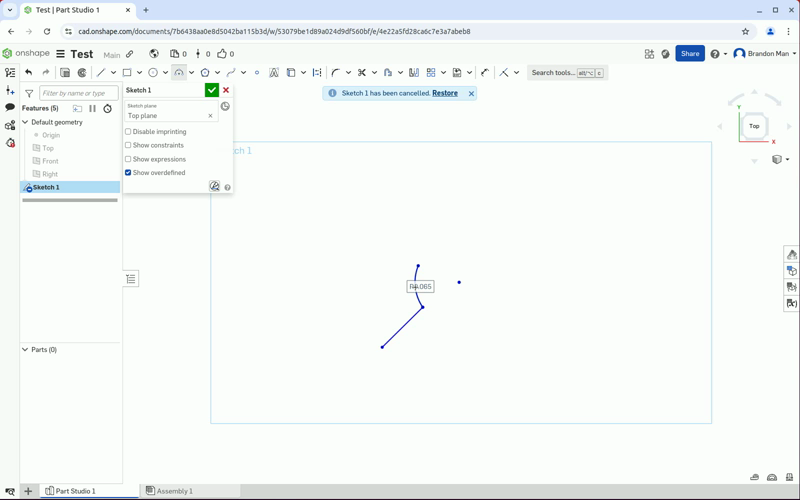
key(esc)
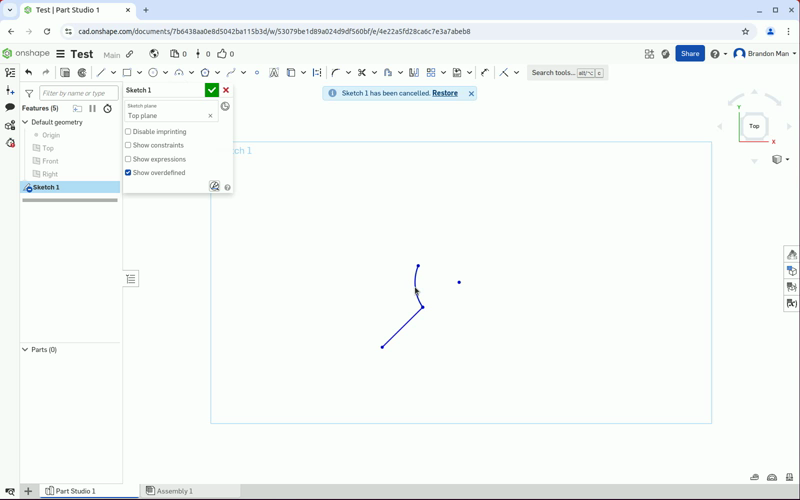
key(l)
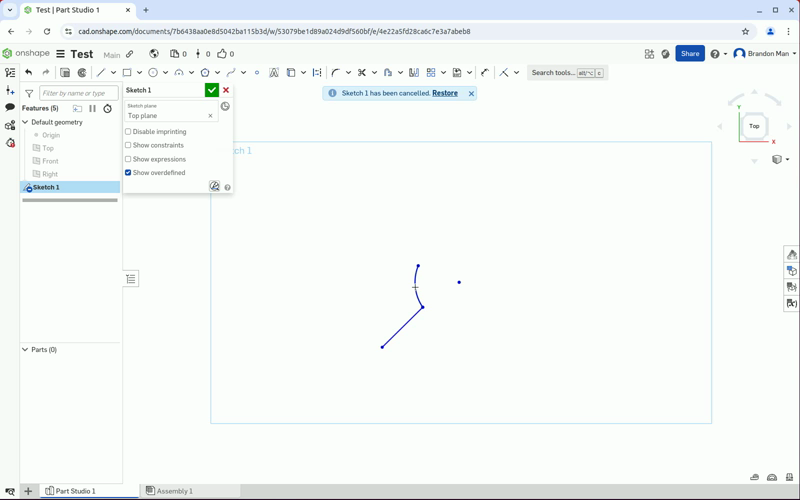
mouse_move(418, 265)
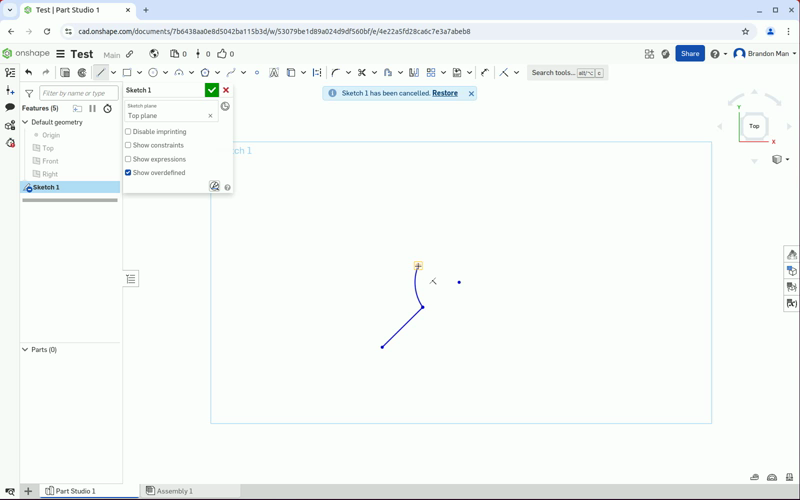
click(418, 265)
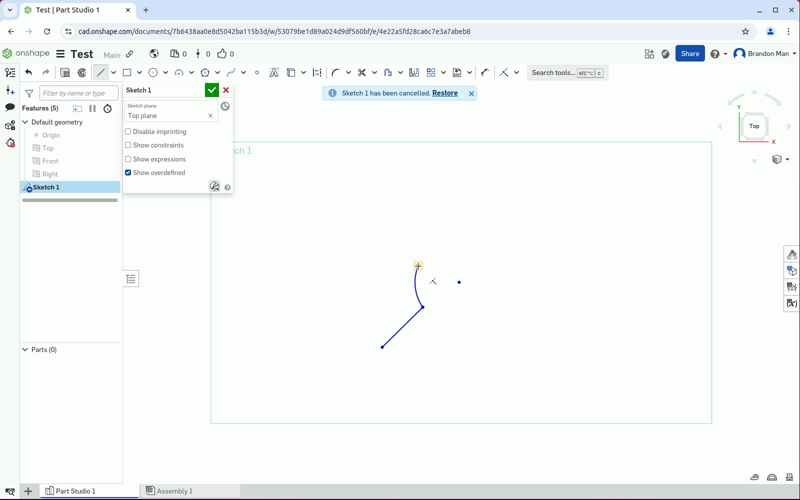
key_down(shift)
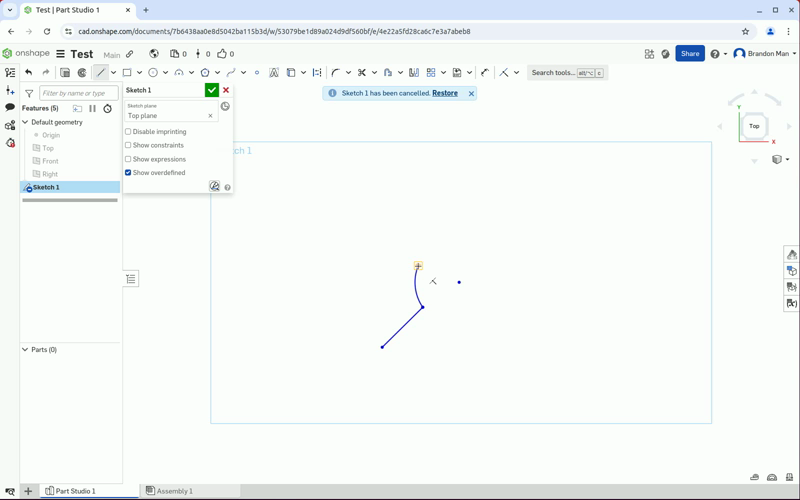
mouse_move(448, 265)
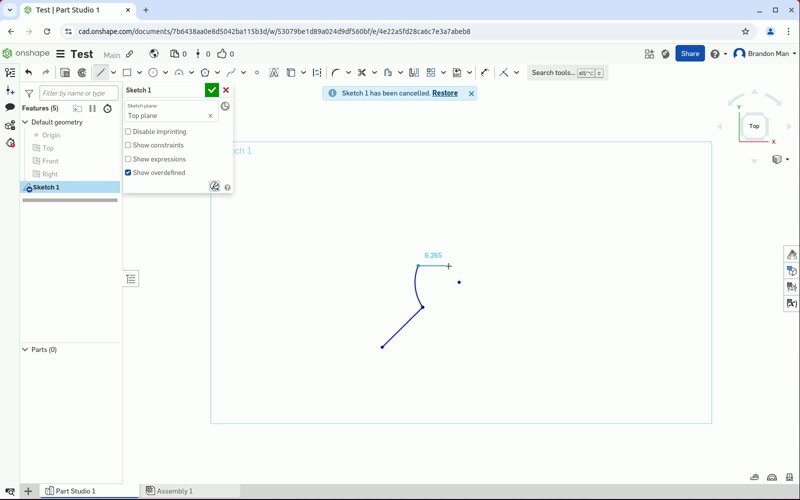
mouse_move(398, 245)
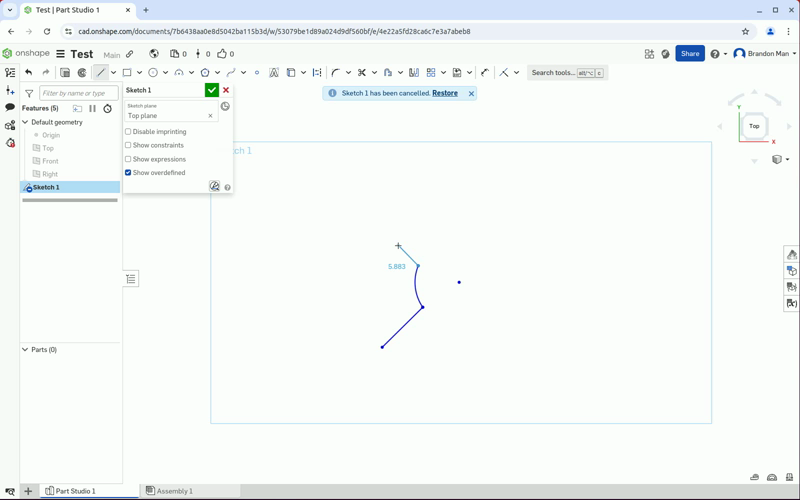
click(398, 245)
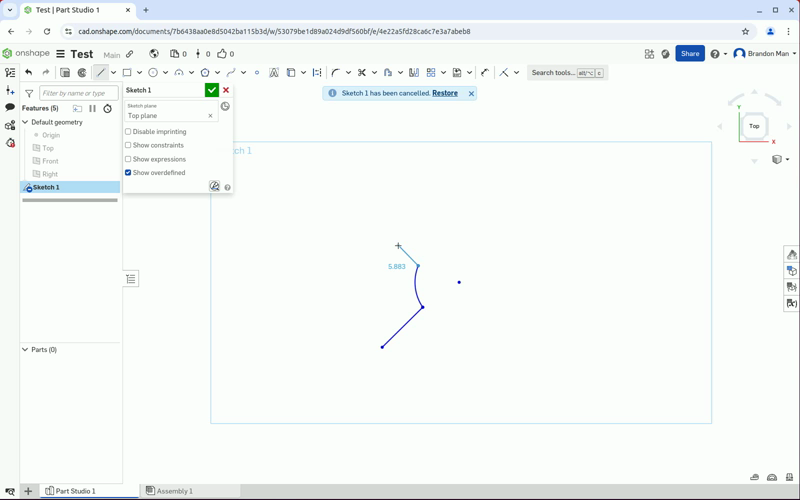
key_up(shift)
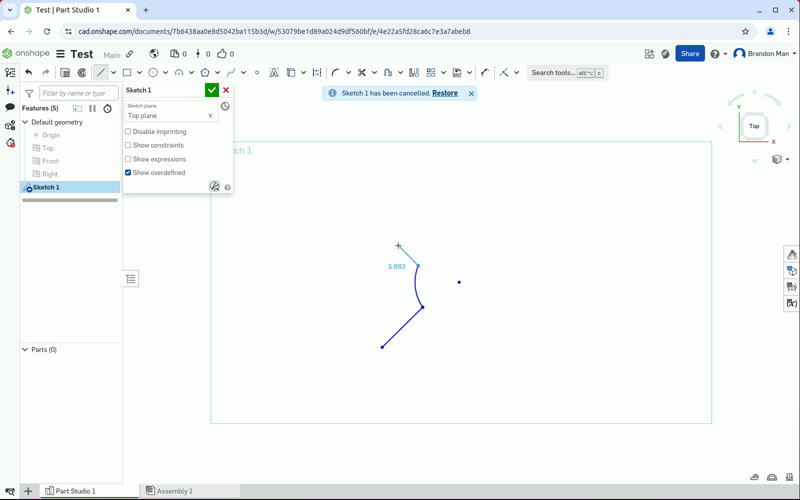
key_down(shift)
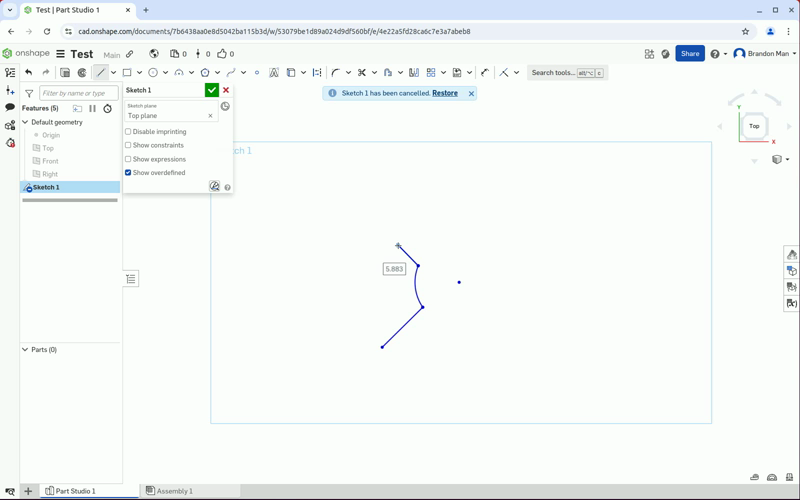
mouse_move(428, 245)
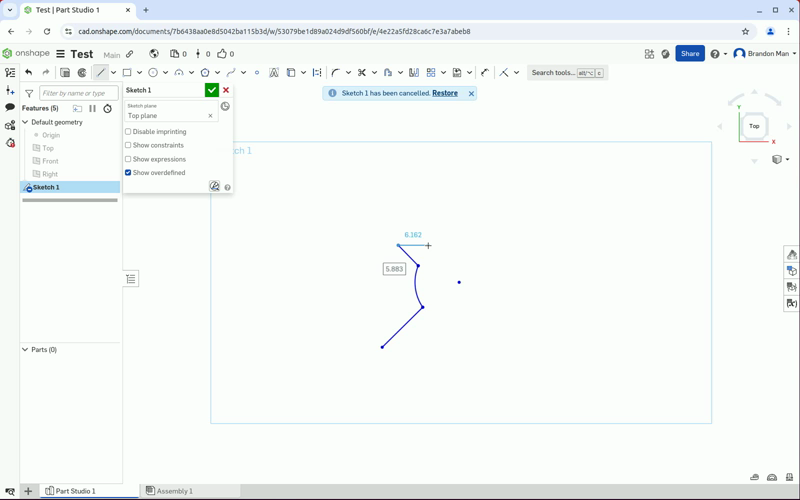
mouse_move(398, 235)
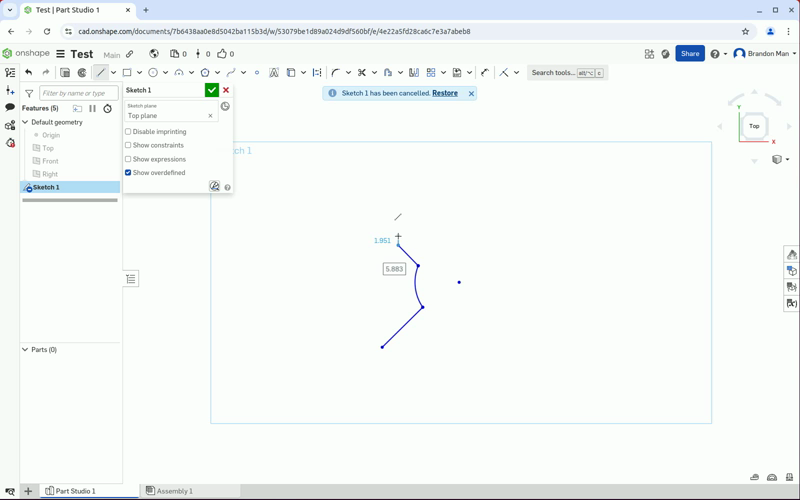
click(398, 235)
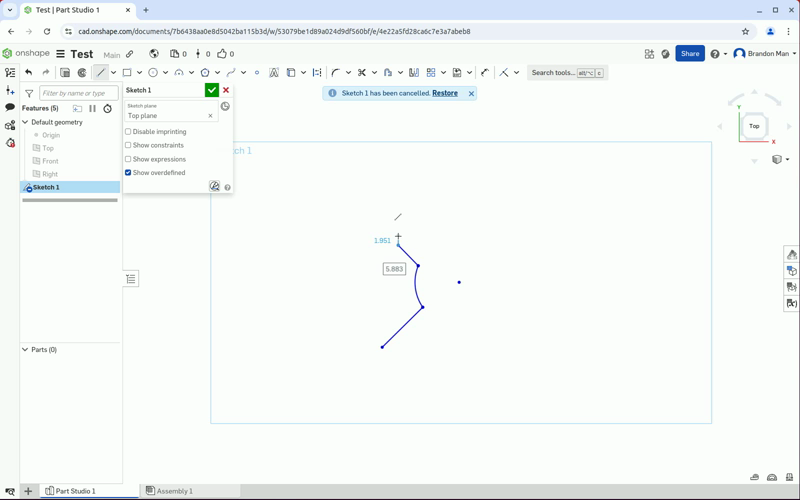
key_up(shift)
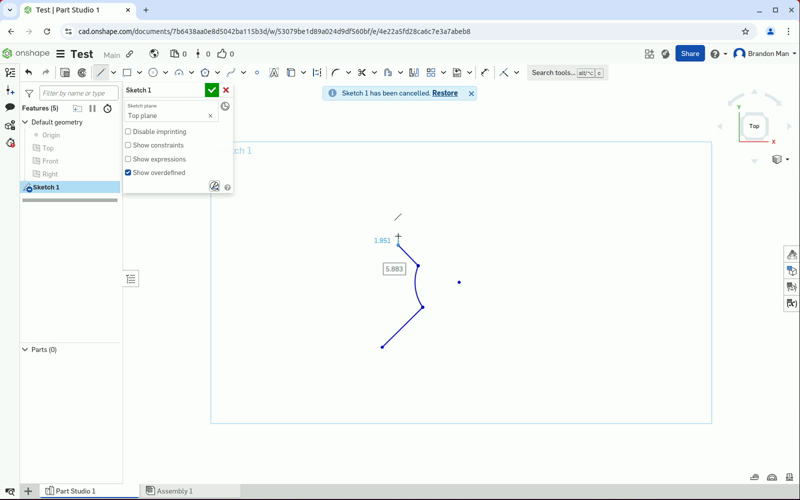
key_down(shift)
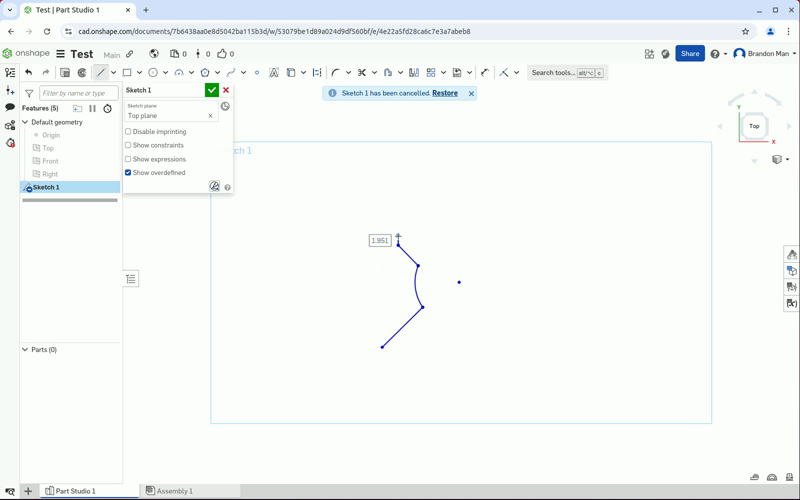
mouse_move(428, 235)
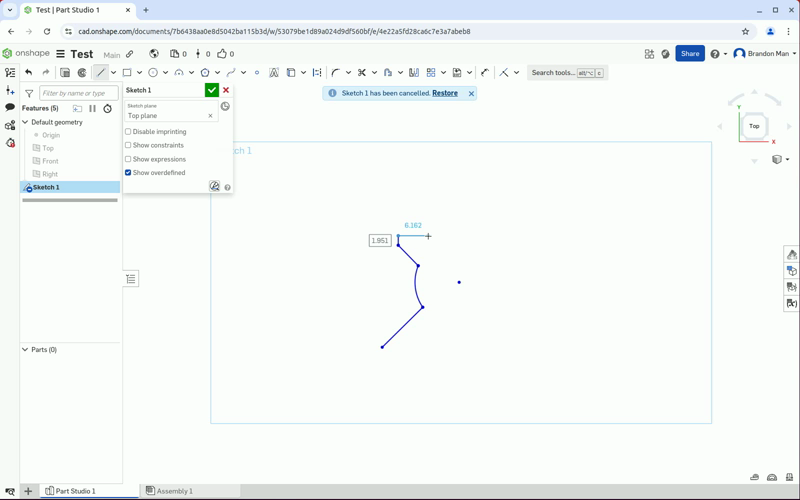
mouse_move(382, 219)
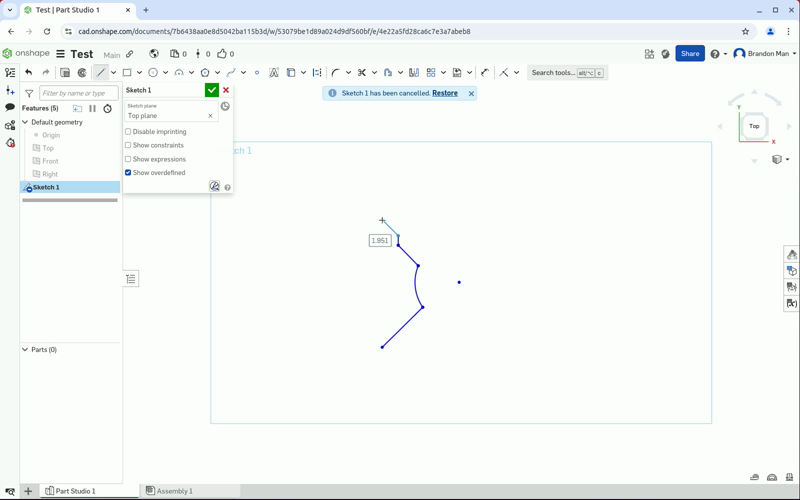
click(382, 219)
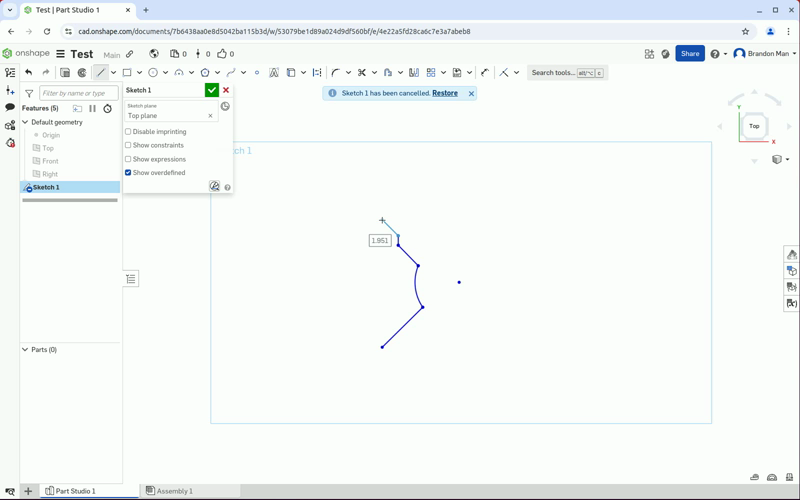
key_up(shift)
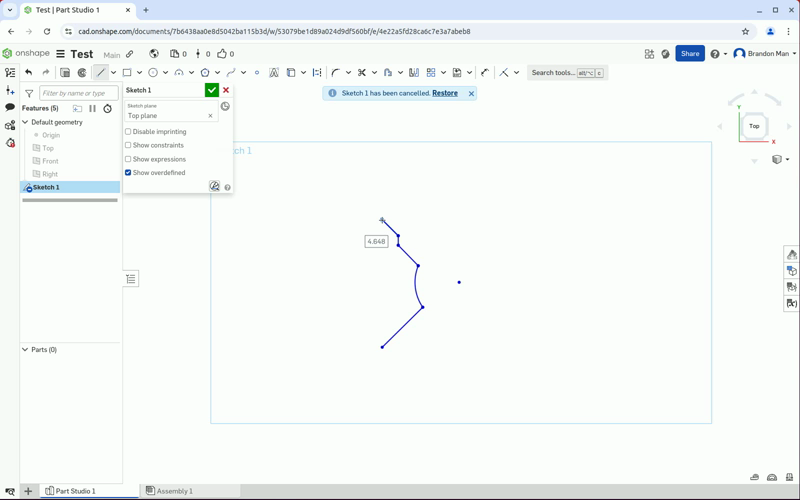
key_down(shift)
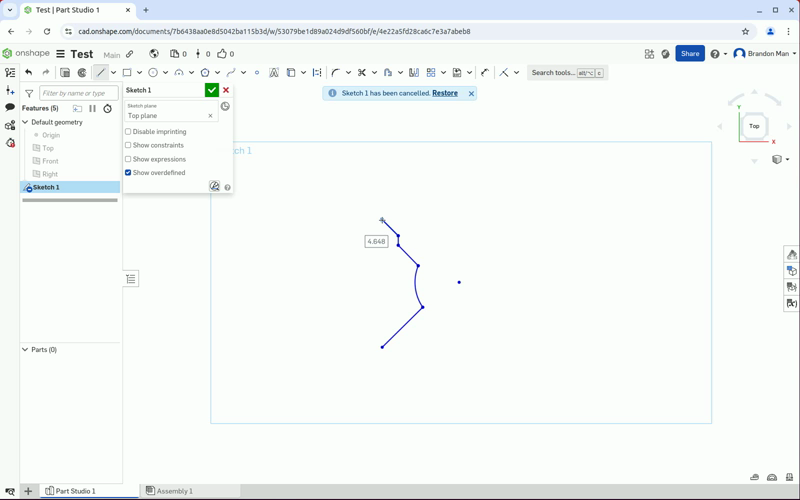
mouse_move(382, 347)
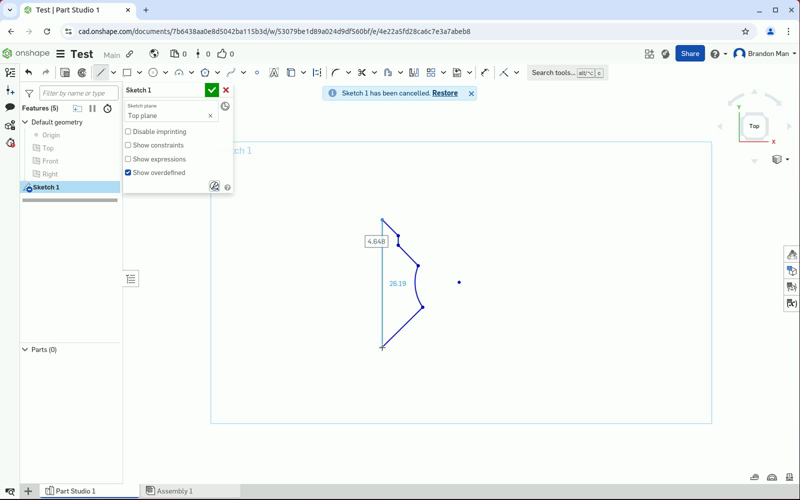
key_up(shift)
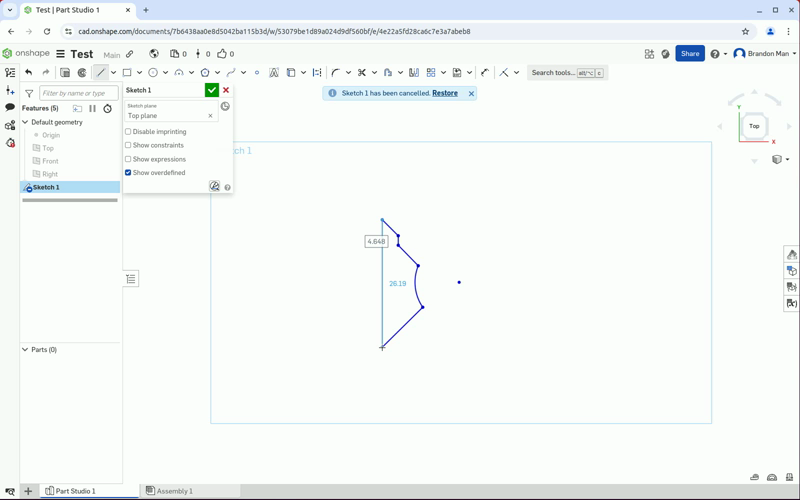
click(382, 347)
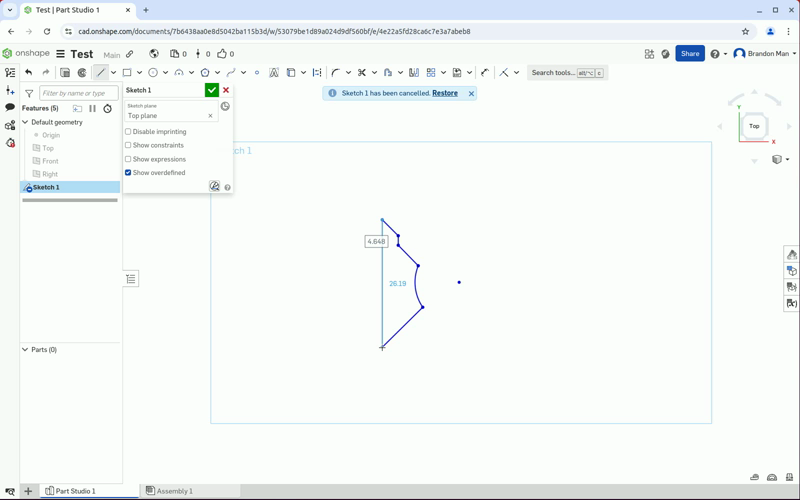
key(esc)
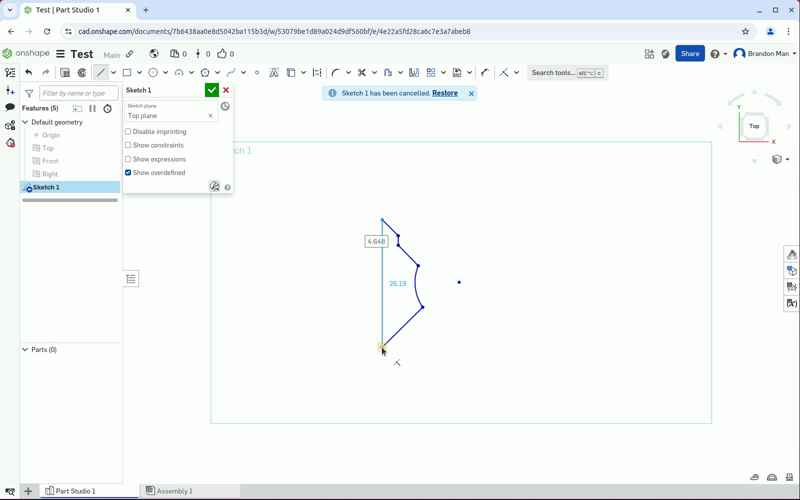
mouse_move(400, 298)
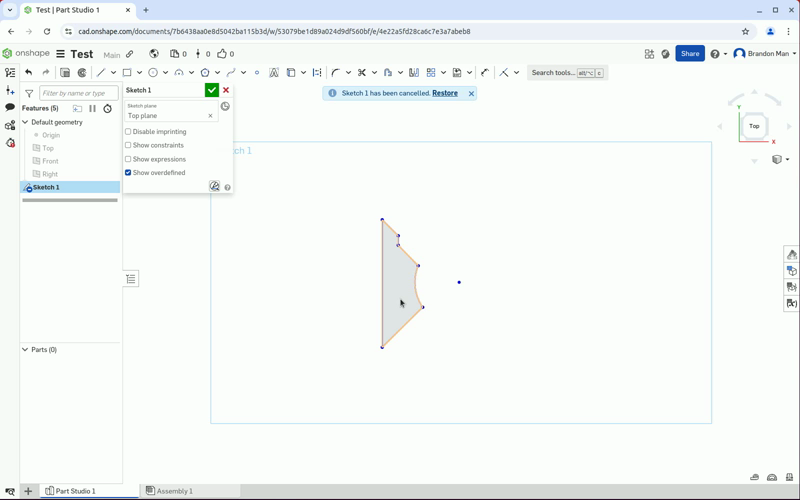
click(400, 298)
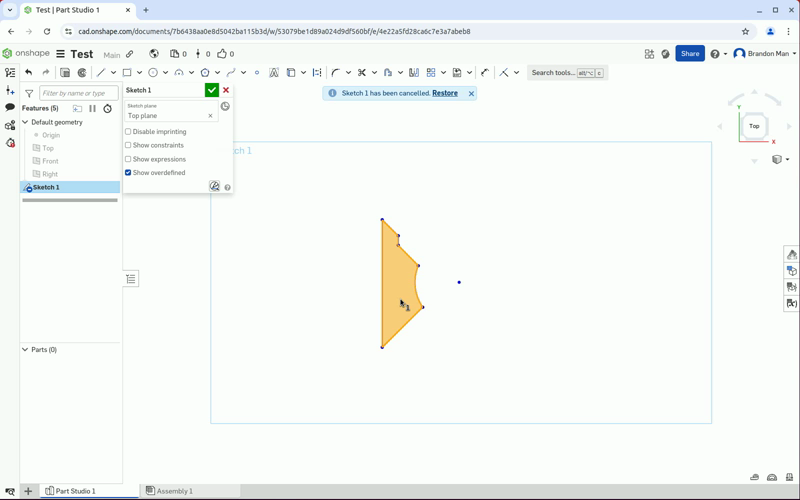
mouse_move(73, 352)
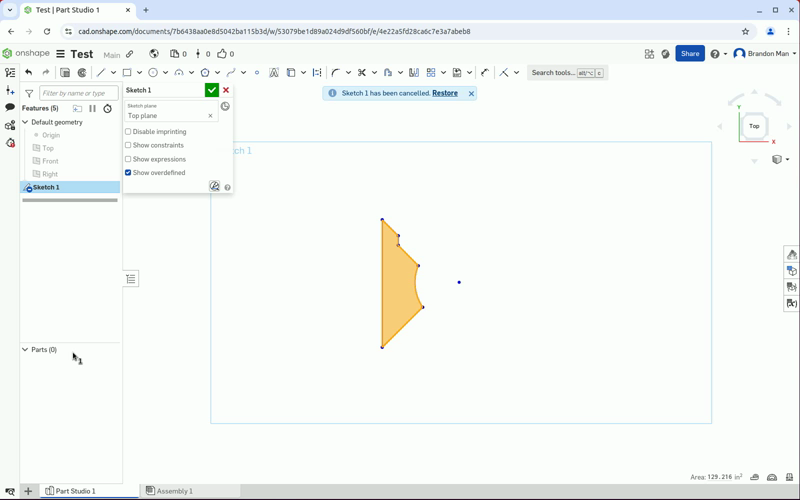
key(shift+y)
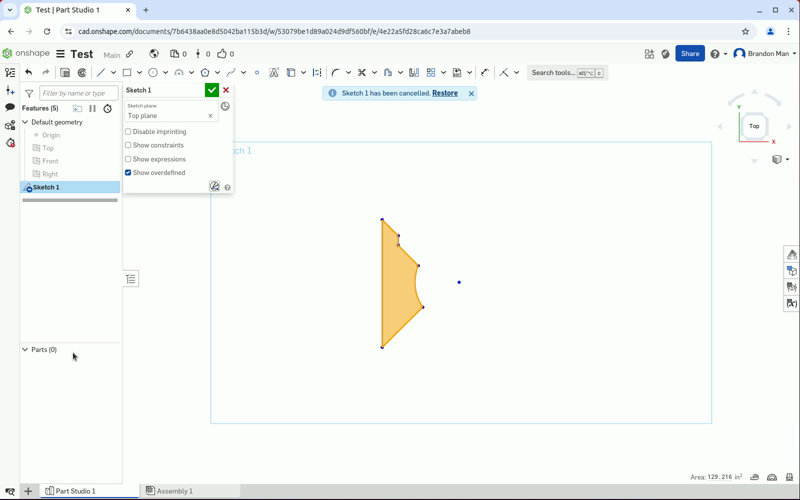
key(shift+e)
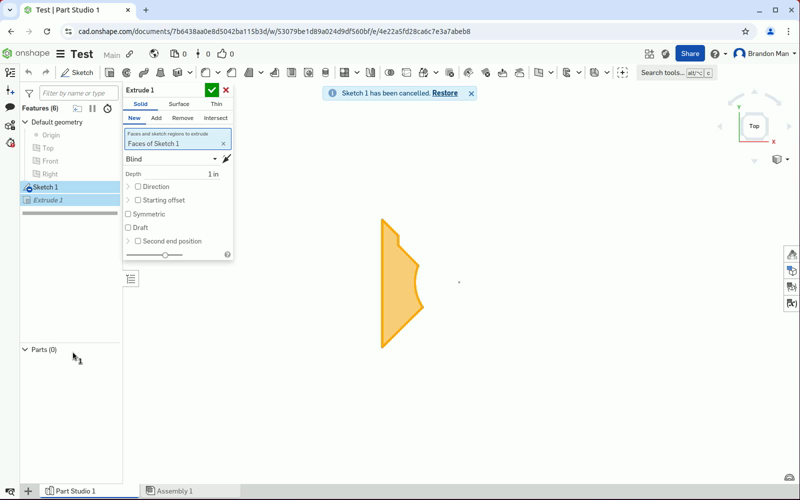
mouse_move(143, 106)
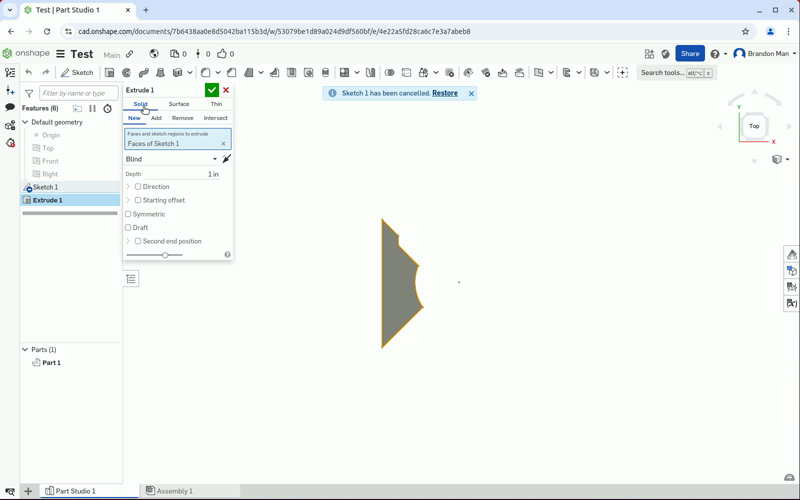
click(143, 106)
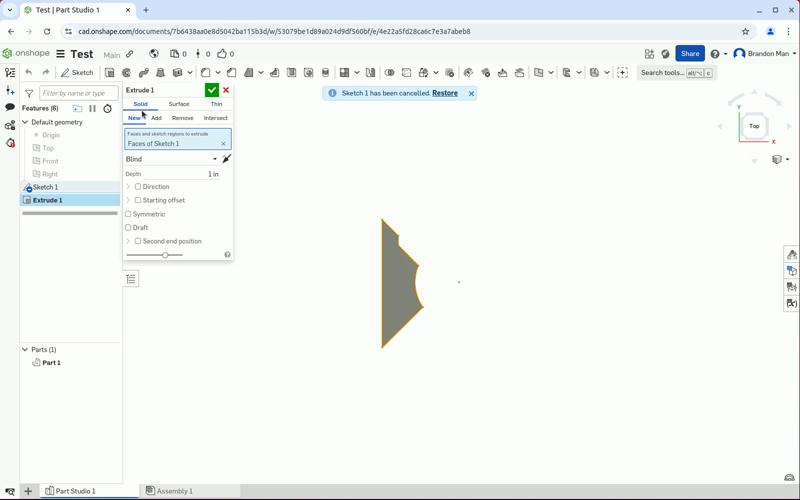
mouse_move(137, 120)
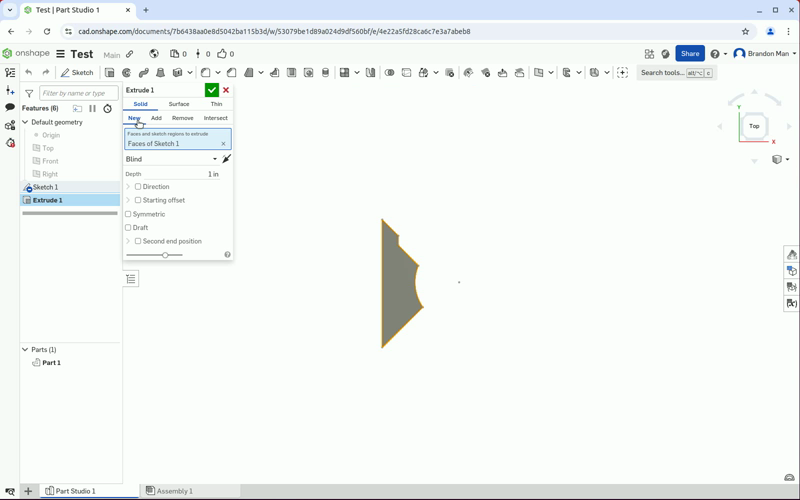
click(137, 120)
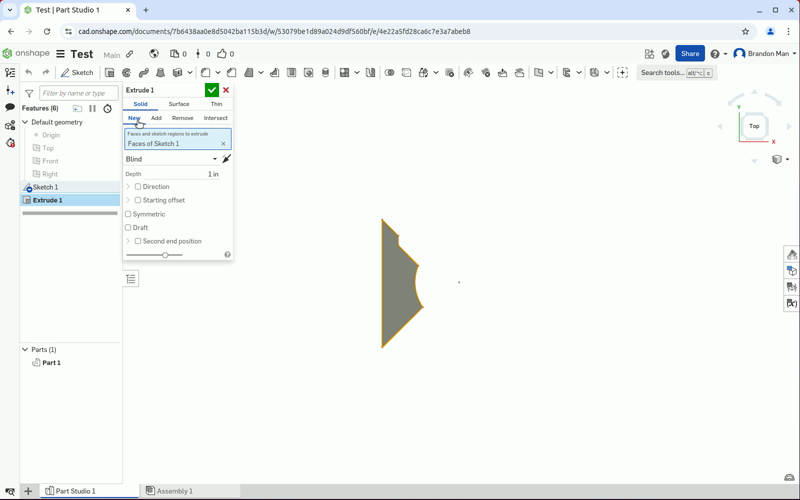
key(tab, 4)
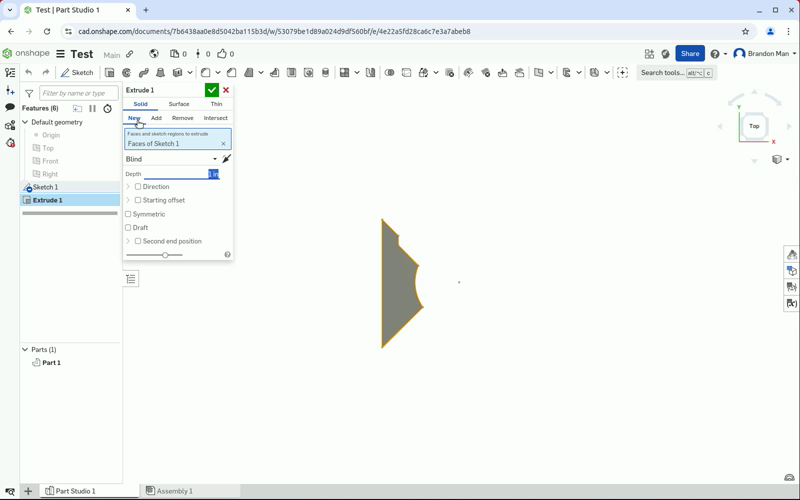
text(23.108)
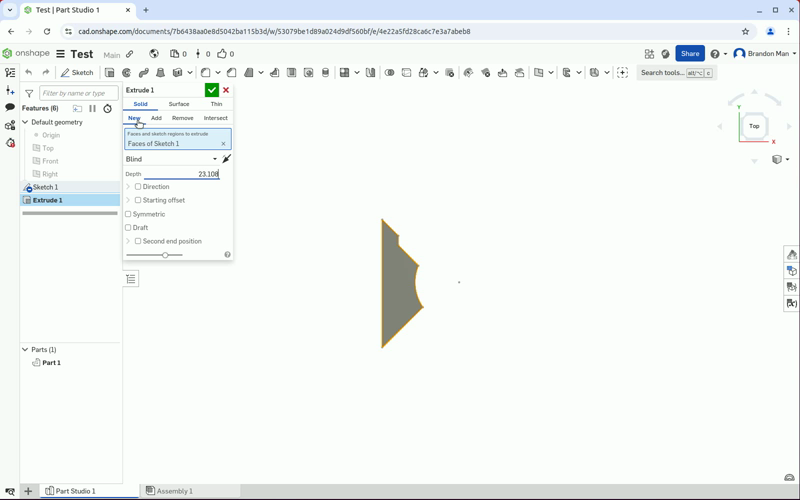
key(enter)
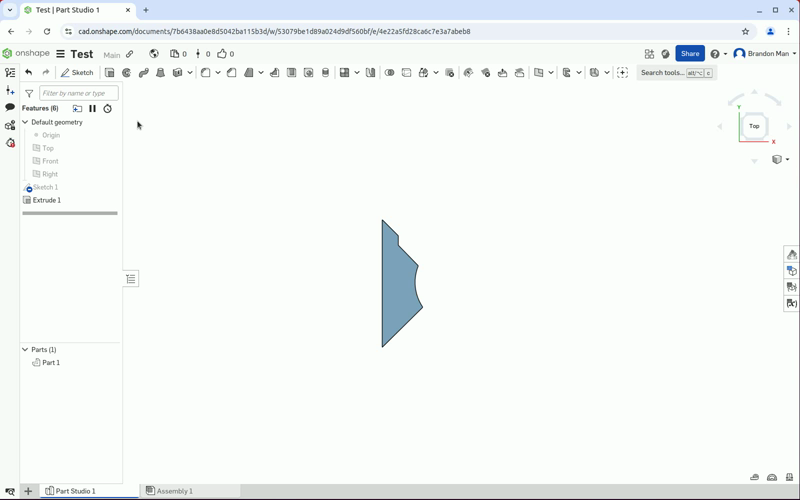
key(shift+h)
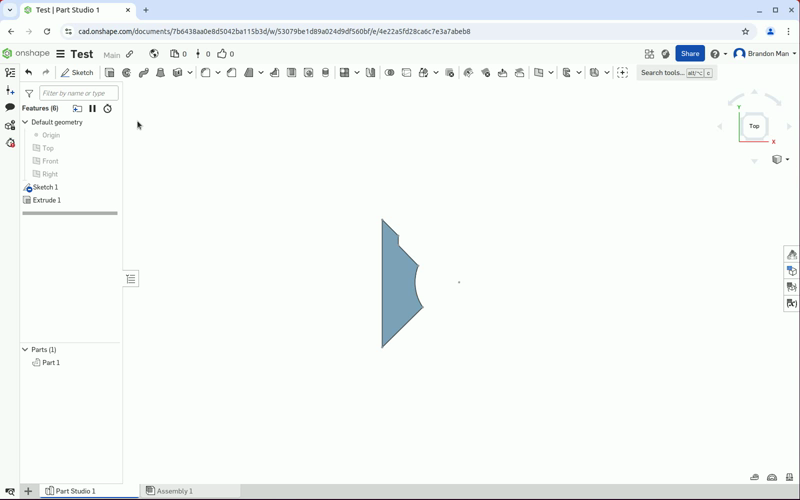
key(shift+h)
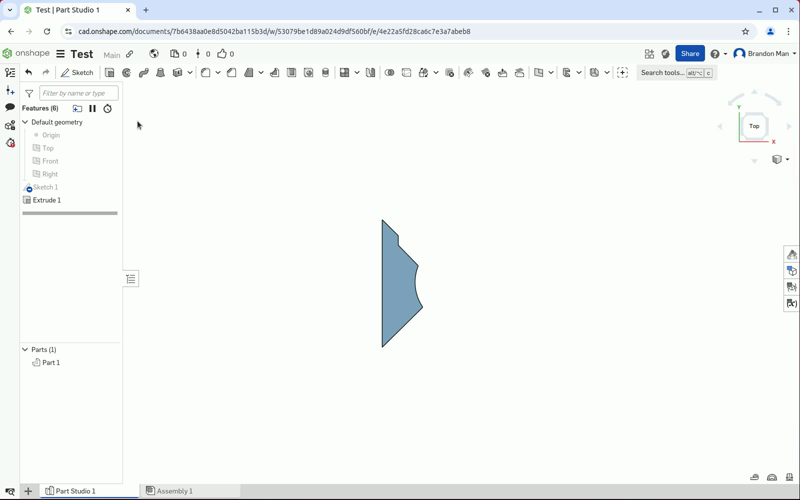
mouse_move(73, 189)
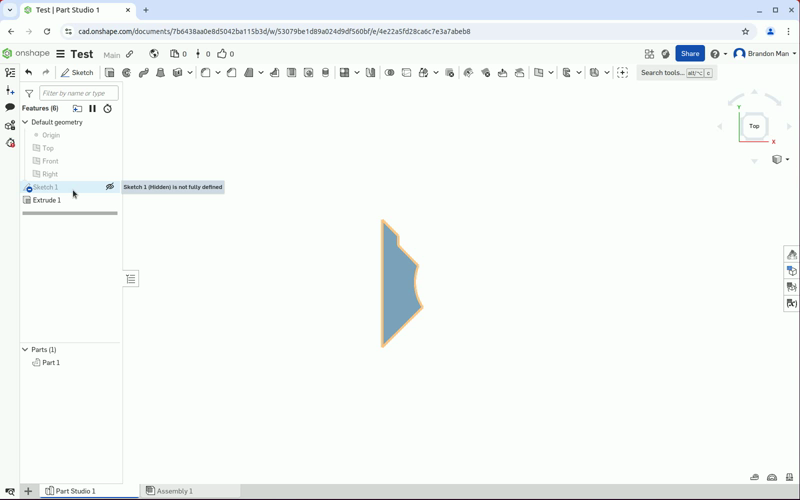
click(73, 189)
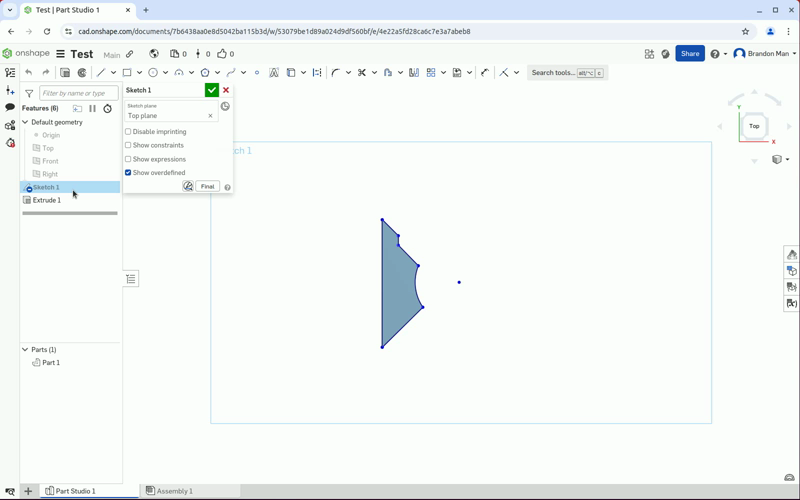
mouse_move(229, 92)
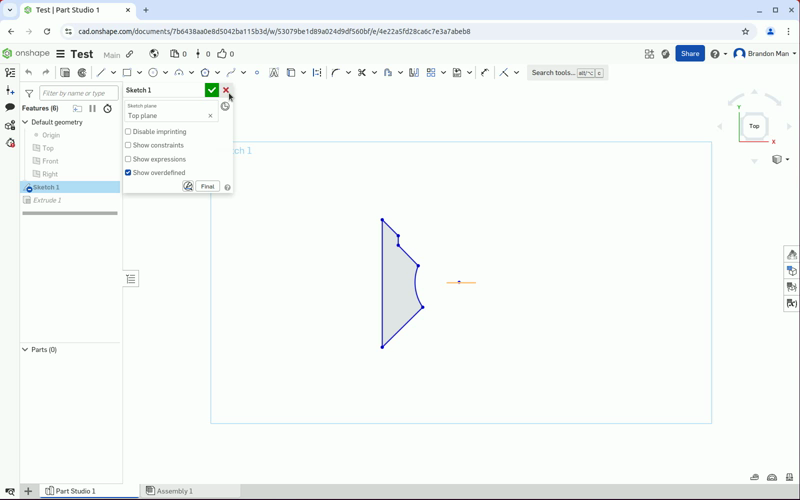
click(229, 92)
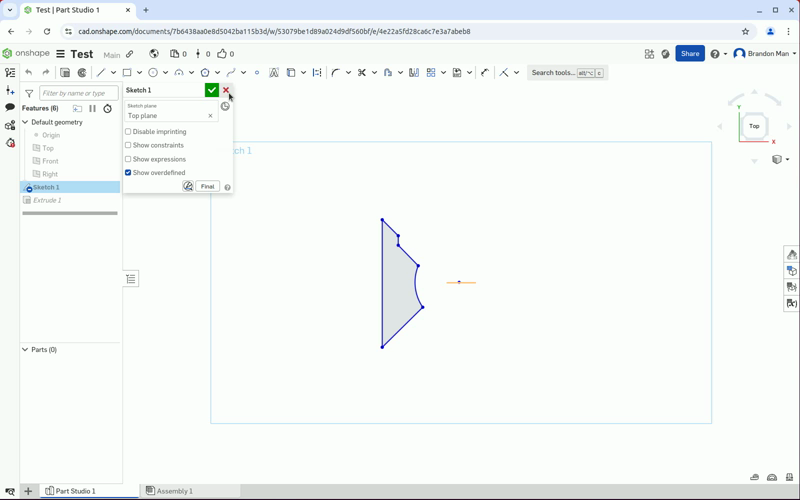
key(shift+s)
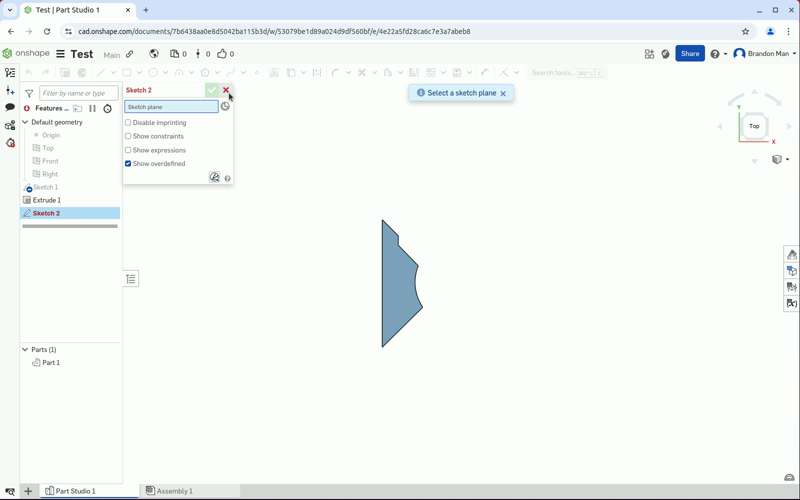
mouse_move(73, 150)
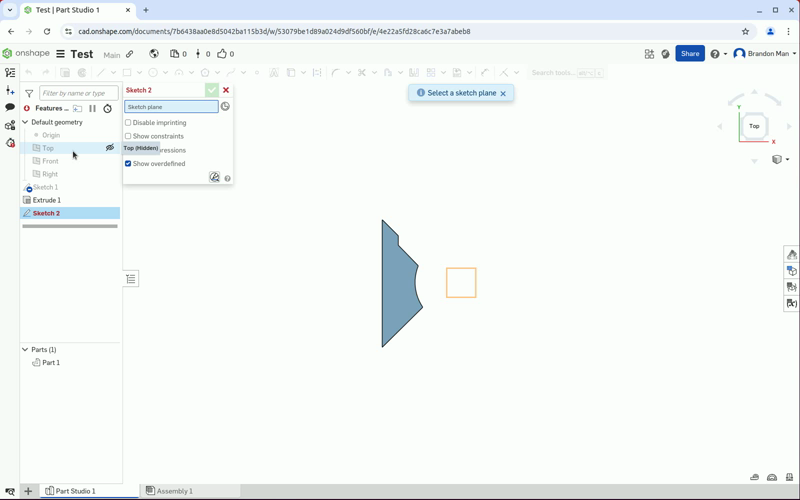
click(73, 150)
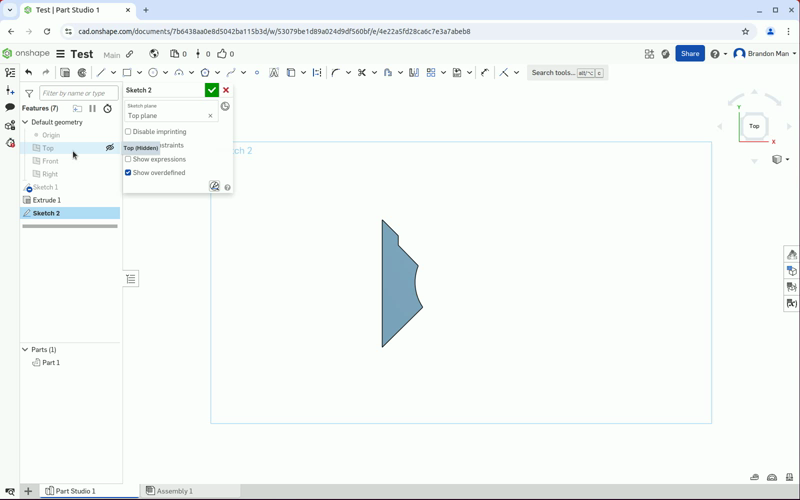
mouse_move(73, 352)
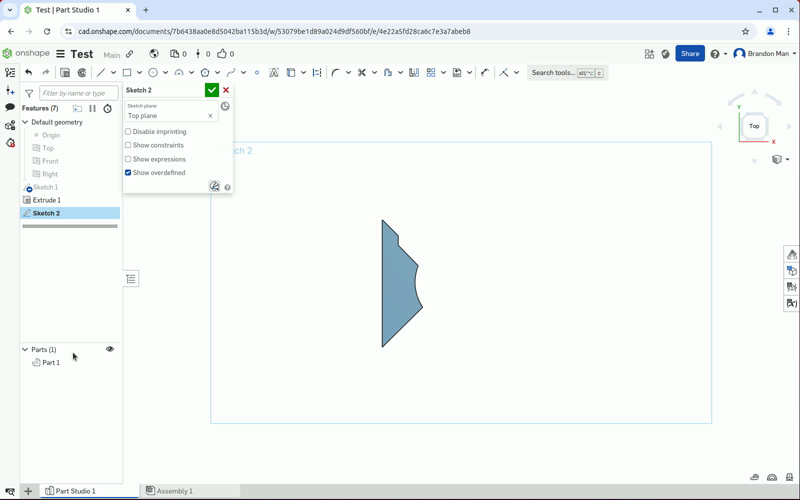
key(y)
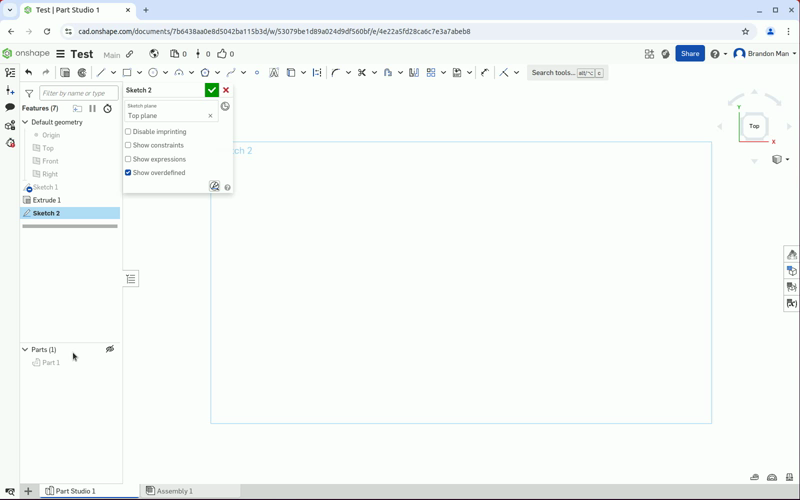
key(l)
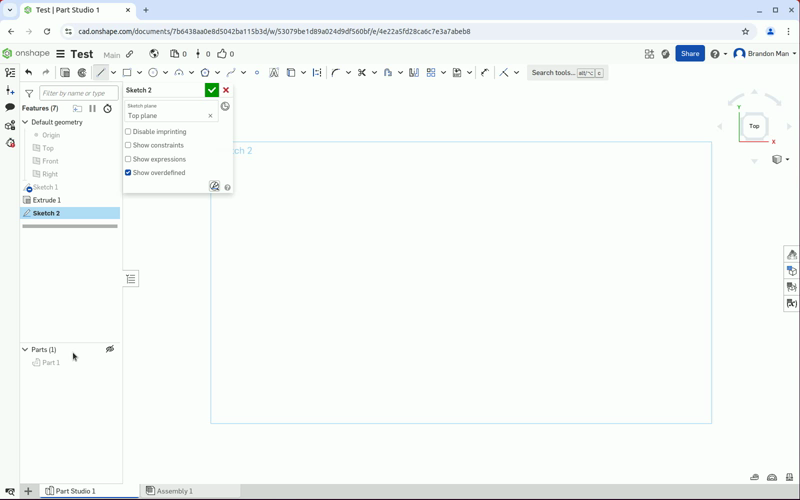
key_down(shift)
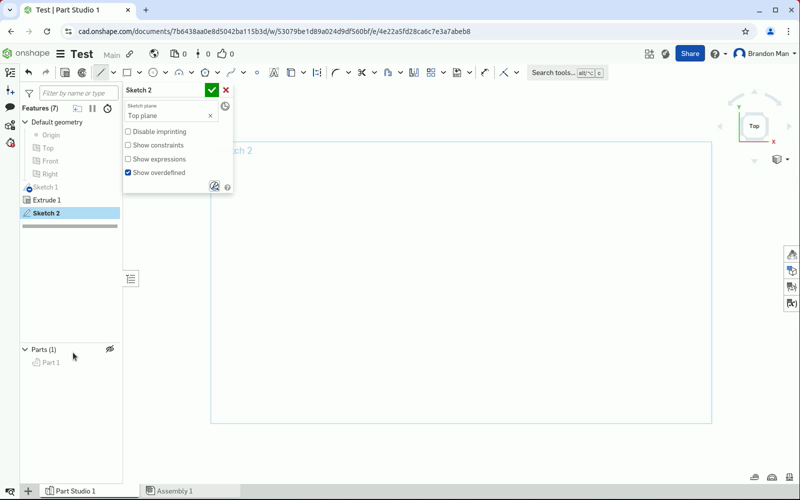
mouse_move(499, 306)
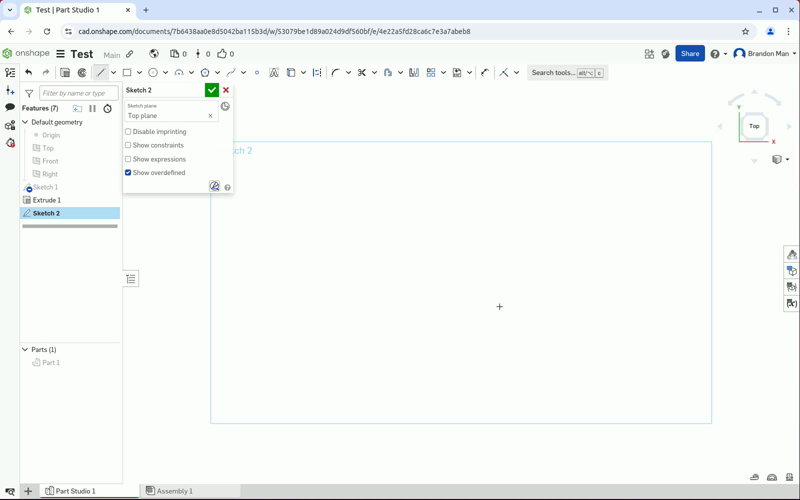
click(499, 306)
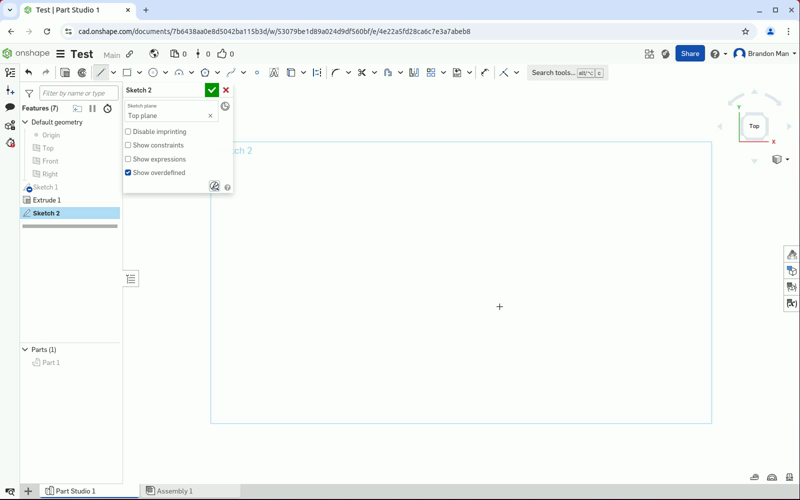
key_up(shift)
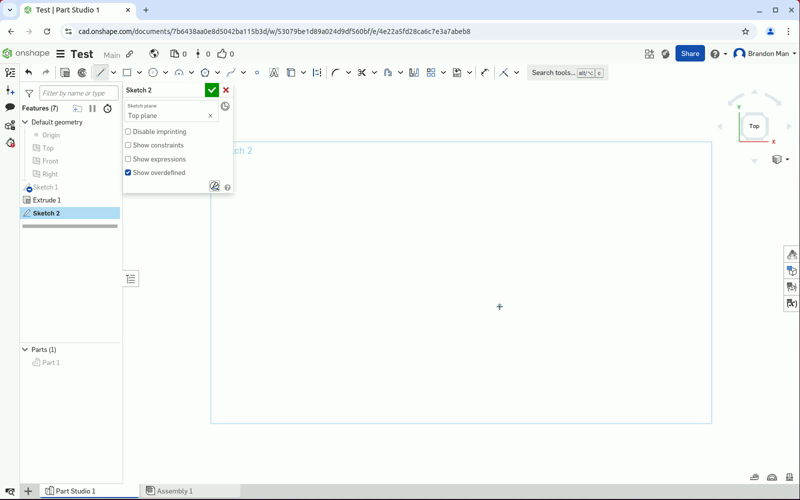
key_down(shift)
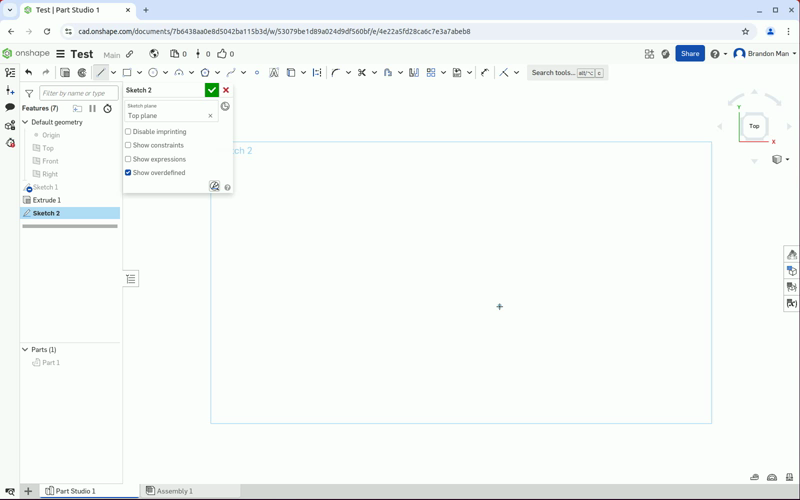
mouse_move(529, 306)
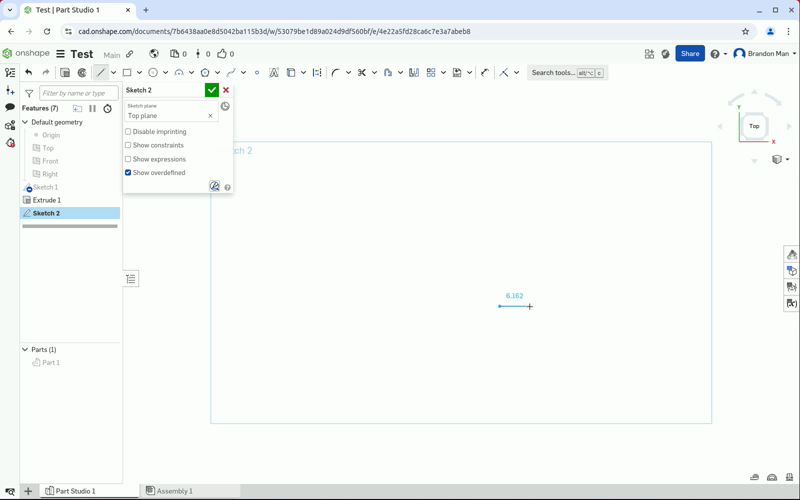
mouse_move(539, 346)
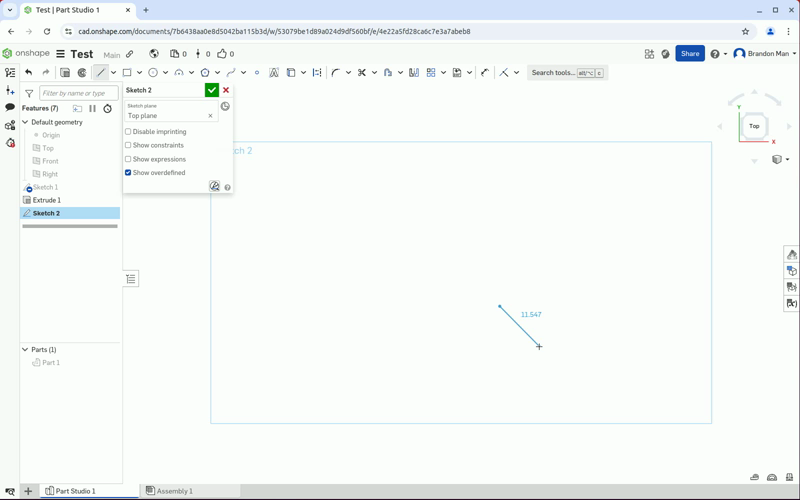
click(539, 346)
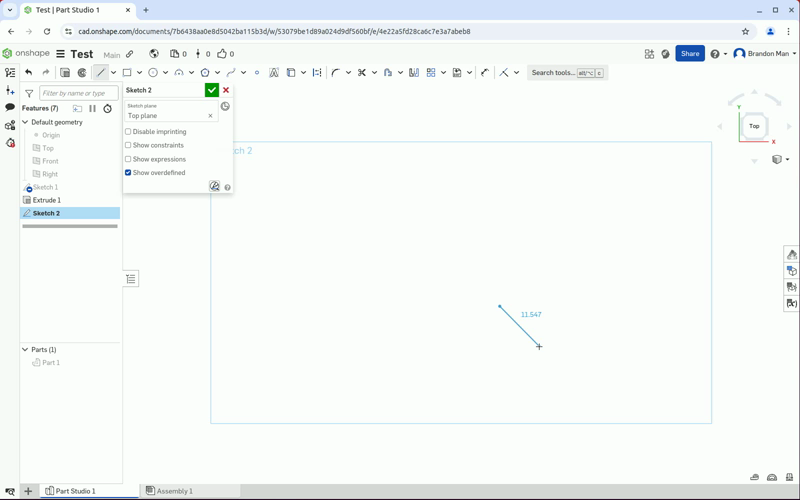
key_up(shift)
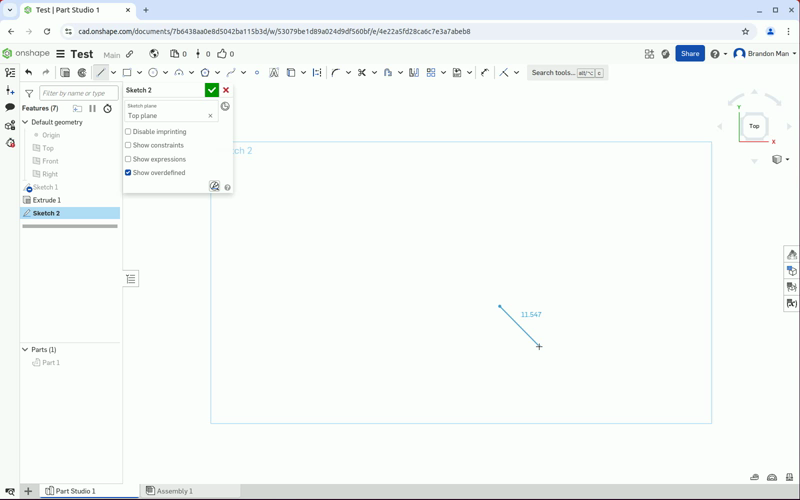
key_down(shift)
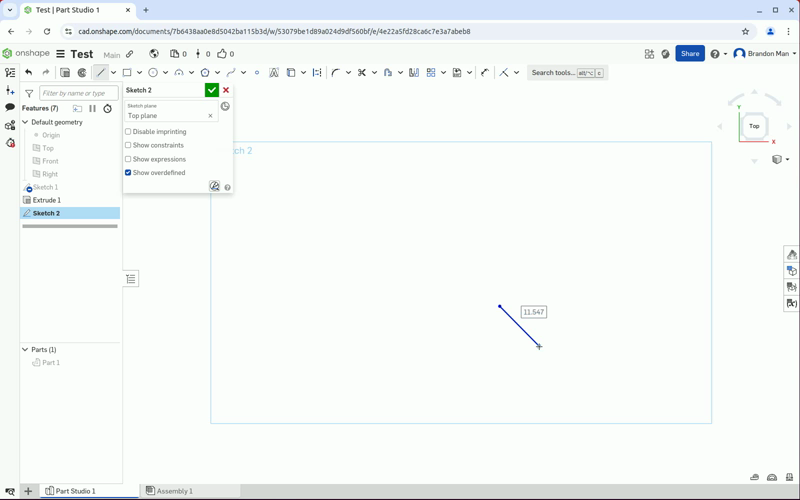
mouse_move(539, 218)
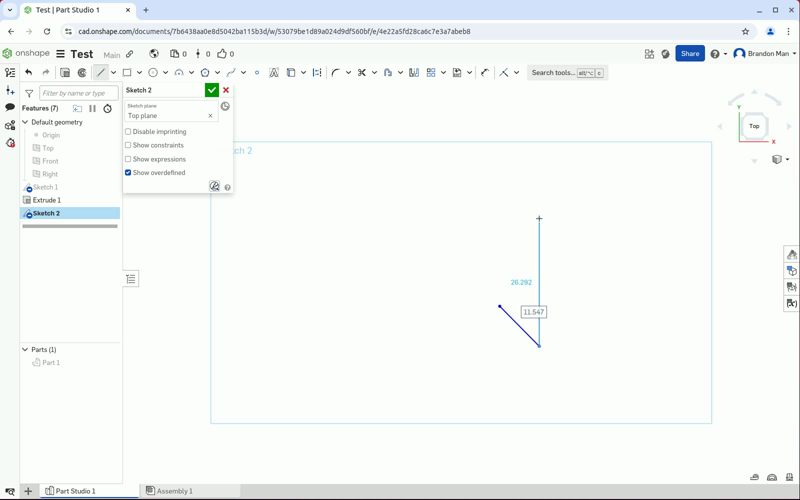
click(539, 218)
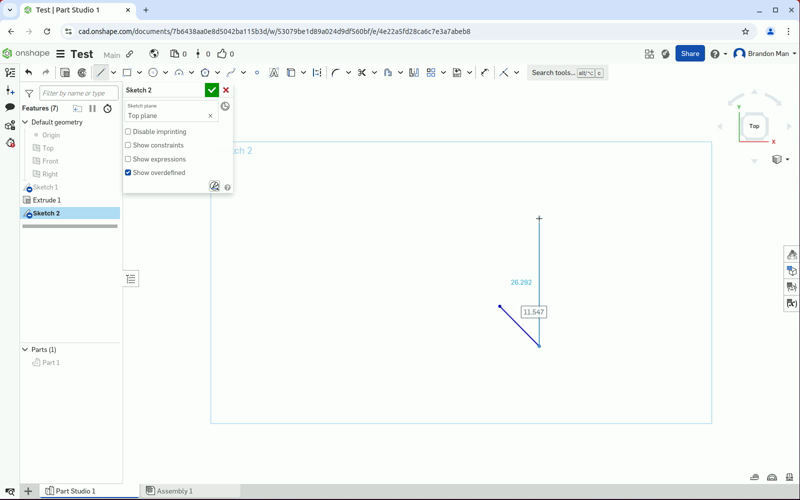
key_up(shift)
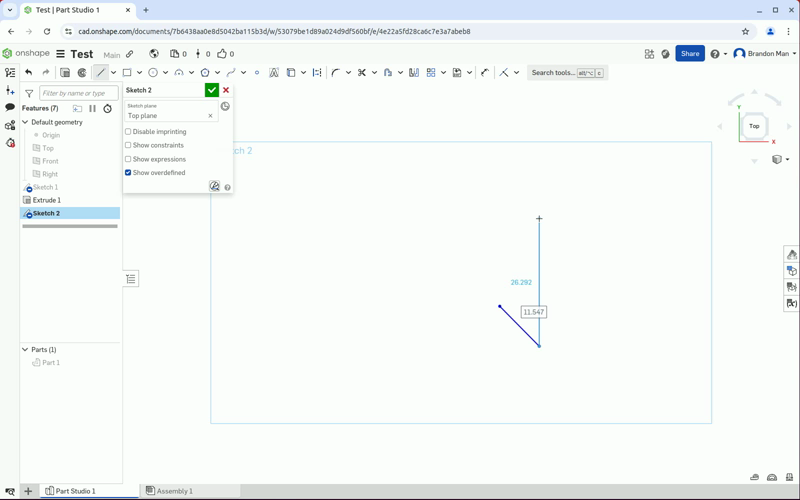
key_down(shift)
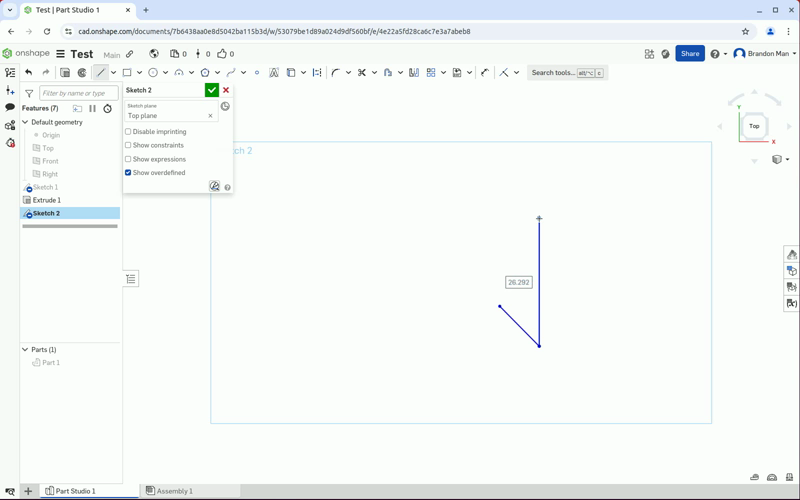
mouse_move(569, 218)
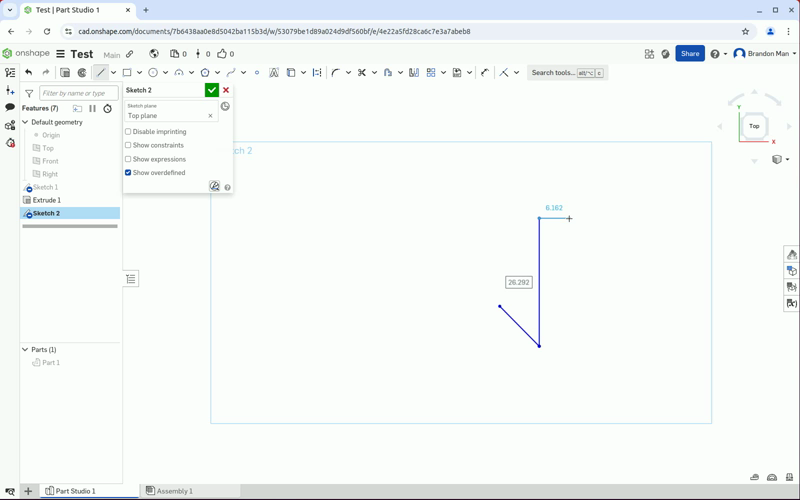
mouse_move(523, 234)
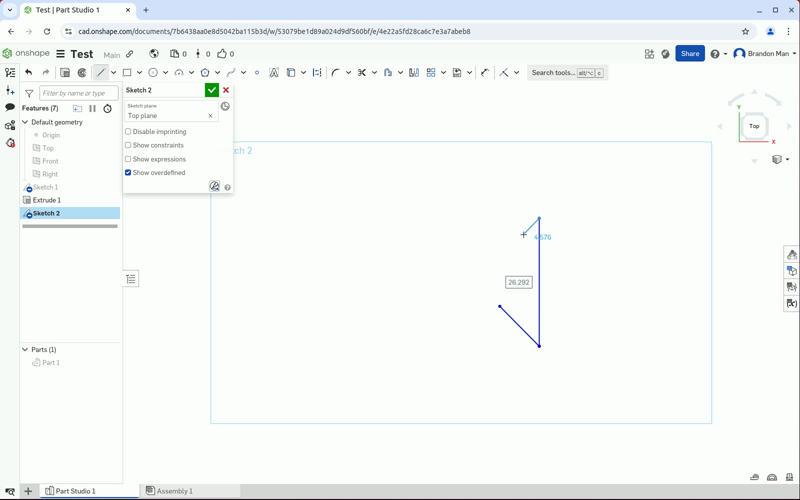
click(523, 234)
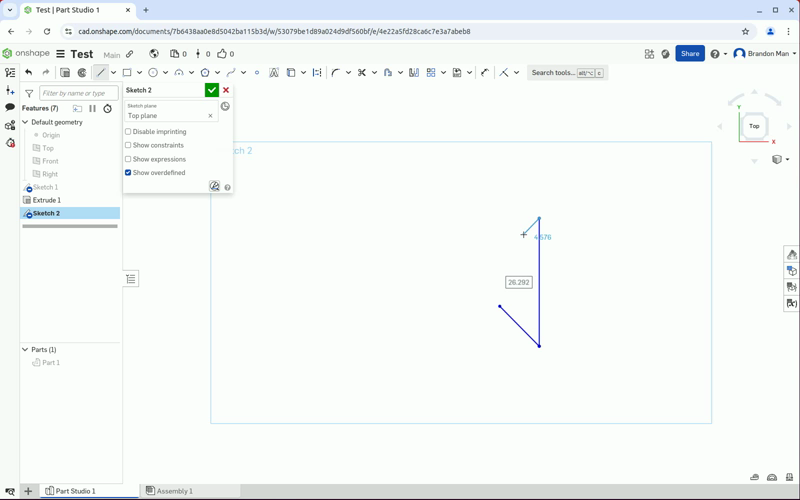
key_up(shift)
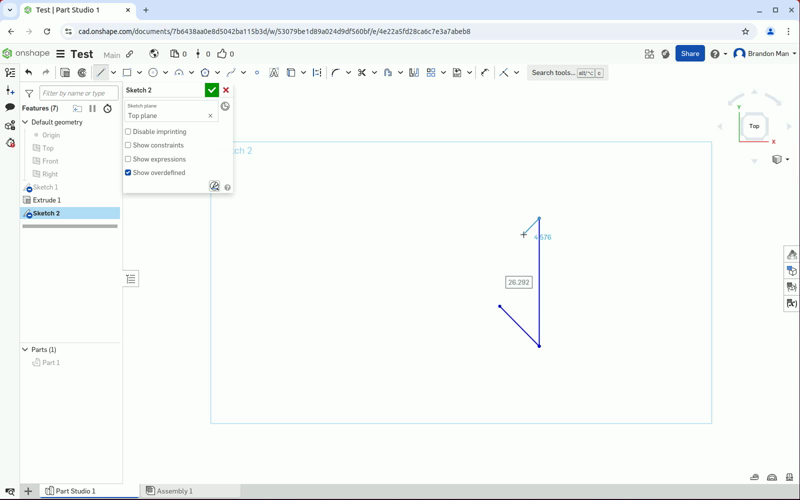
key_down(shift)
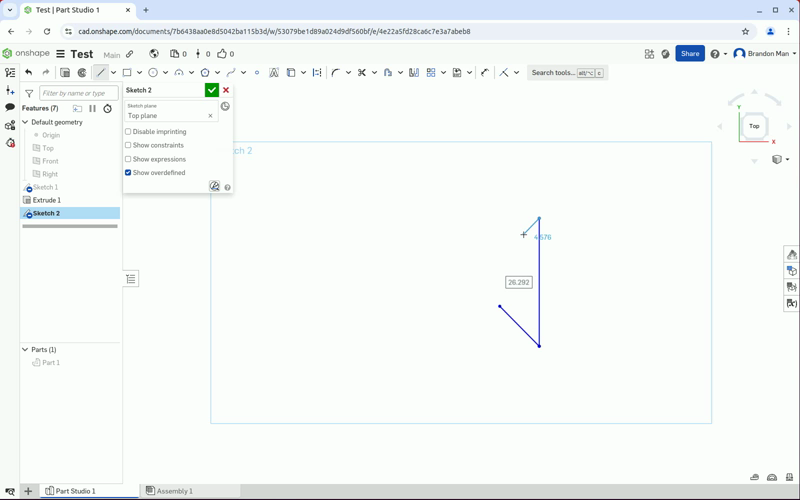
mouse_move(553, 234)
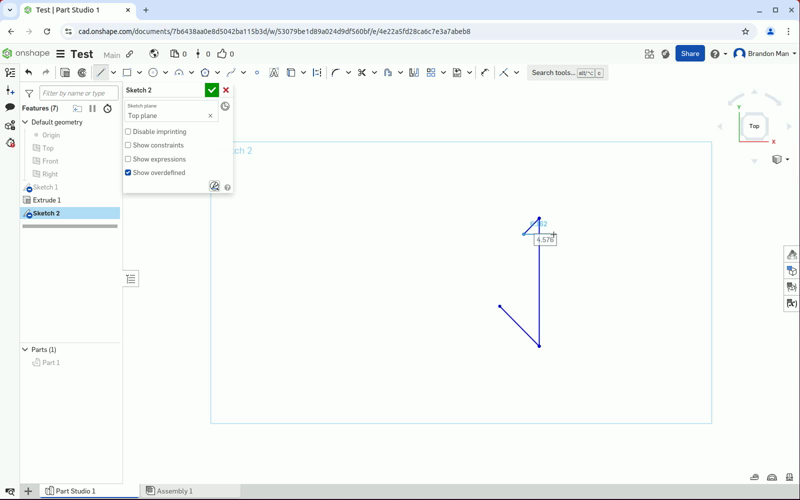
mouse_move(523, 243)
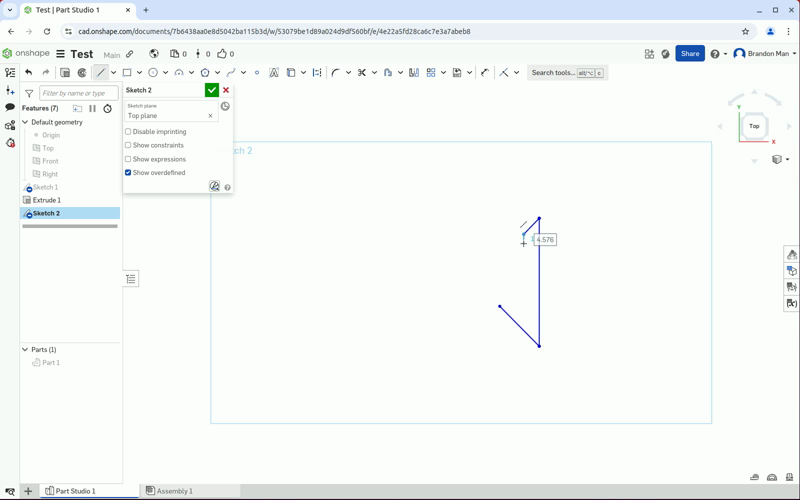
click(523, 243)
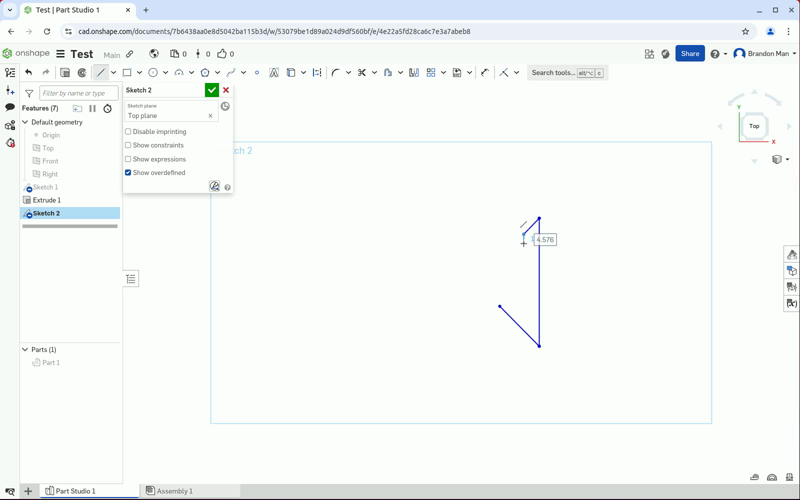
key_up(shift)
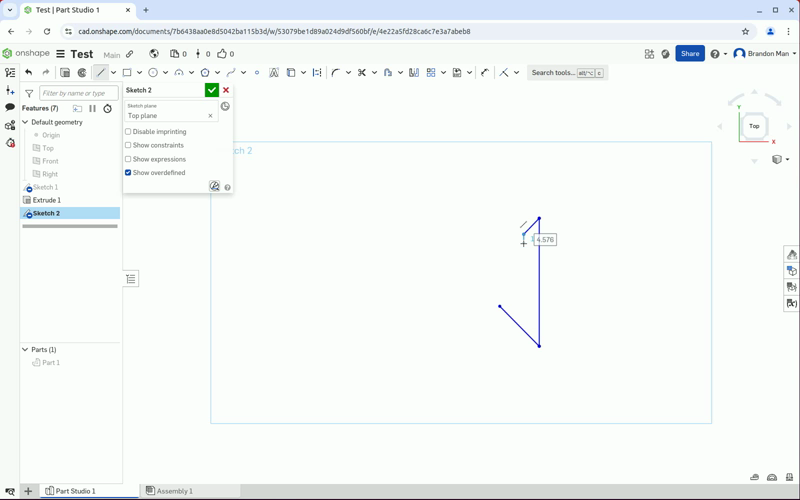
key_down(shift)
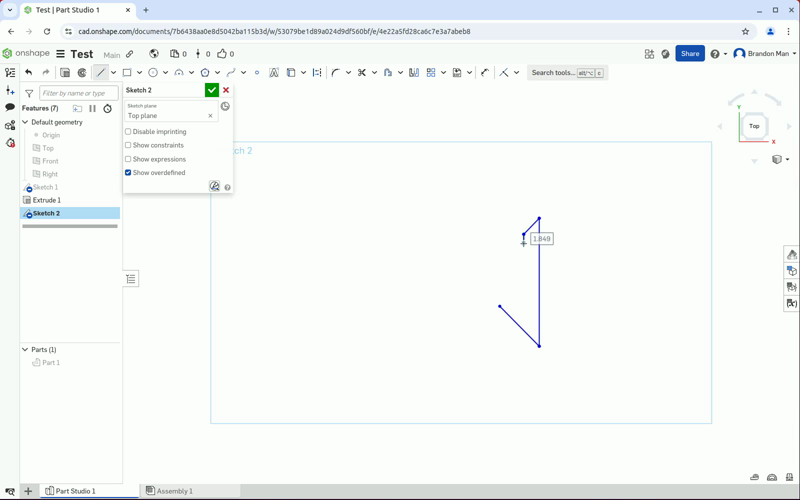
mouse_move(553, 243)
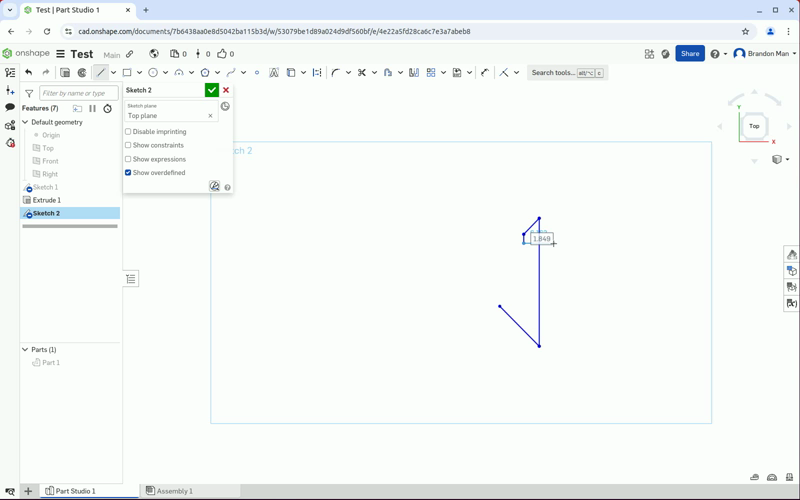
mouse_move(502, 264)
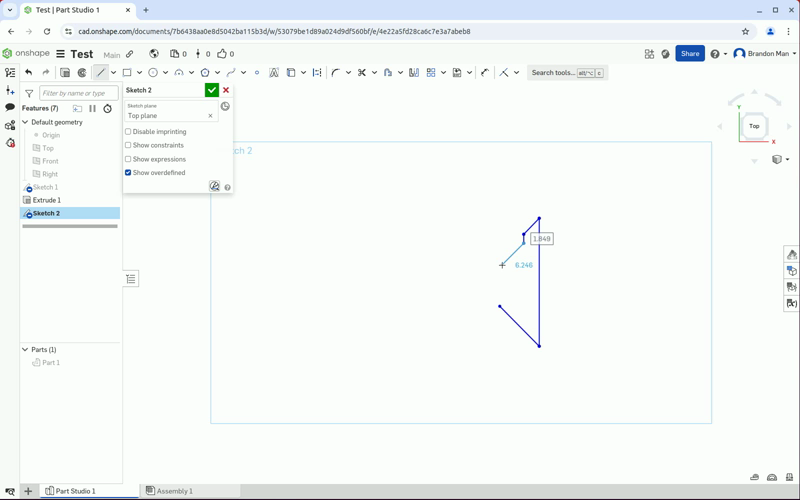
click(502, 264)
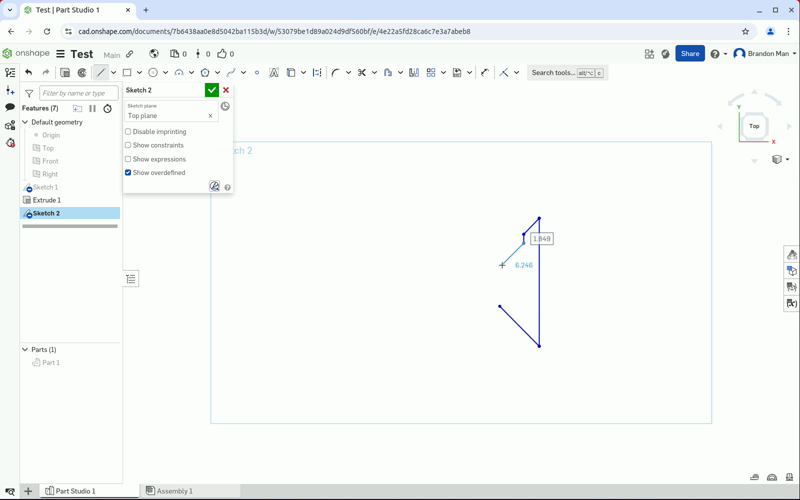
key_up(shift)
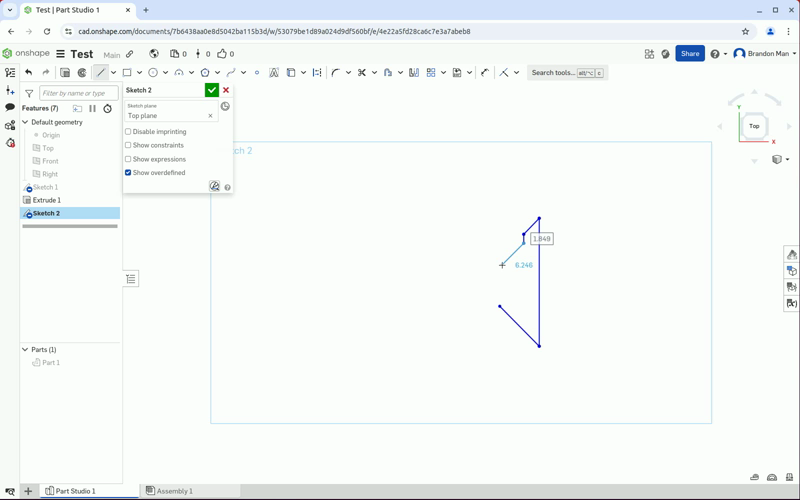
key(esc)
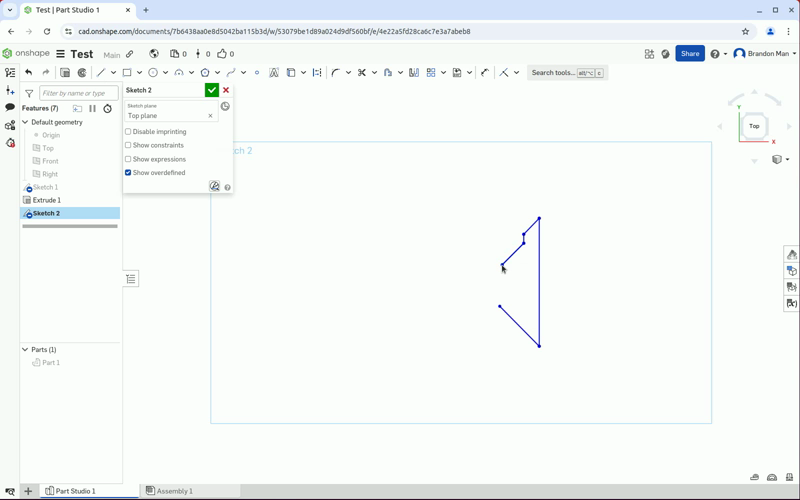
key(a)
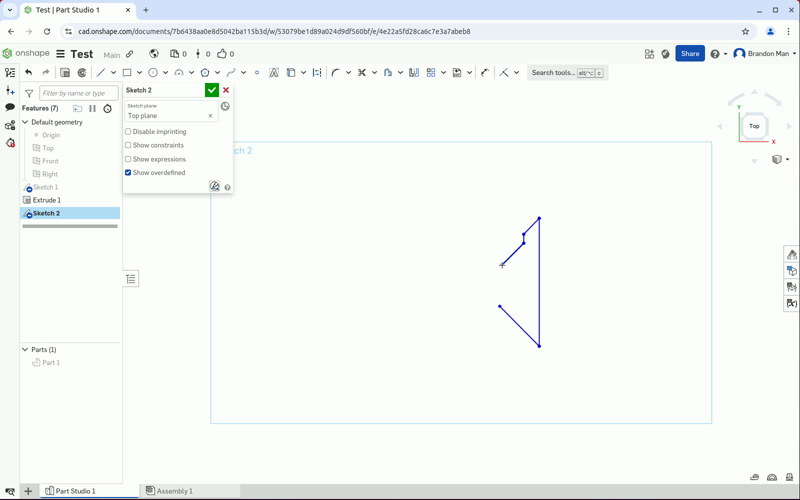
mouse_move(502, 264)
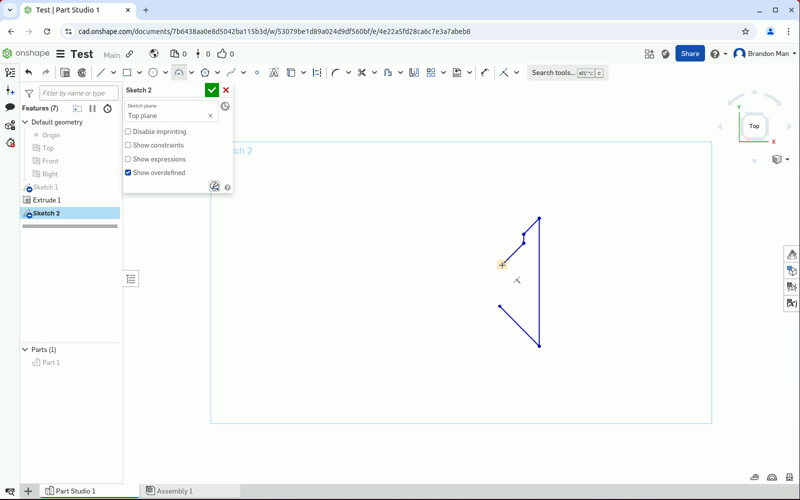
click(502, 264)
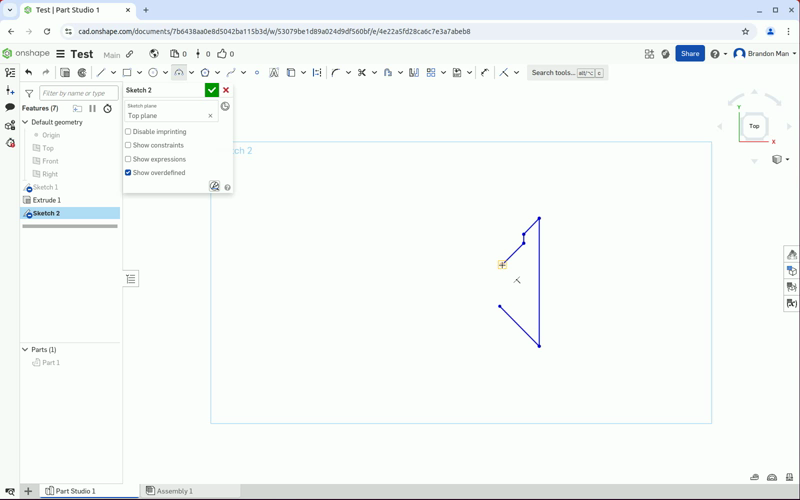
mouse_move(499, 306)
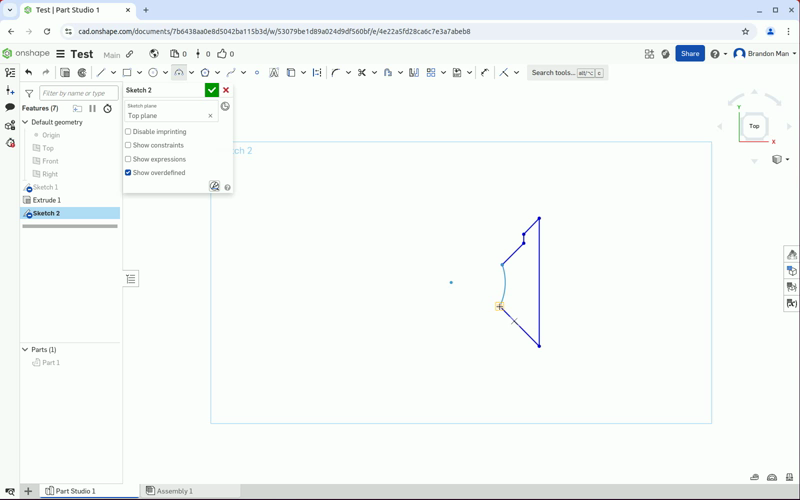
click(499, 306)
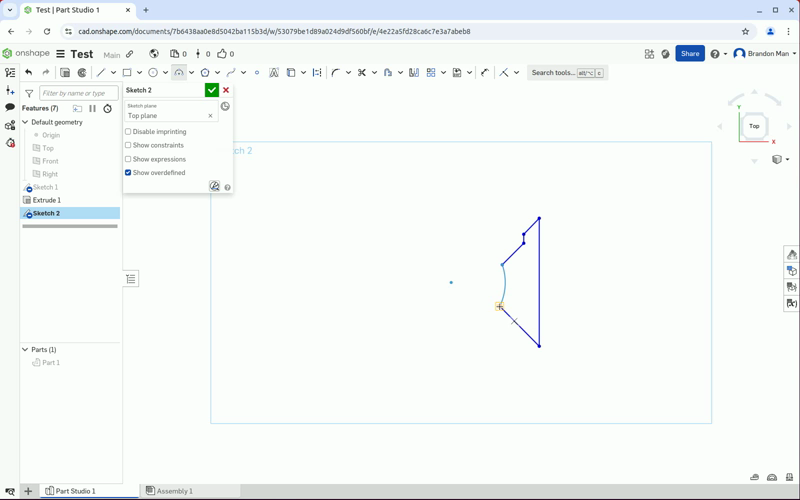
key_down(shift)
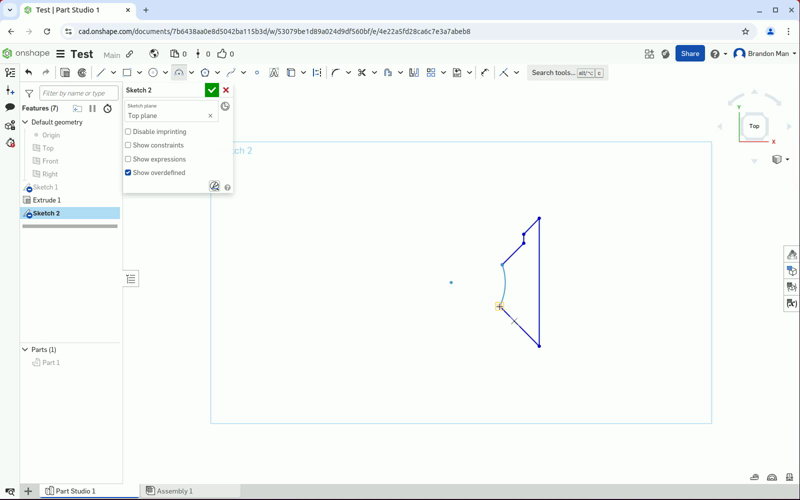
mouse_move(506, 285)
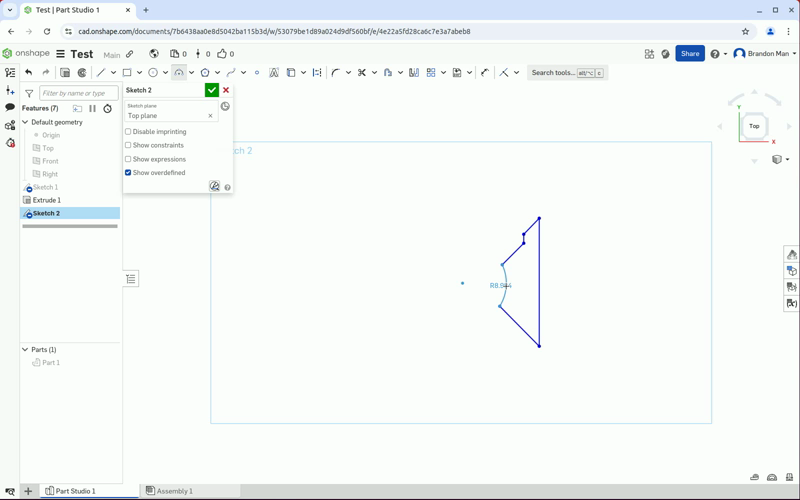
click(506, 285)
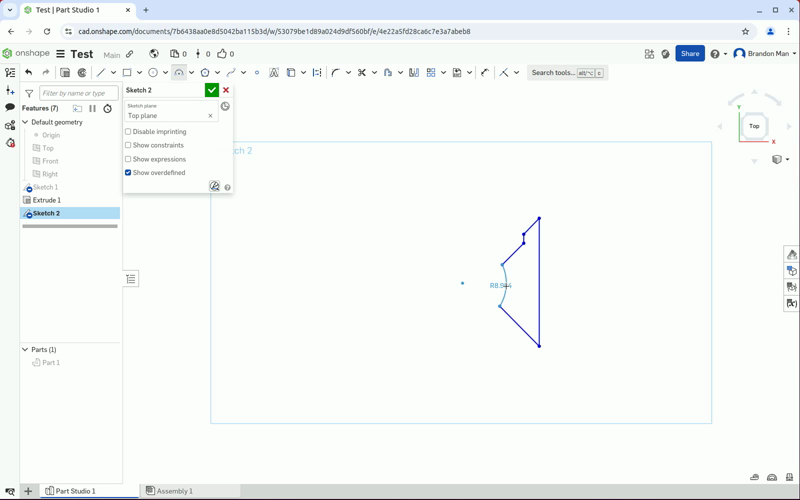
key_up(shift)
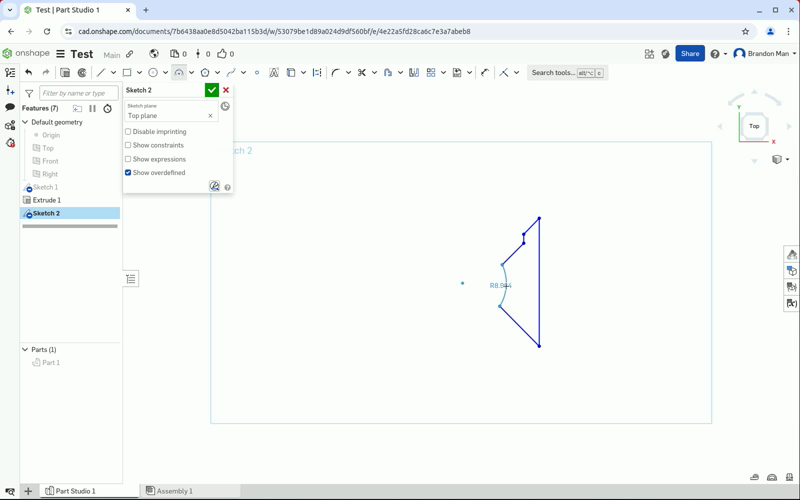
key(esc)
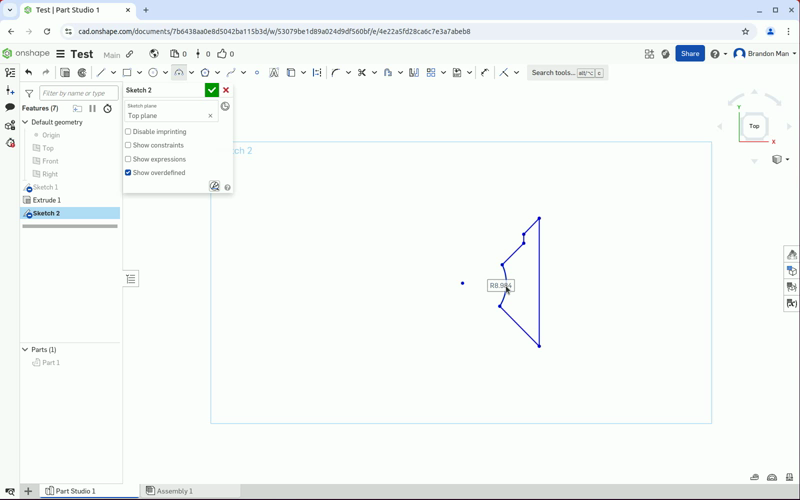
mouse_move(523, 305)
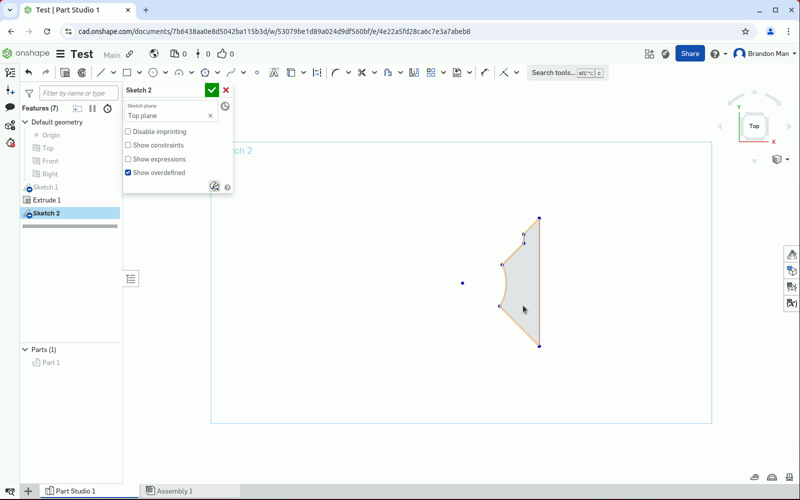
click(523, 305)
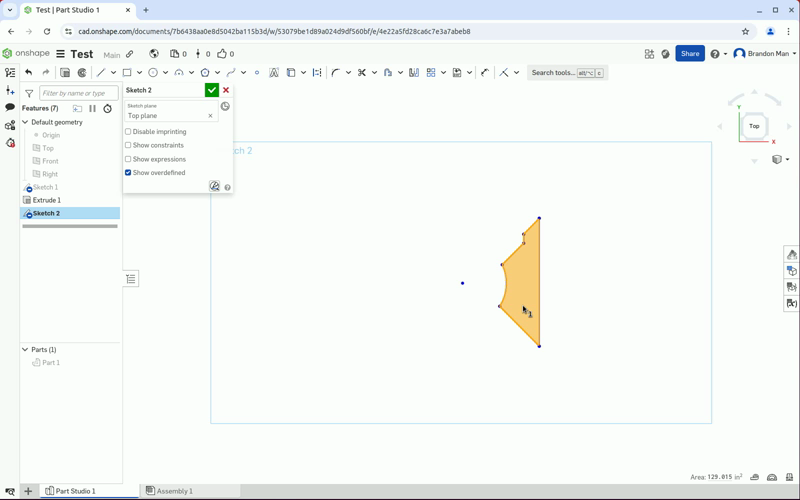
mouse_move(73, 352)
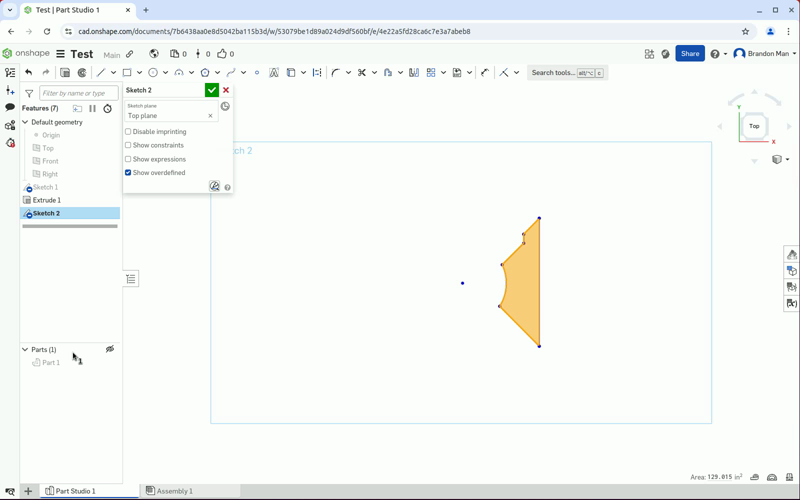
key(shift+y)
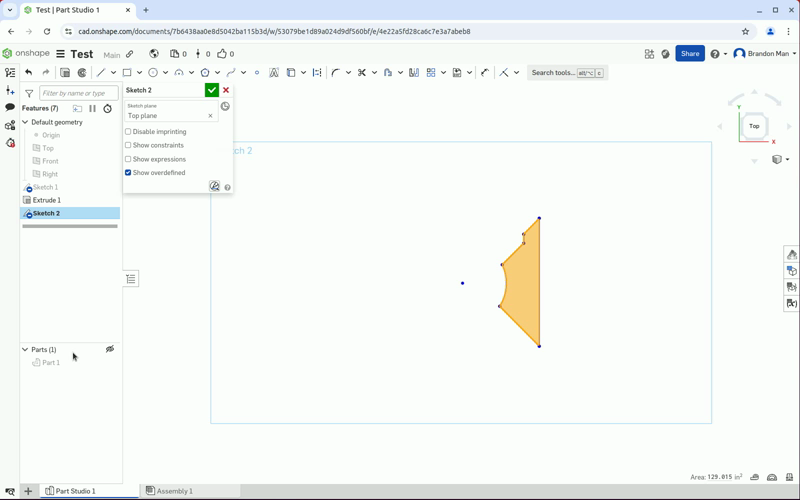
key(shift+e)
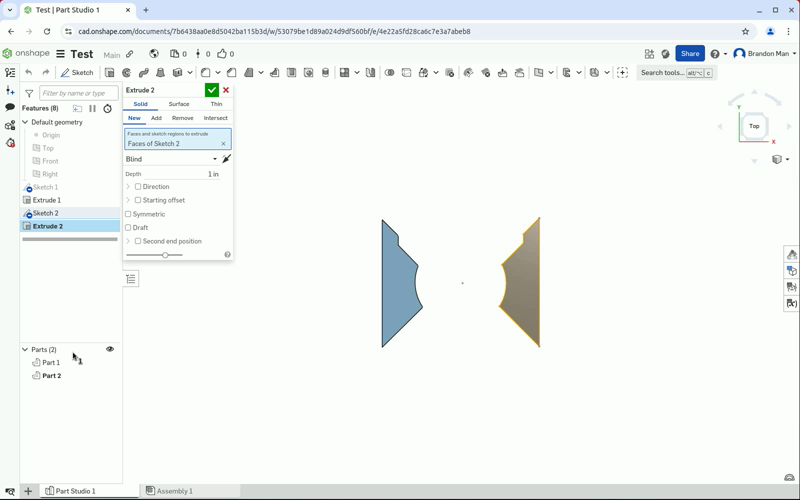
mouse_move(143, 106)
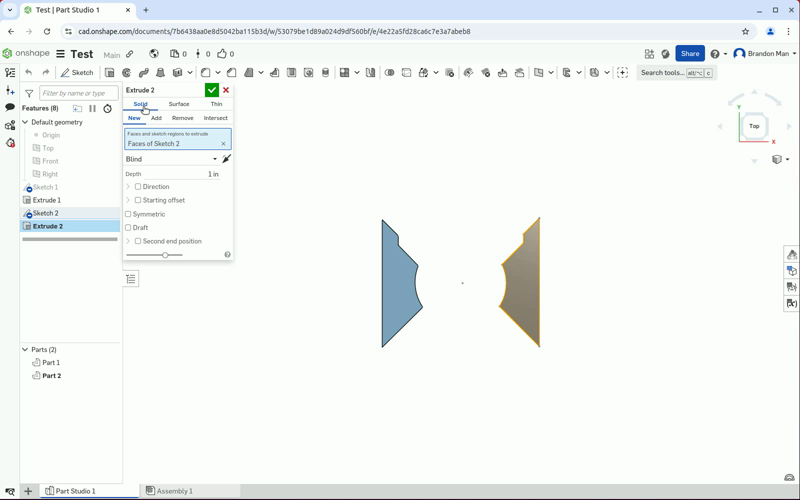
click(143, 106)
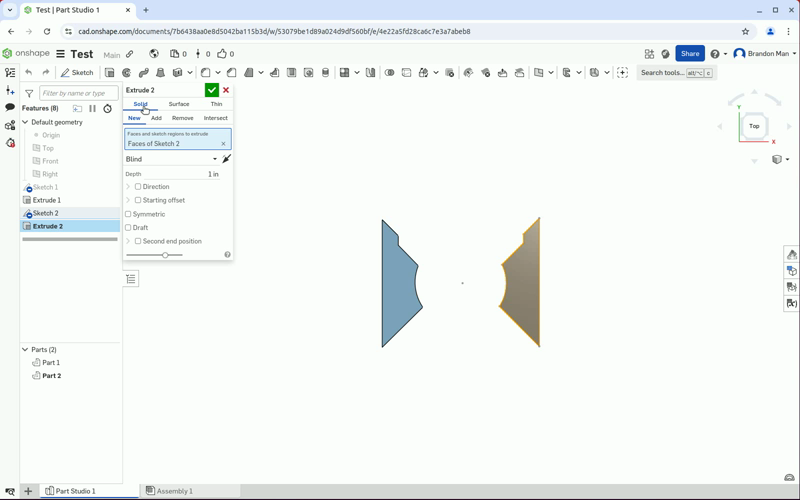
mouse_move(137, 120)
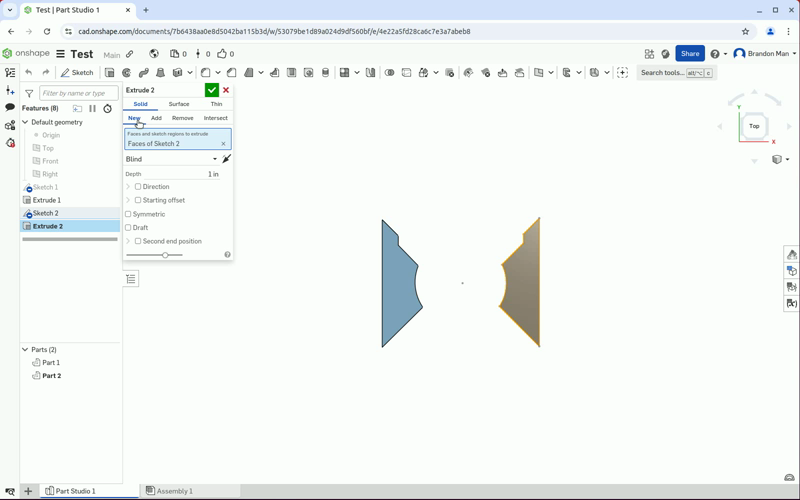
click(137, 120)
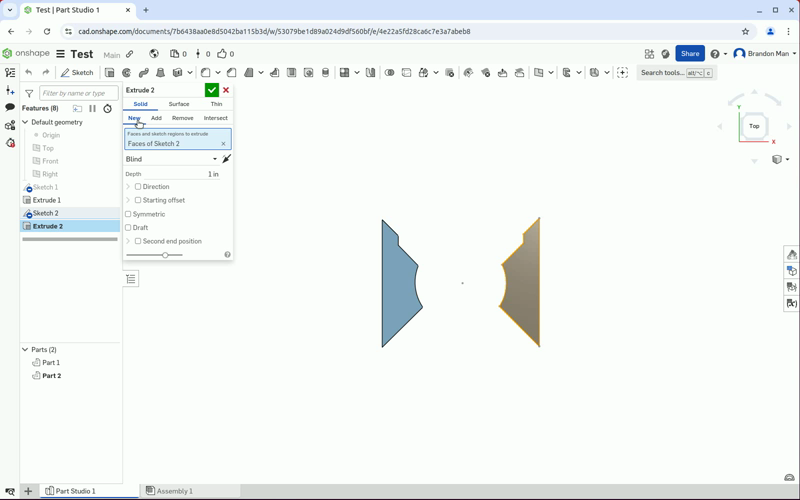
key(tab, 4)
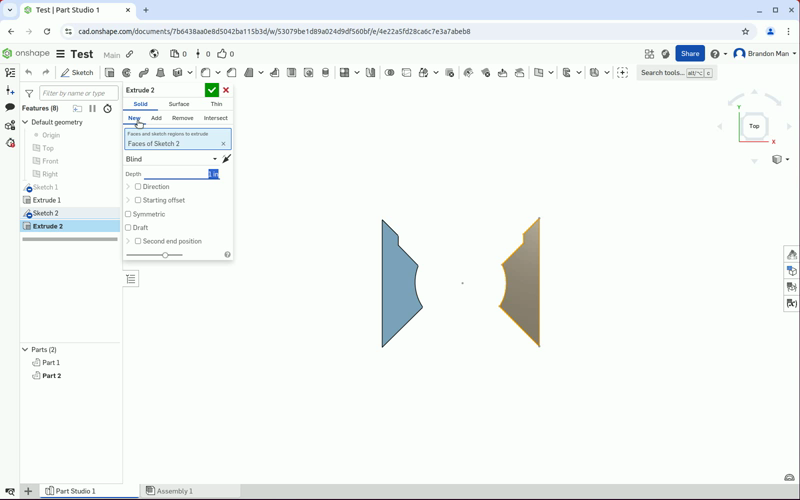
text(23.108)
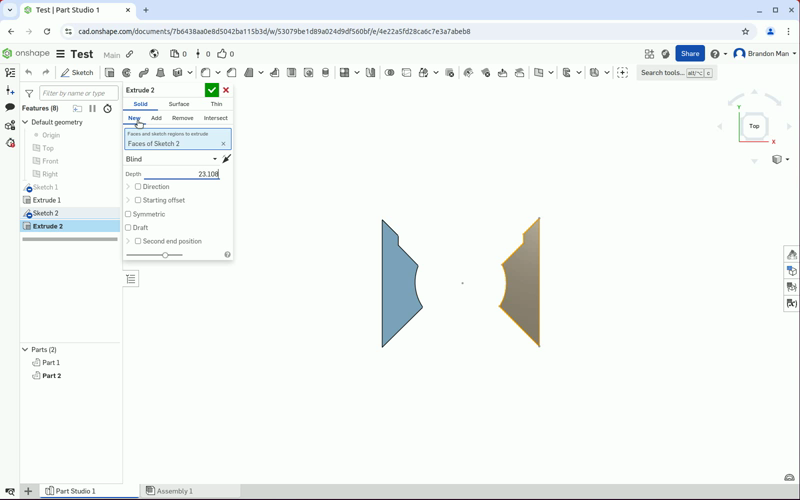
key(enter)
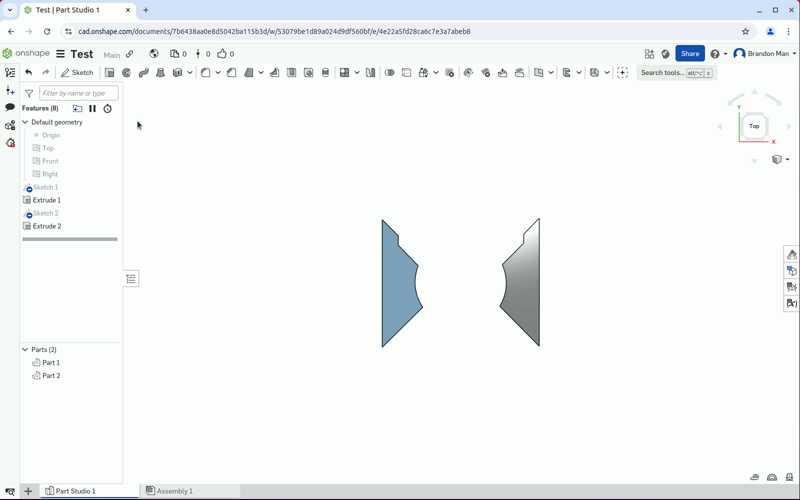
key(shift+h)
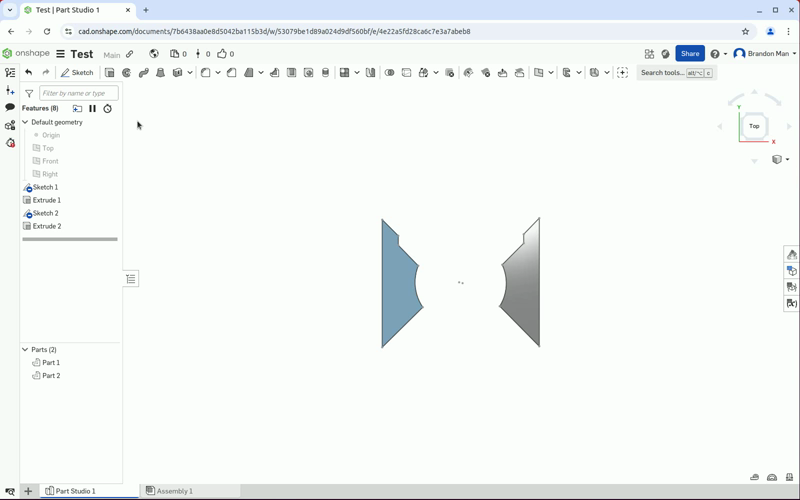
key(shift+h)
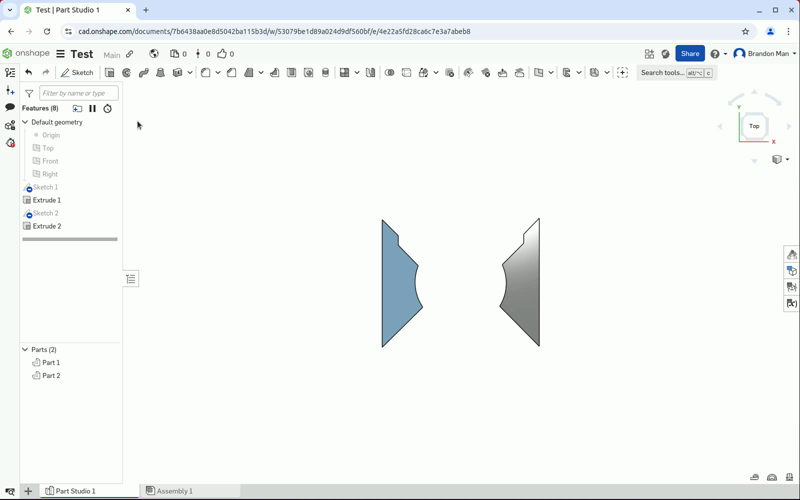
mouse_move(73, 189)
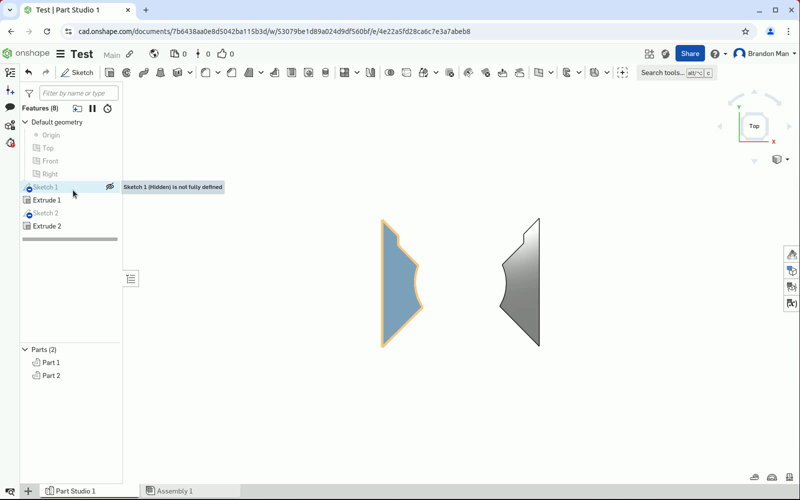
click(73, 189)
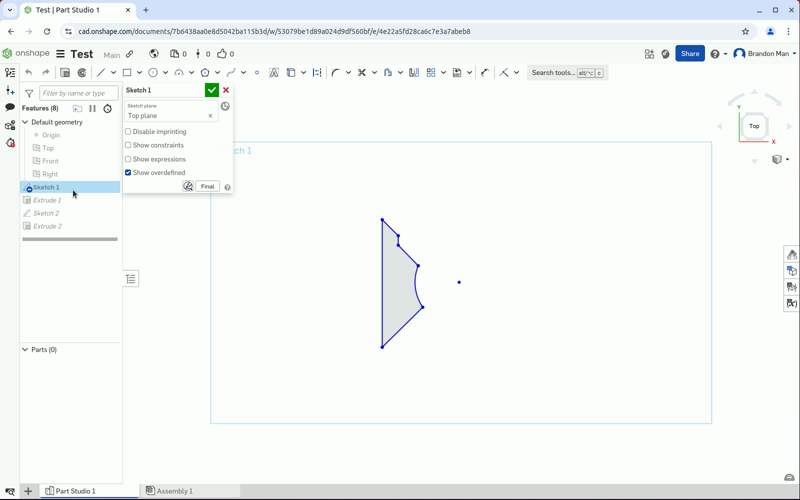
mouse_move(229, 92)
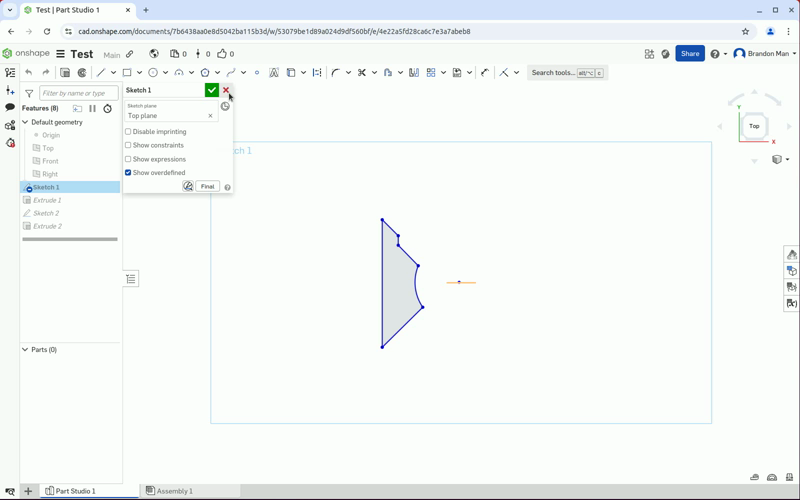
click(229, 92)
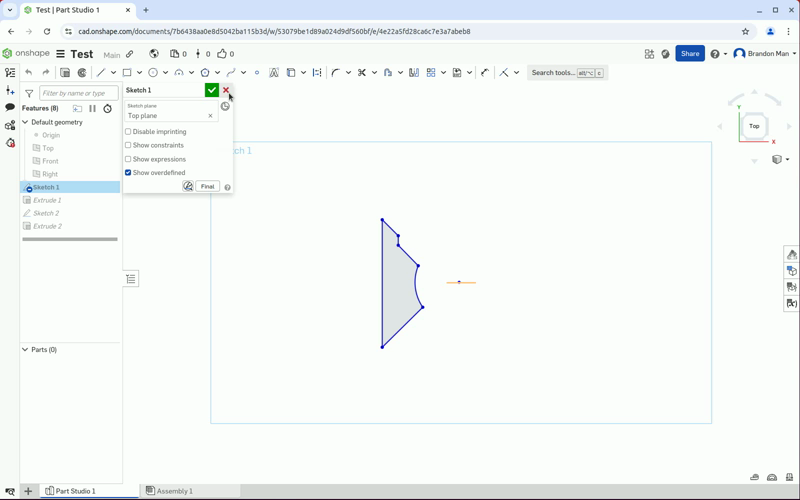
key(shift+s)
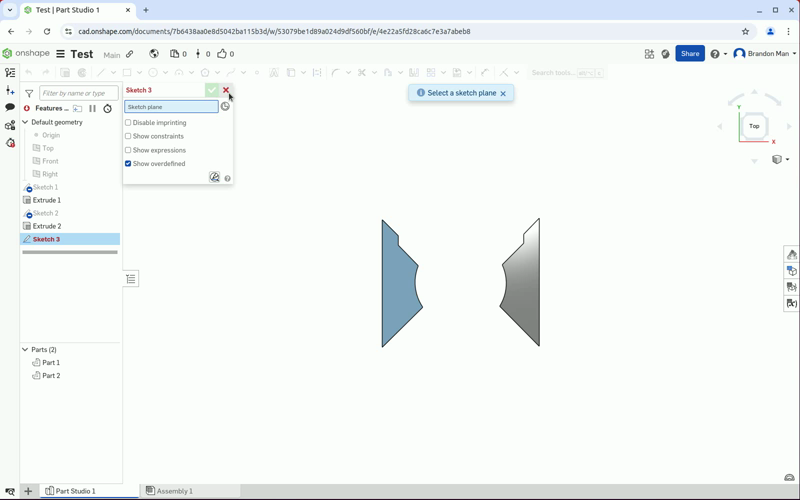
mouse_move(73, 150)
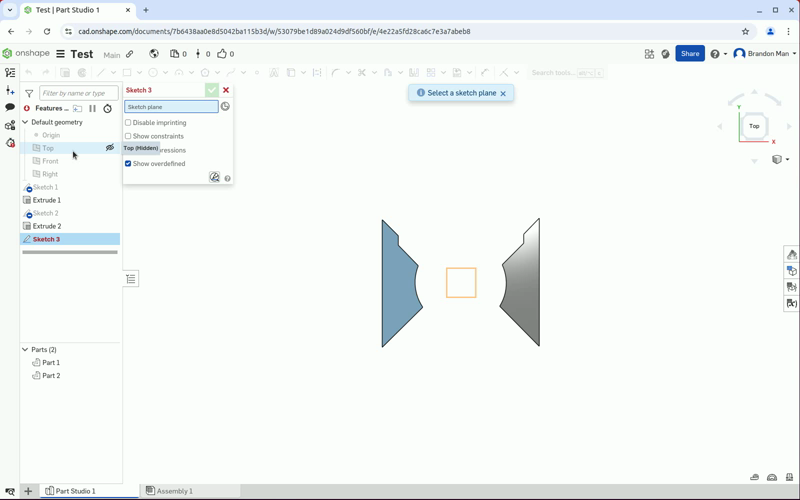
click(73, 150)
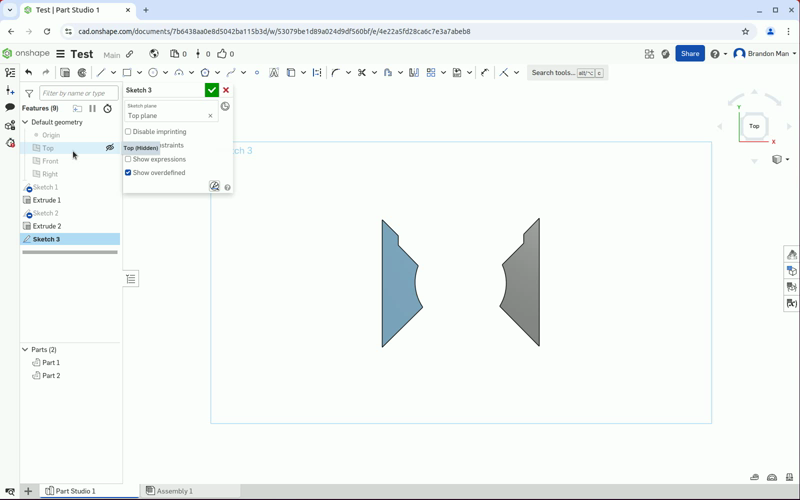
mouse_move(73, 352)
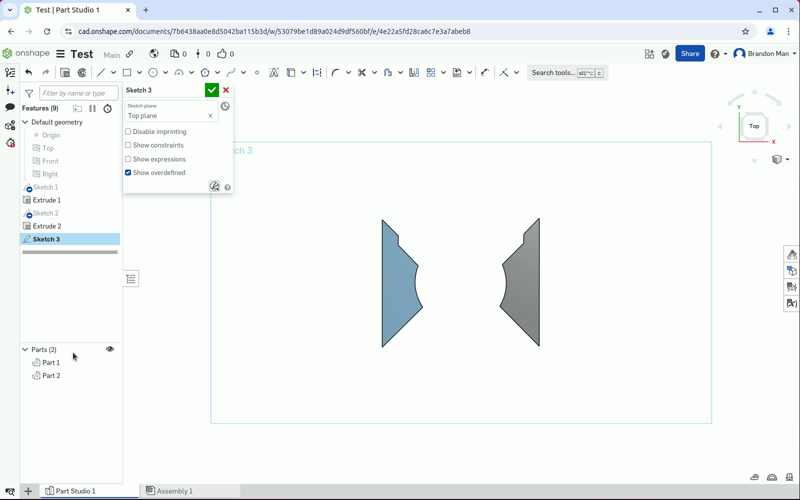
key(y)
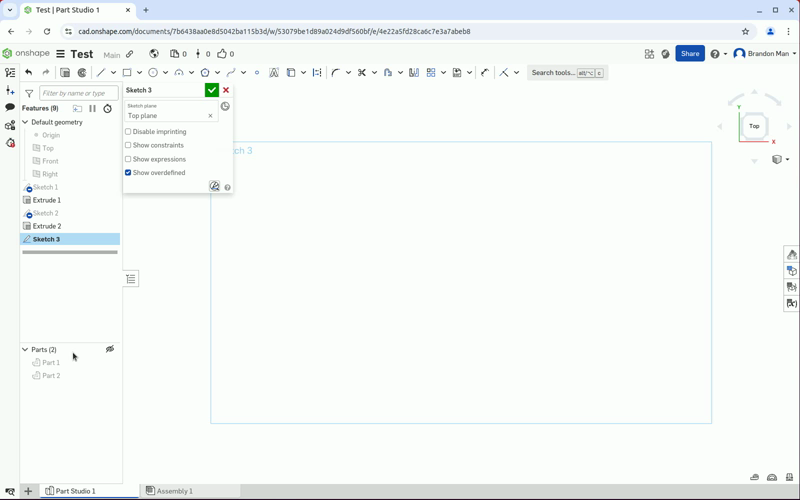
key(l)
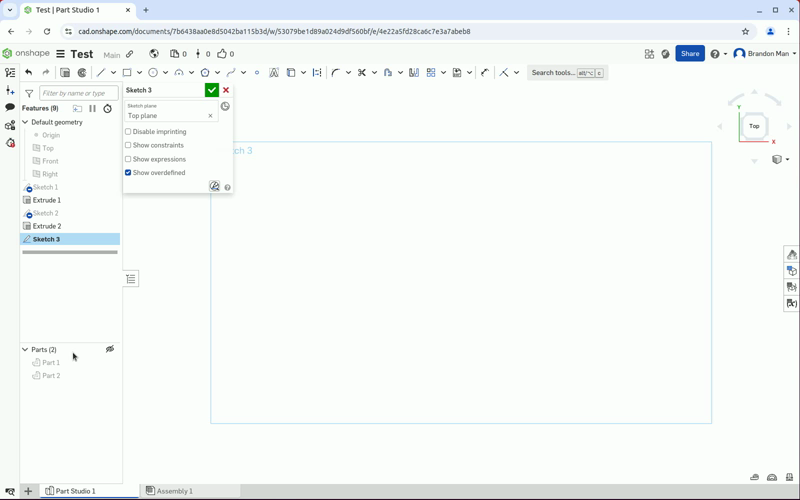
key_down(shift)
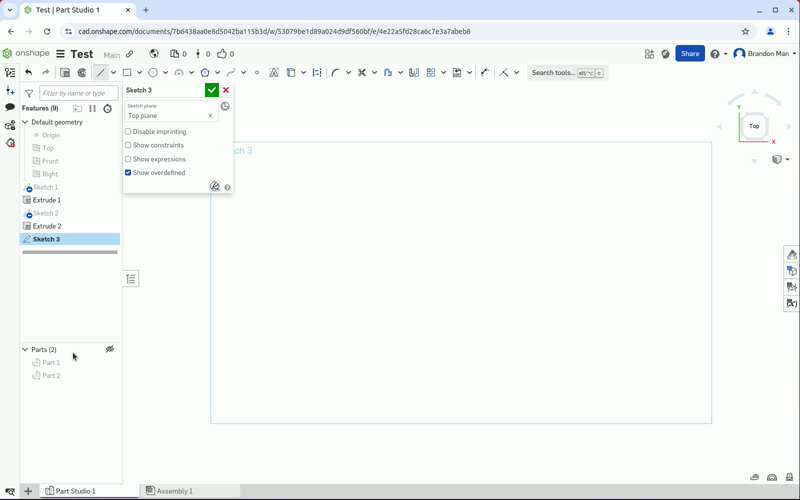
mouse_move(396, 361)
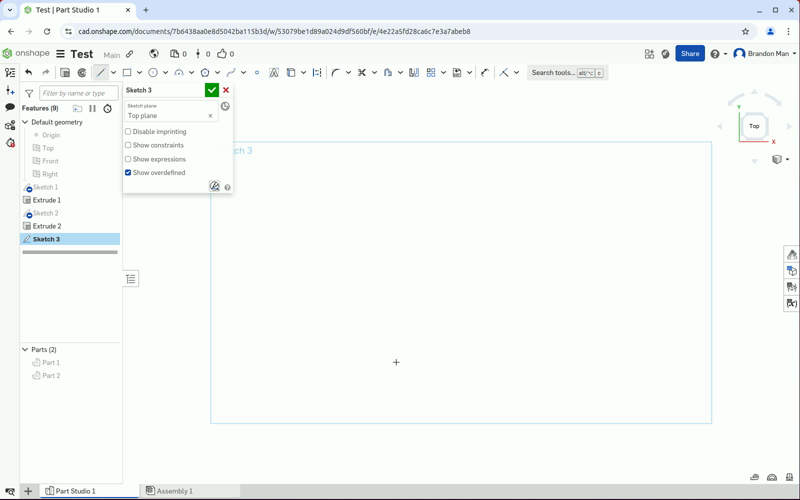
click(396, 361)
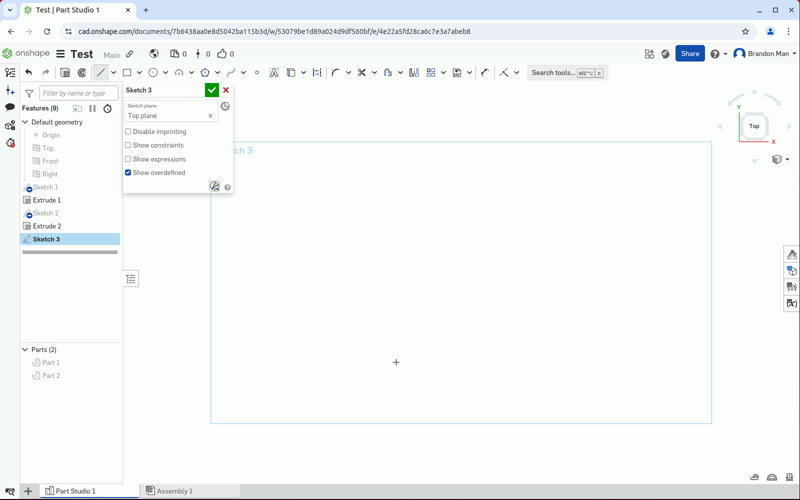
key_up(shift)
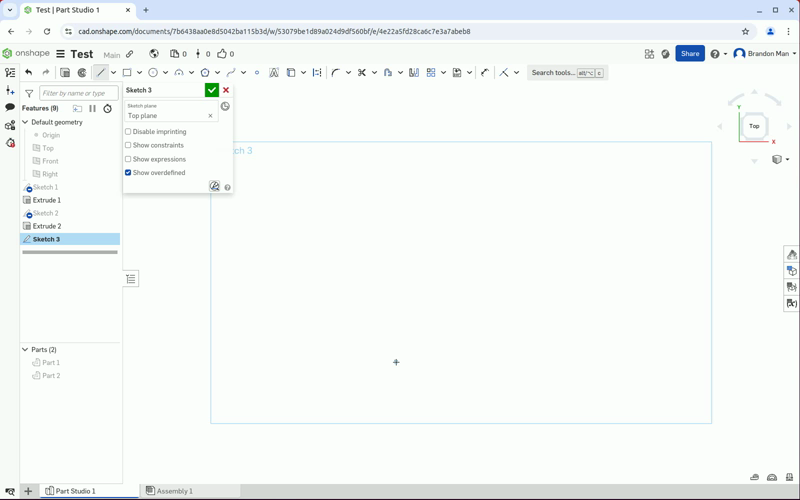
key_down(shift)
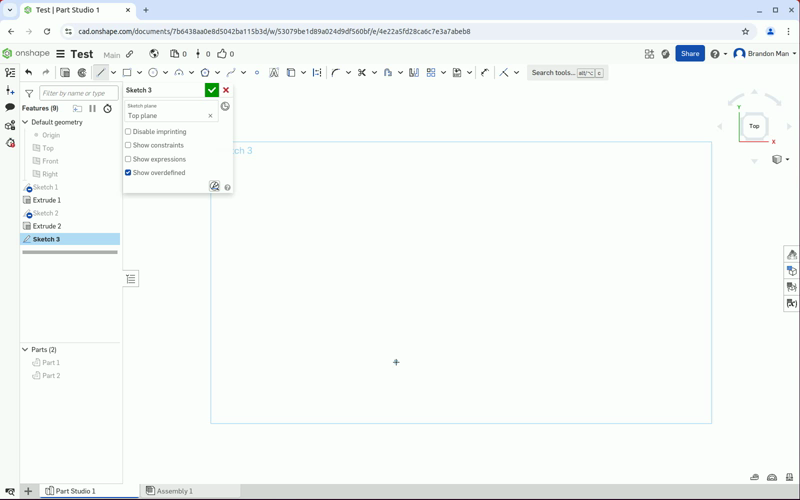
mouse_move(523, 361)
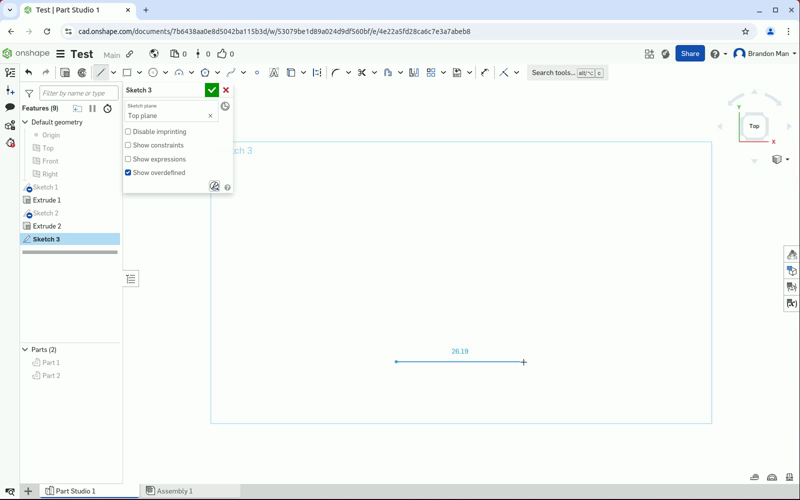
click(523, 361)
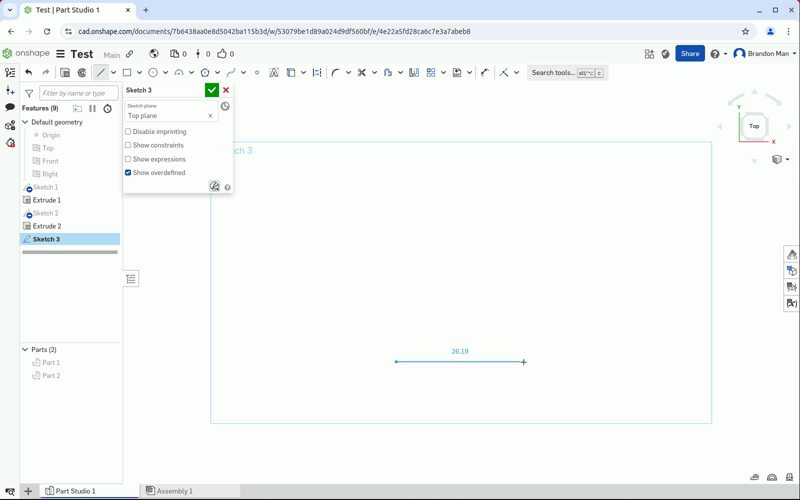
key_up(shift)
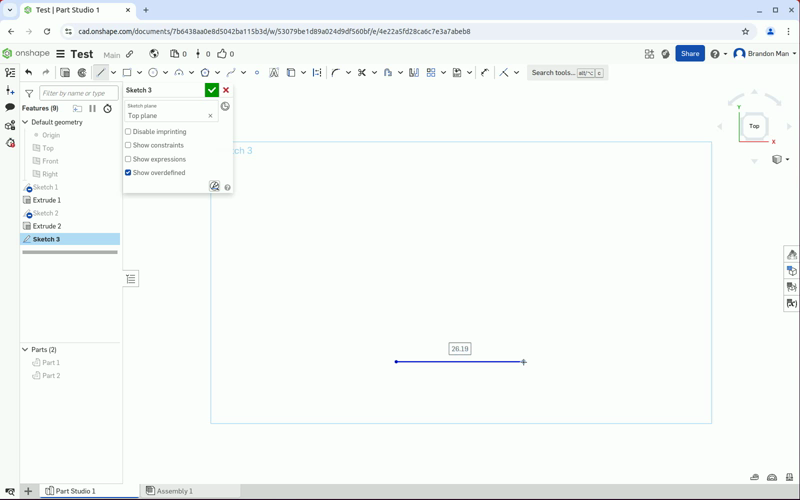
key_down(shift)
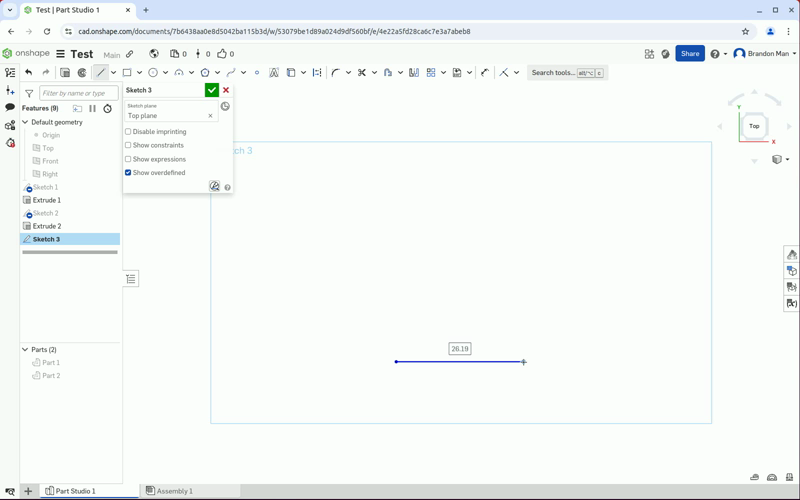
mouse_move(553, 361)
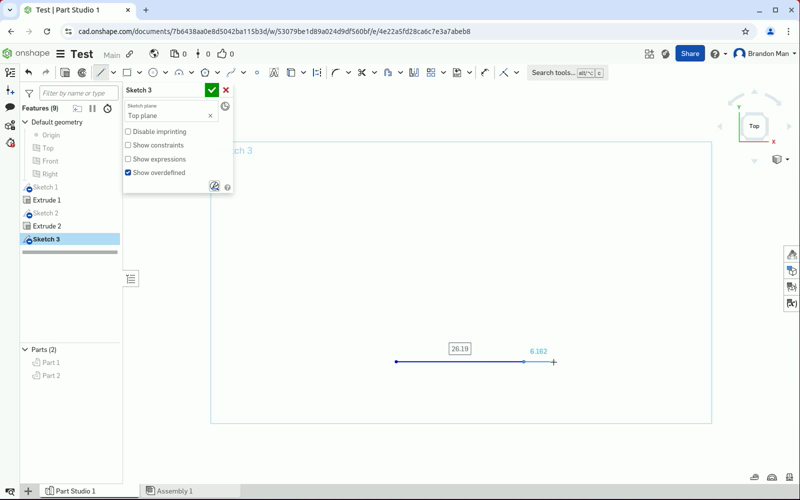
mouse_move(483, 321)
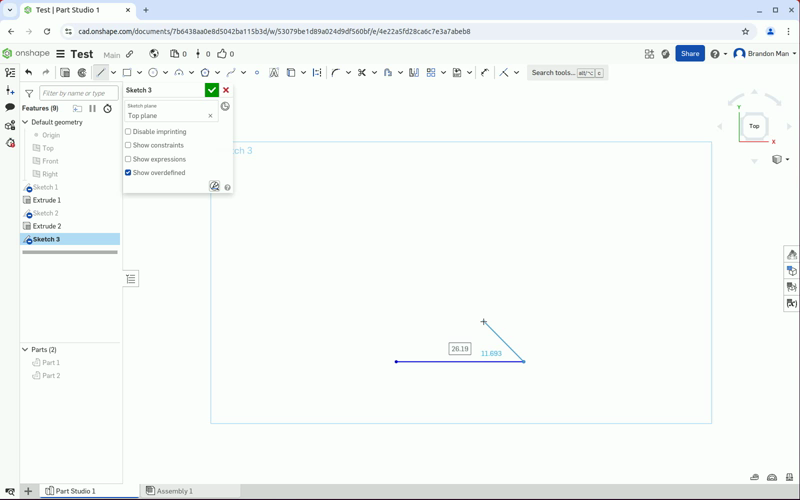
click(483, 321)
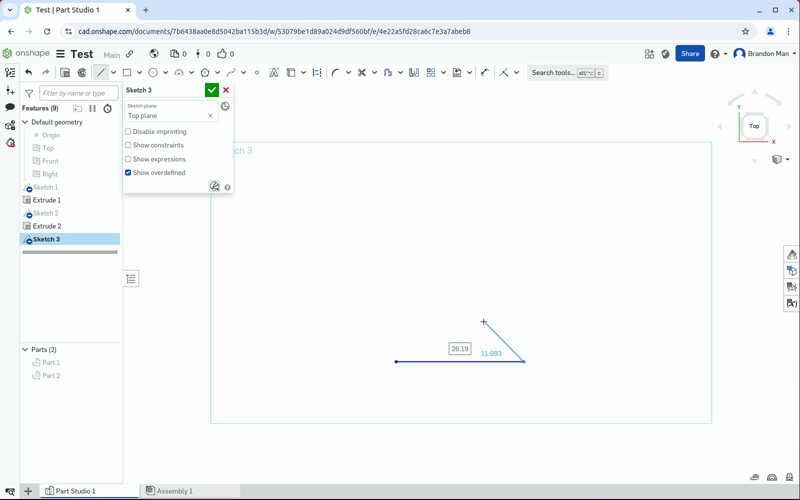
key_up(shift)
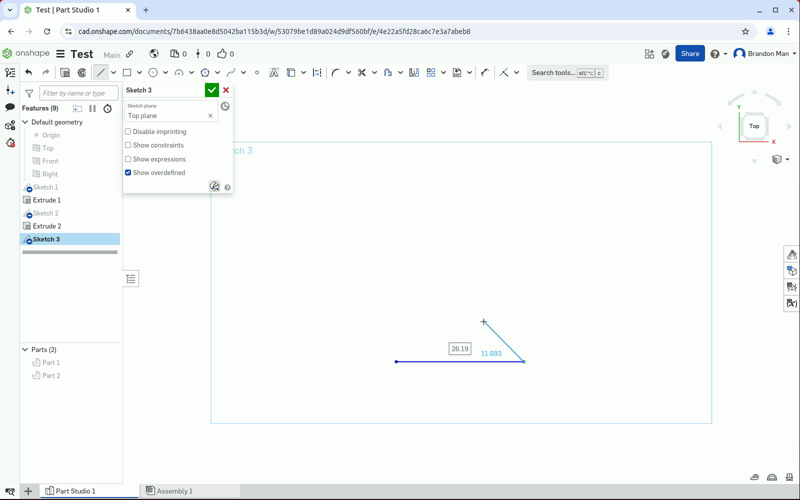
key(esc)
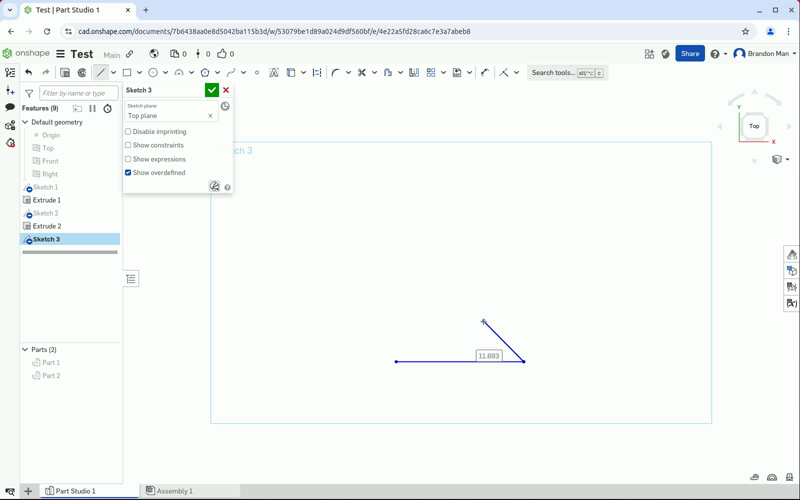
key(a)
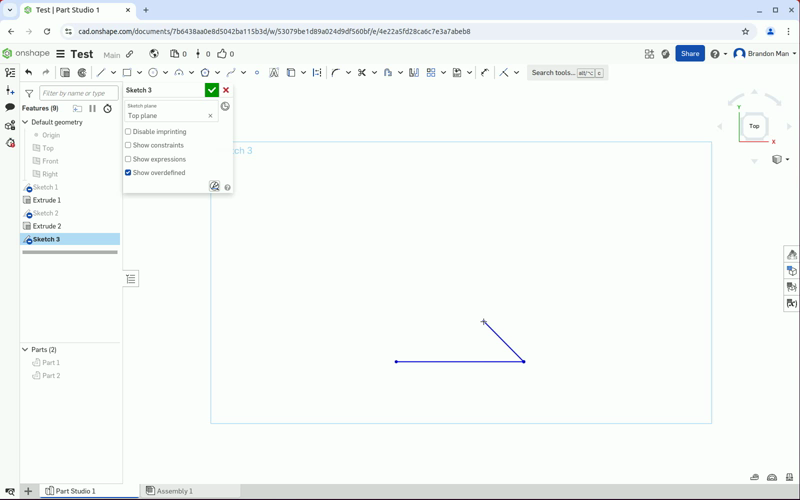
mouse_move(483, 321)
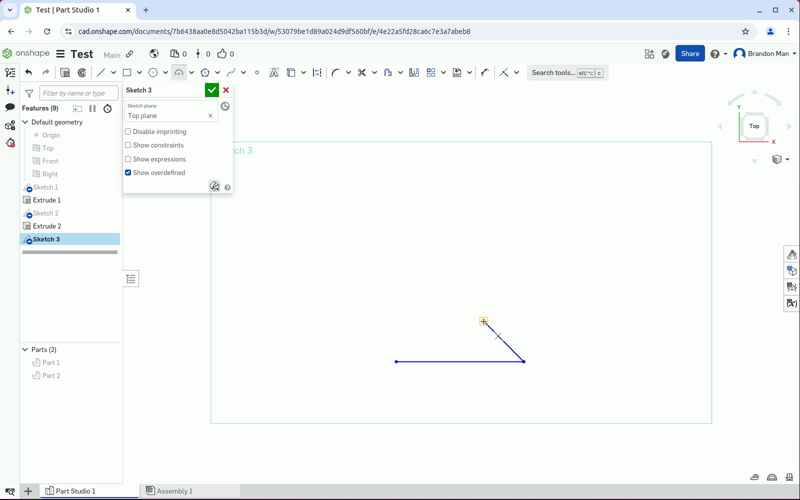
click(483, 321)
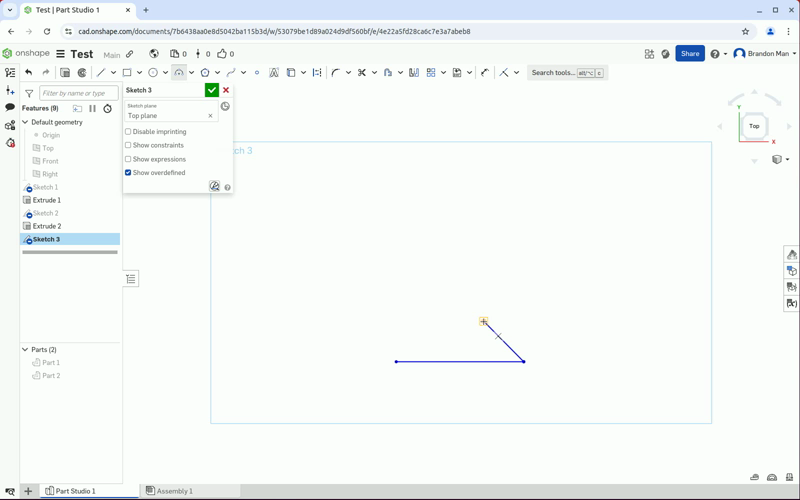
key_down(shift)
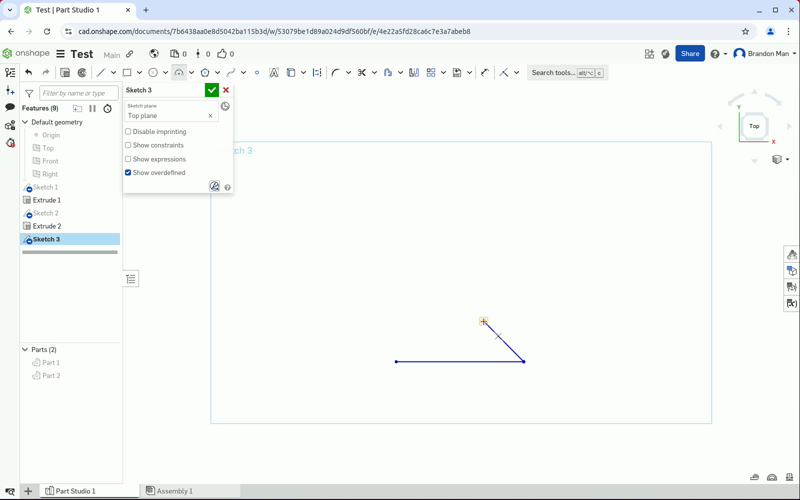
mouse_move(436, 321)
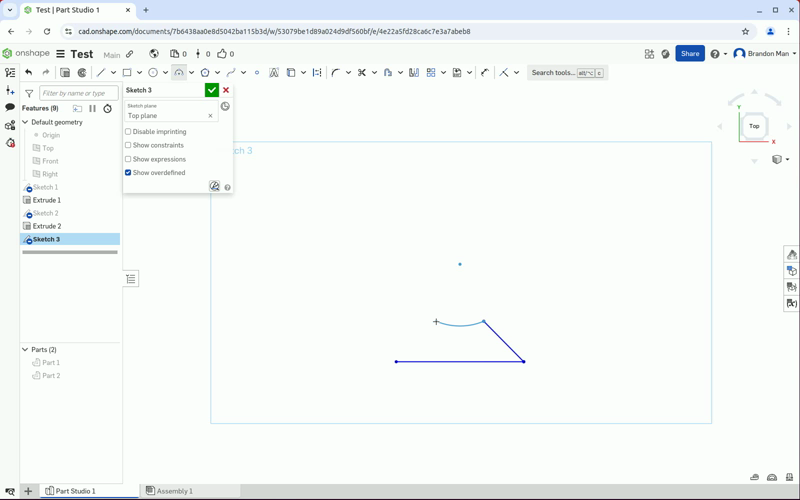
click(436, 321)
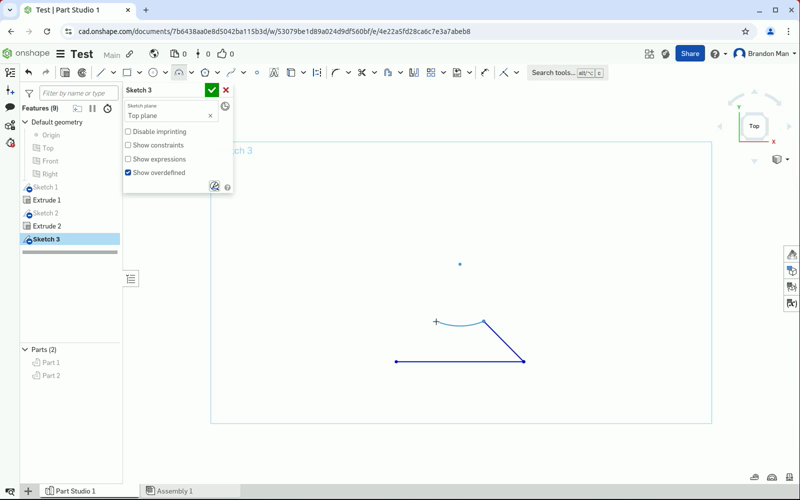
mouse_move(460, 327)
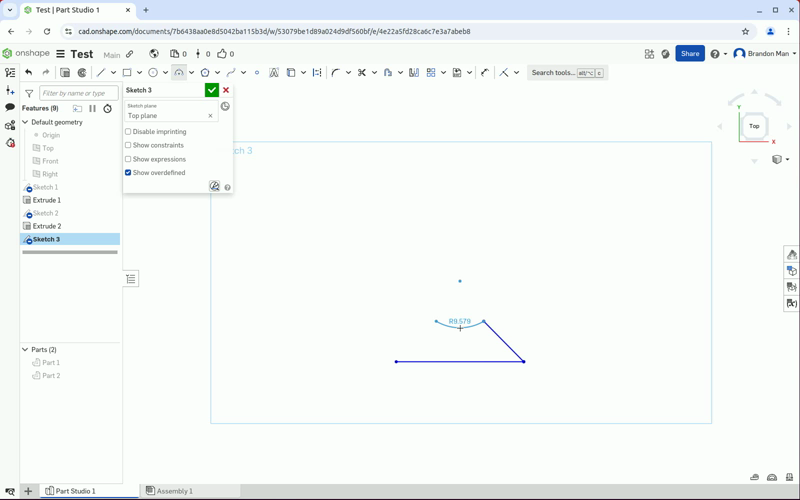
click(460, 327)
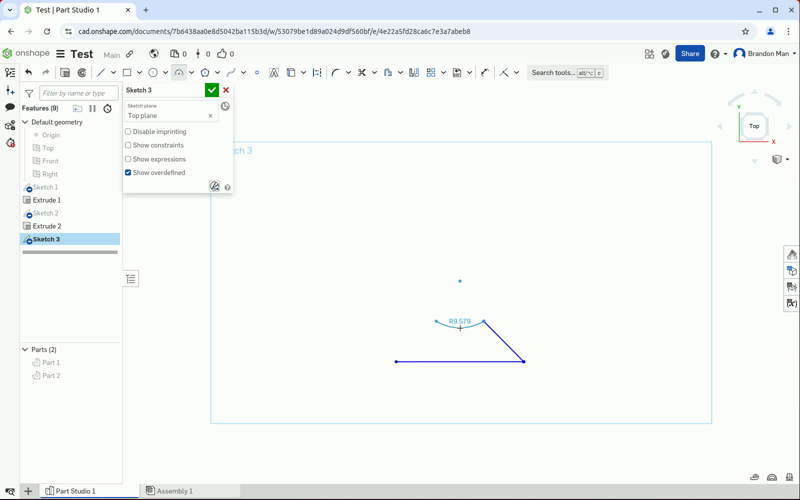
key_up(shift)
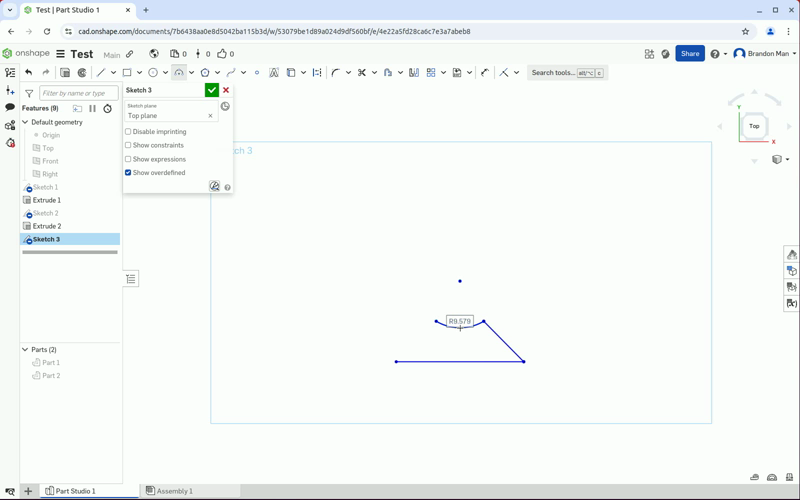
key(esc)
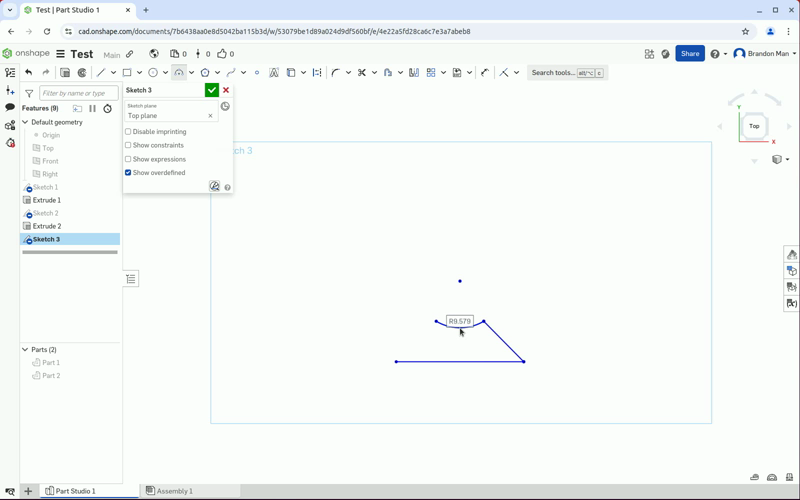
key(l)
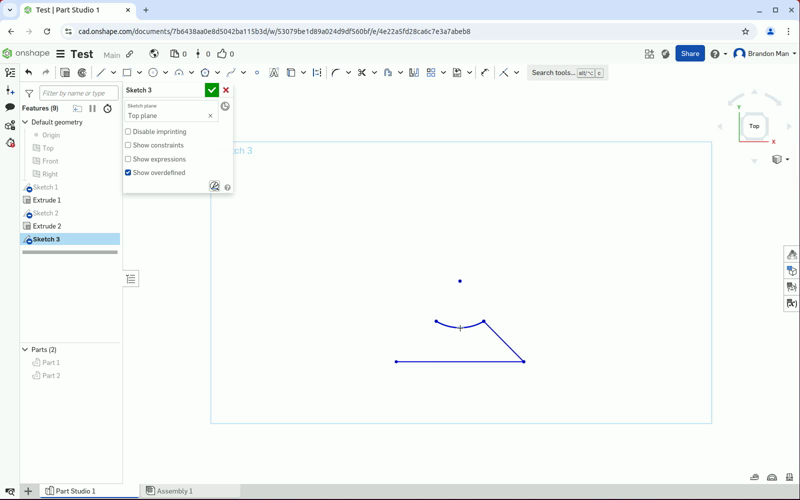
mouse_move(436, 321)
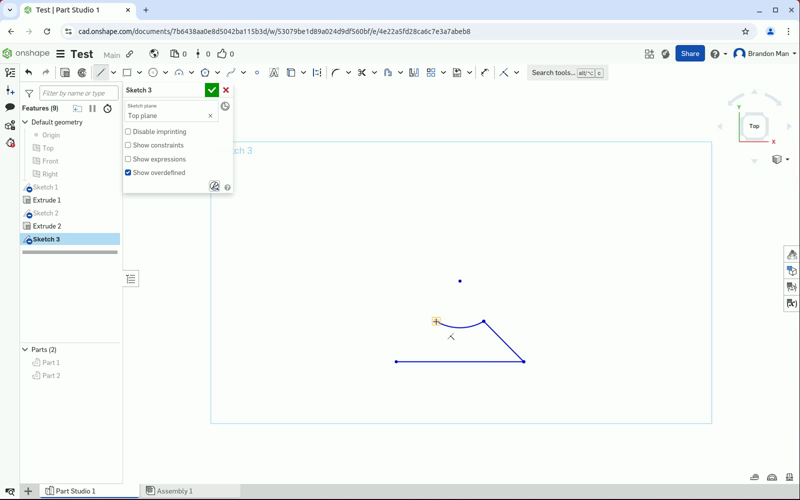
click(436, 321)
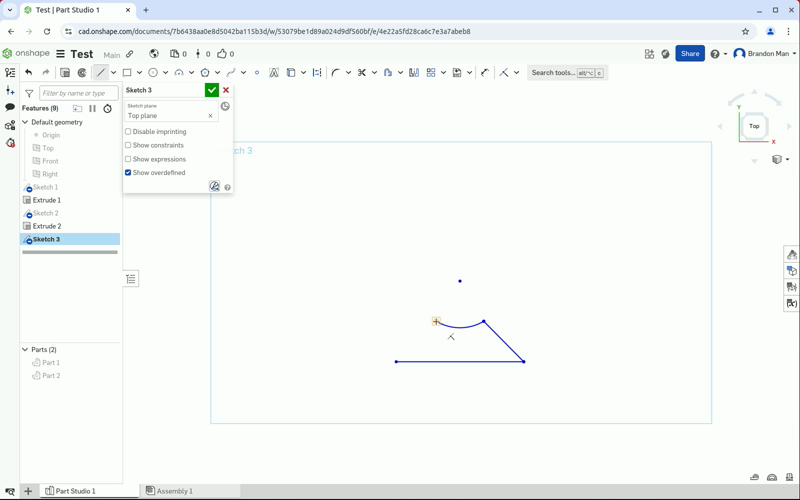
mouse_move(466, 321)
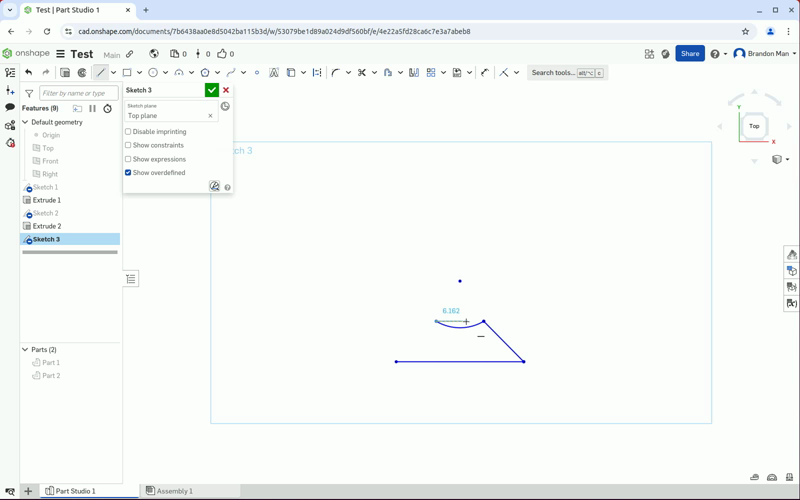
key_down(shift)
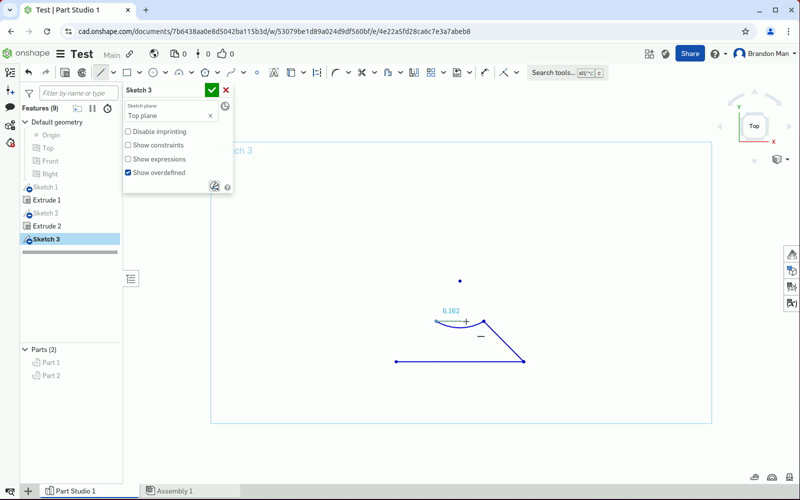
mouse_move(396, 361)
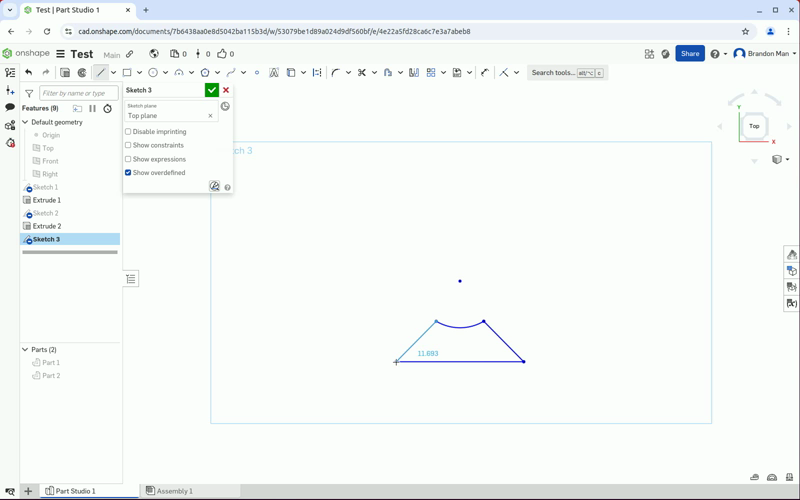
key_up(shift)
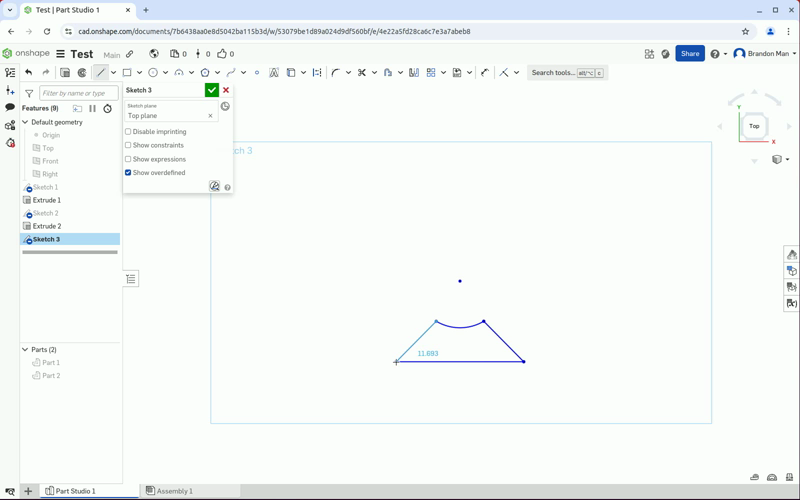
click(396, 361)
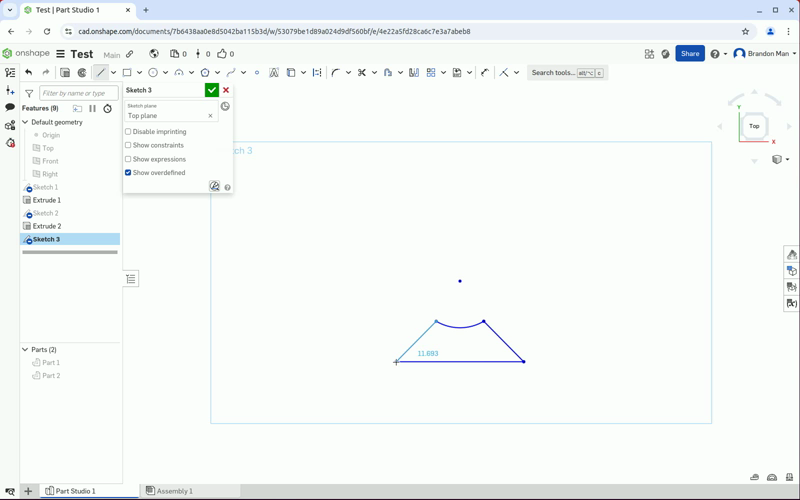
key(esc)
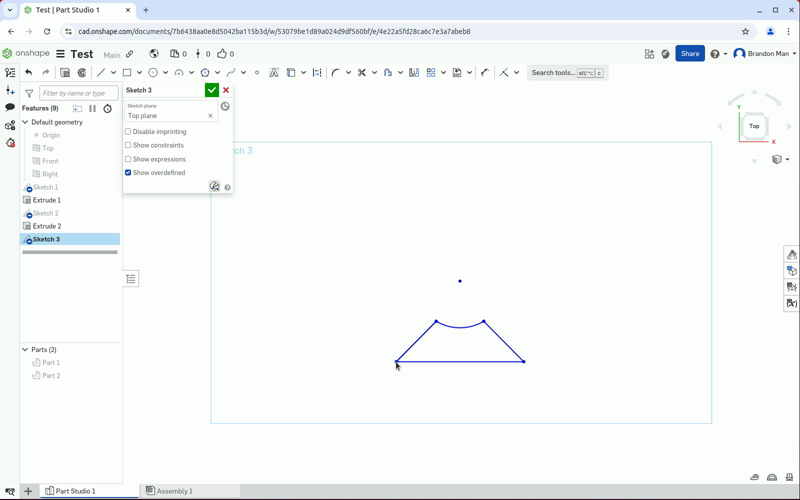
mouse_move(439, 341)
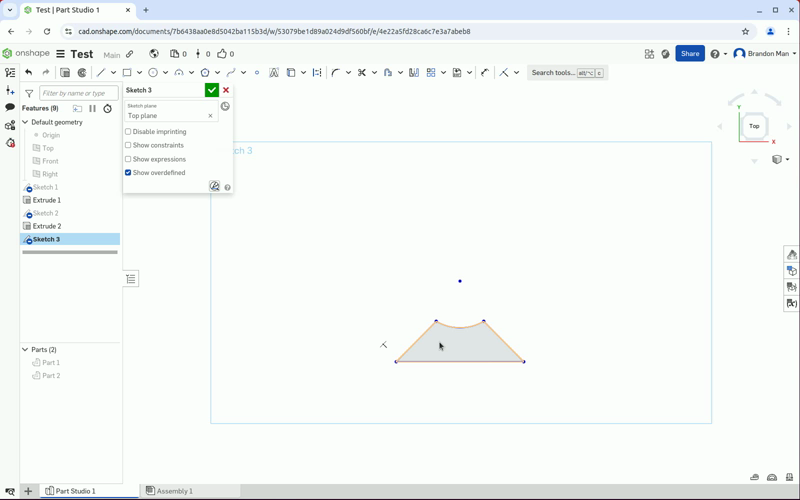
click(439, 341)
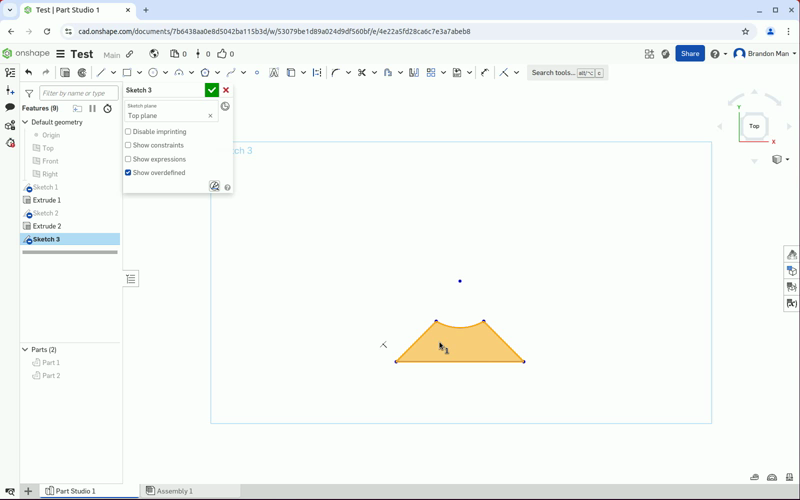
mouse_move(73, 352)
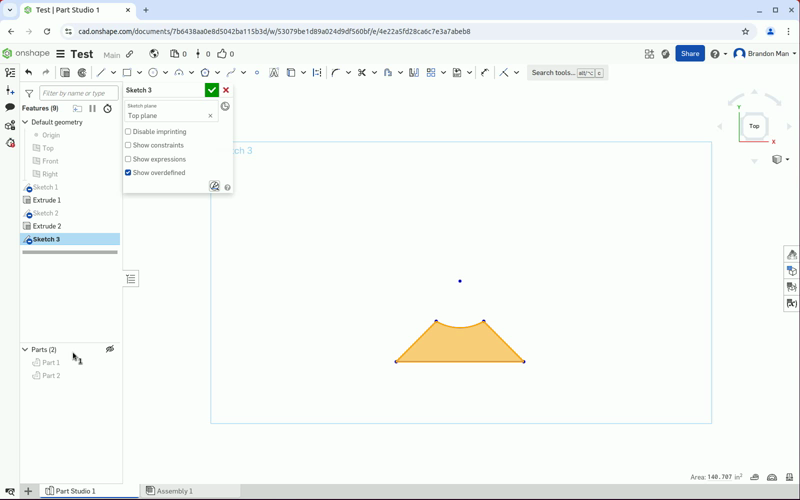
key(shift+y)
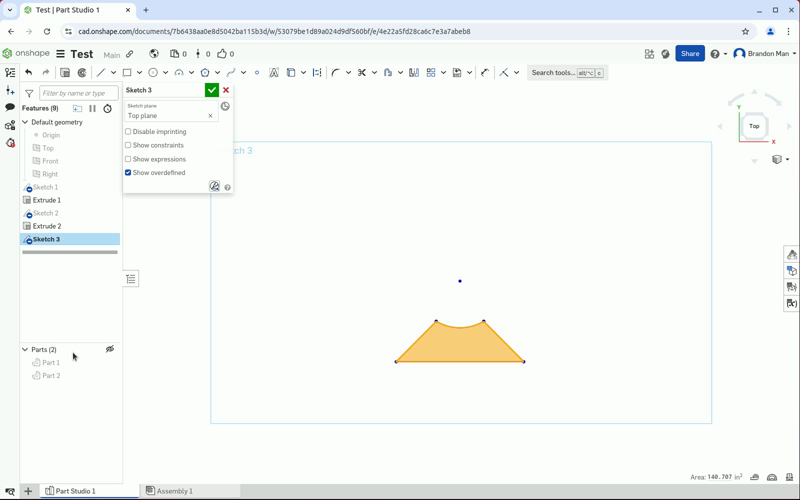
key(shift+e)
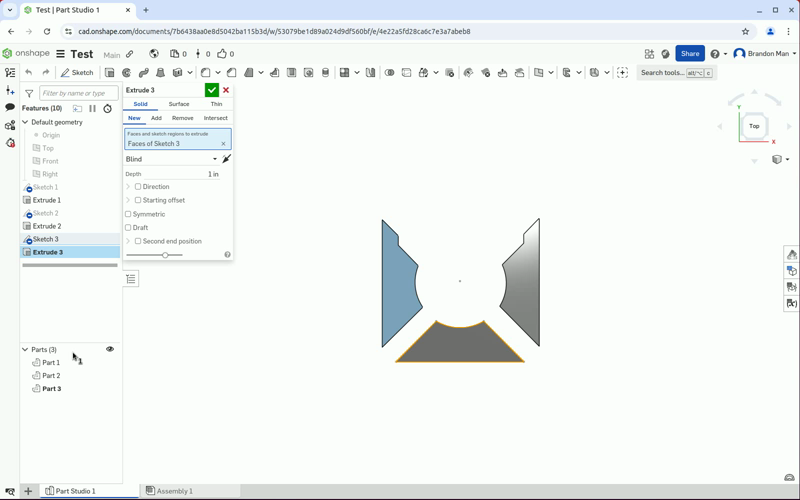
mouse_move(143, 106)
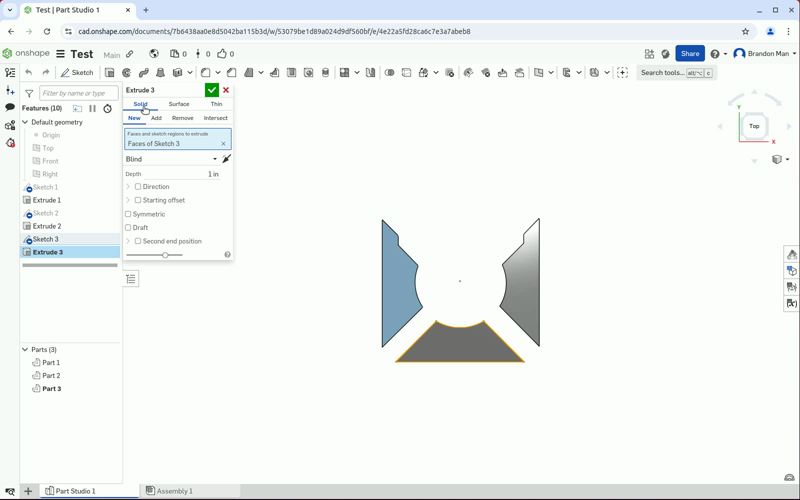
click(143, 106)
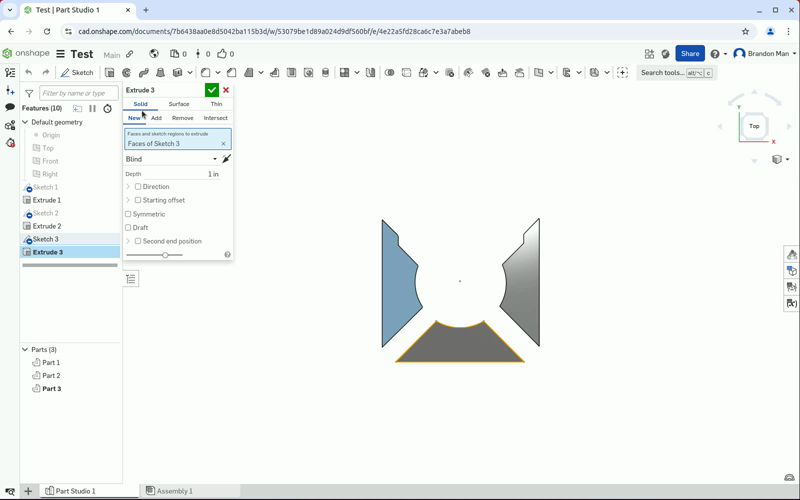
mouse_move(137, 120)
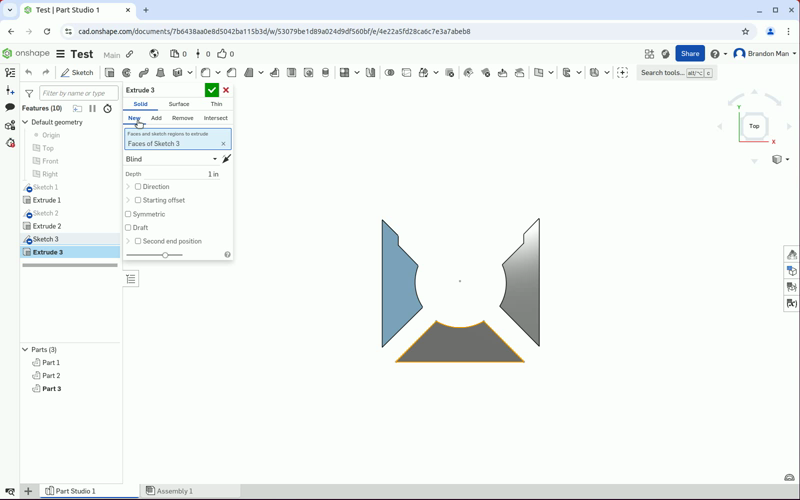
click(137, 120)
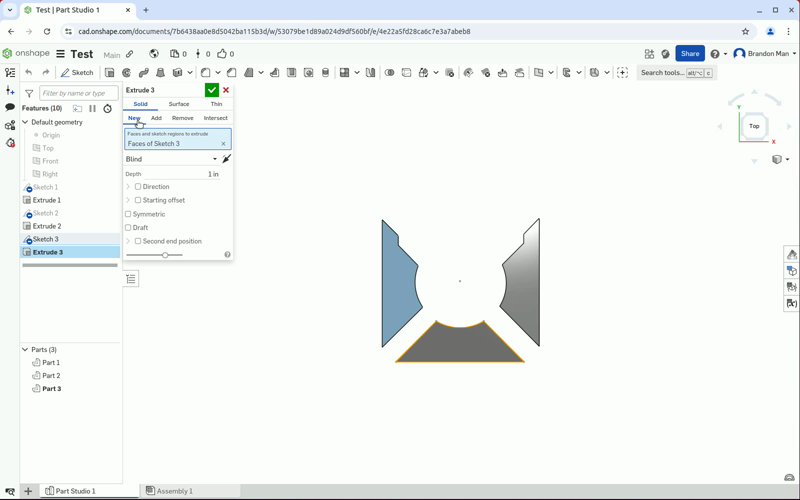
key(tab, 4)
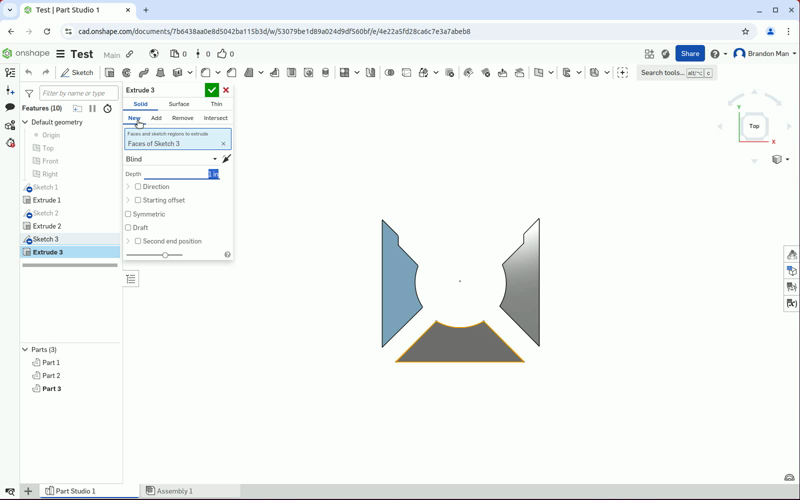
text(23.108)
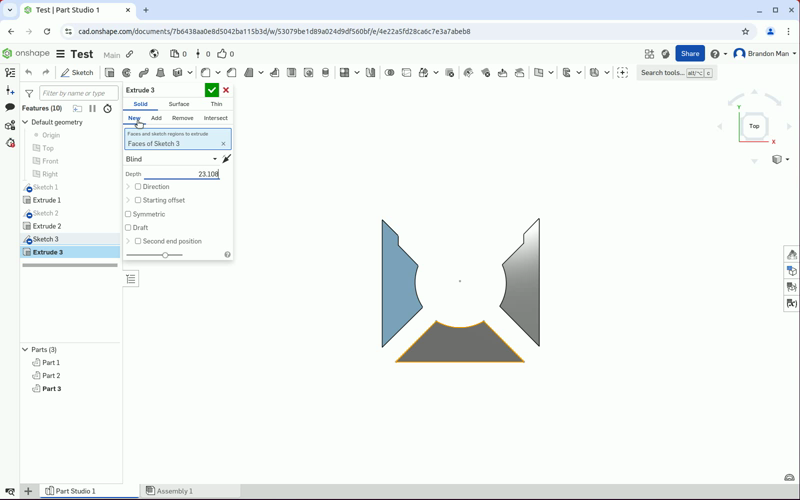
key(enter)
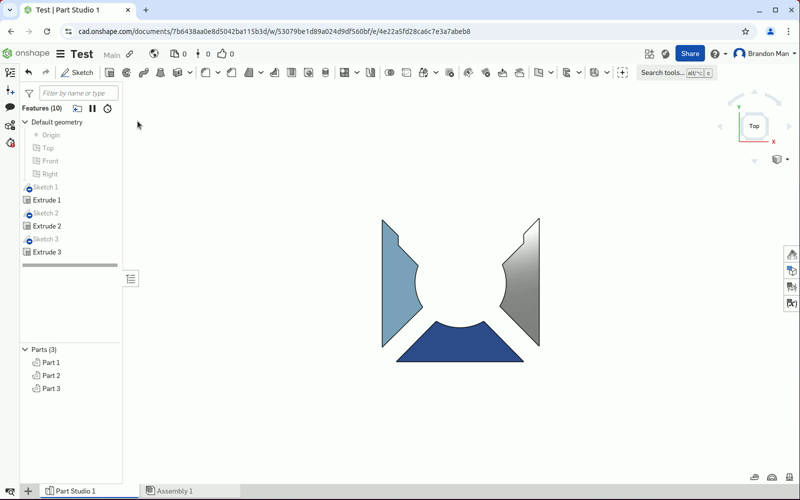
key(shift+h)
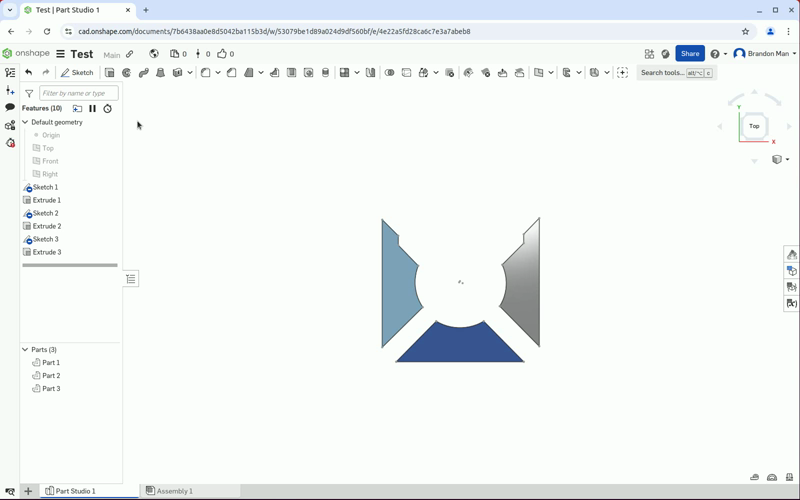
key(shift+h)
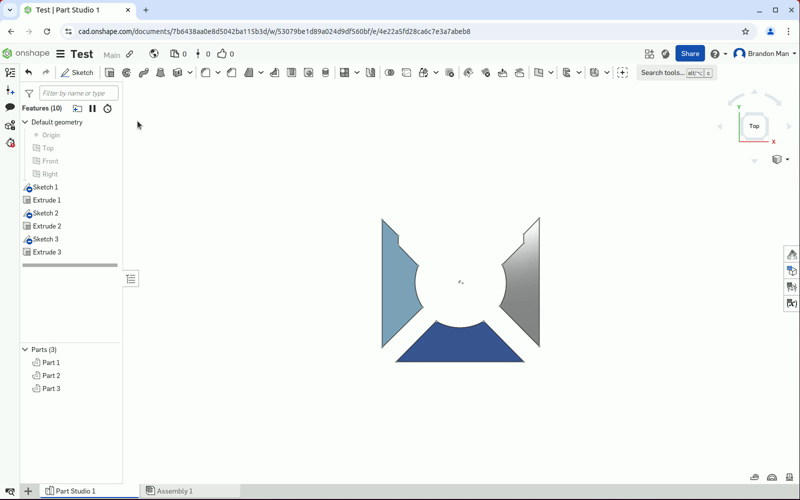
key(shift+7)
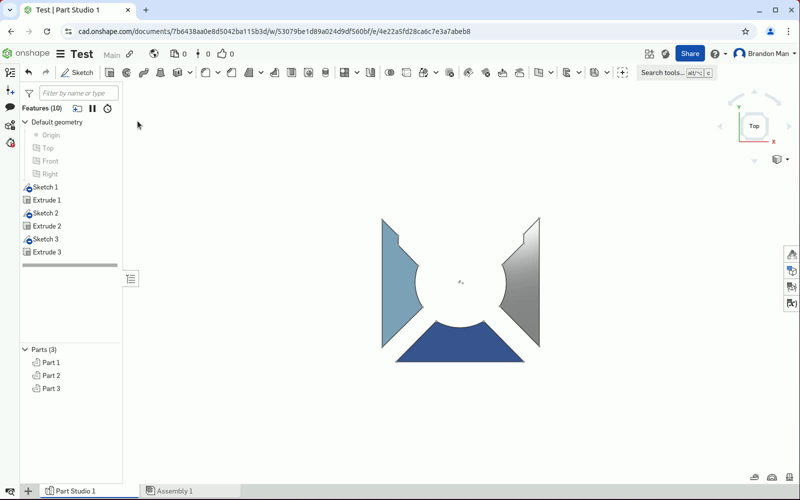
key(up, 3)
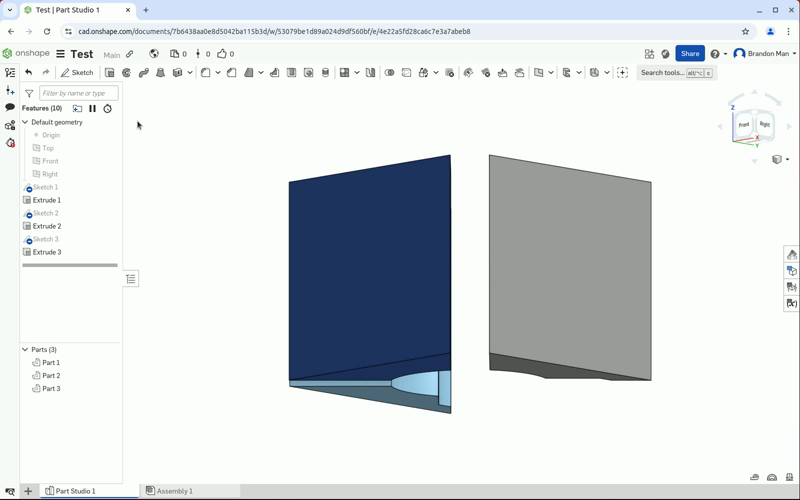
key(left, 3)
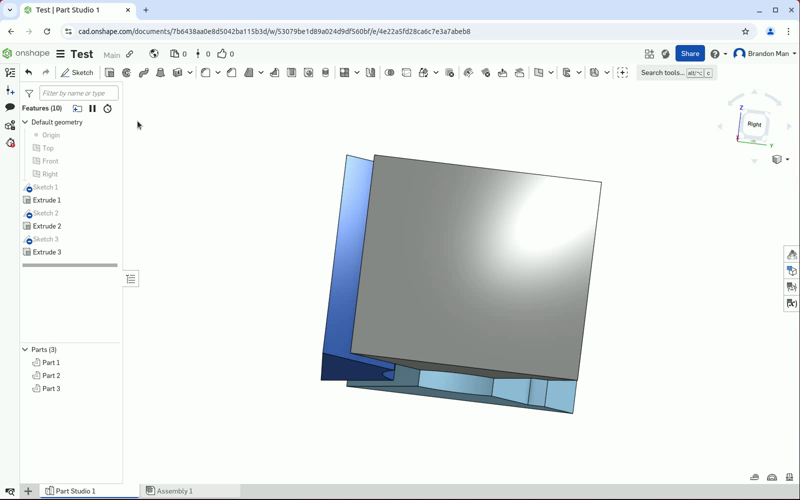
key(right, 3)
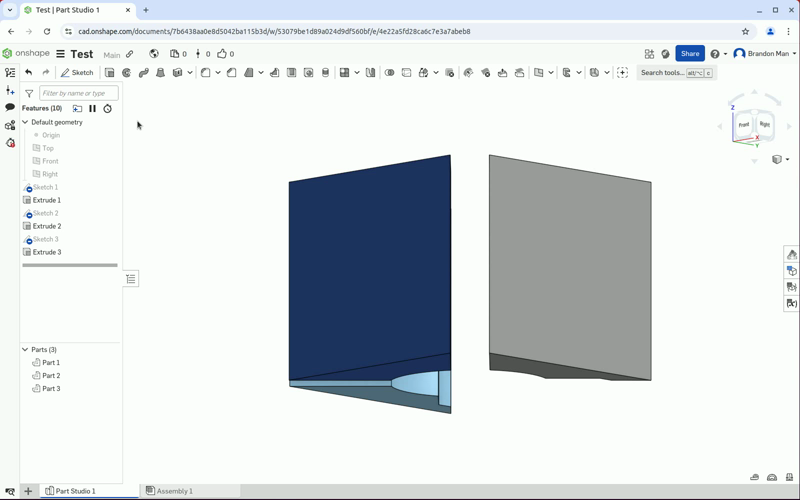
key(down, 3)
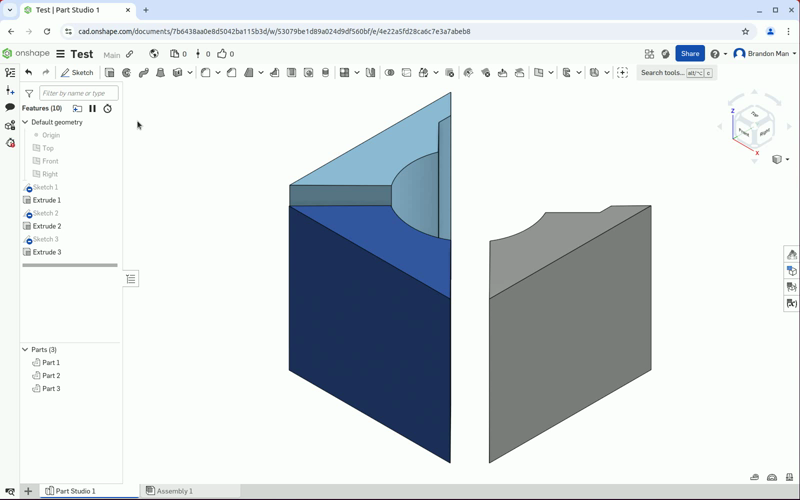
mouse_move(73, 189)
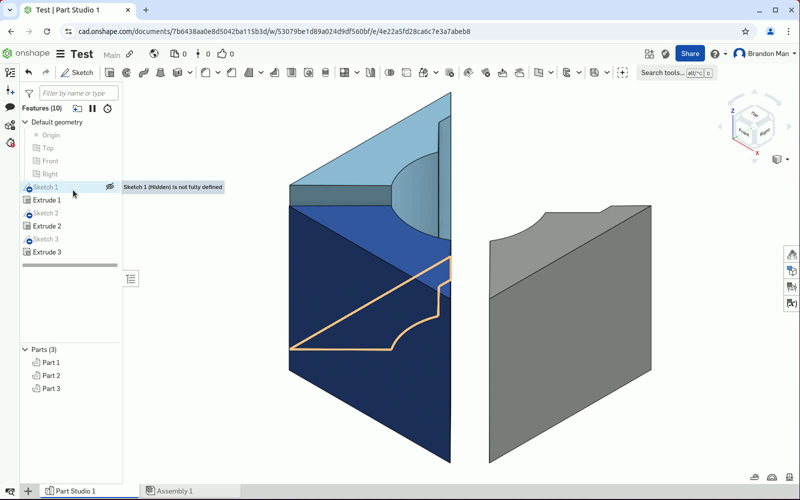
click(73, 189)